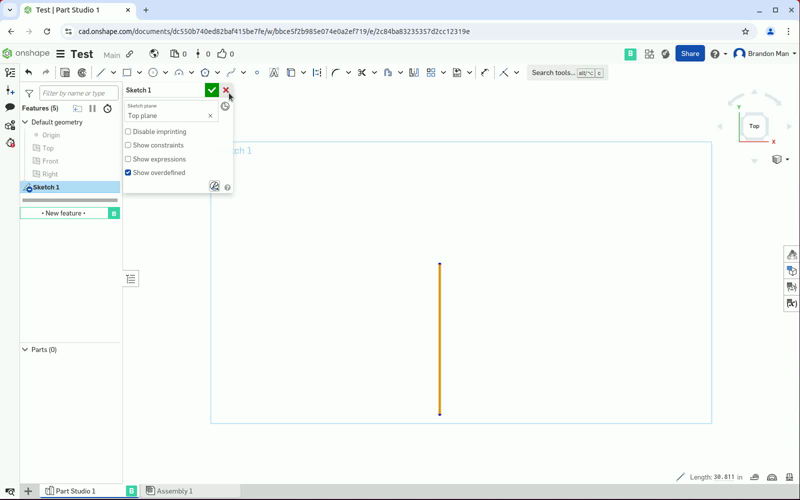
key(shift+h)
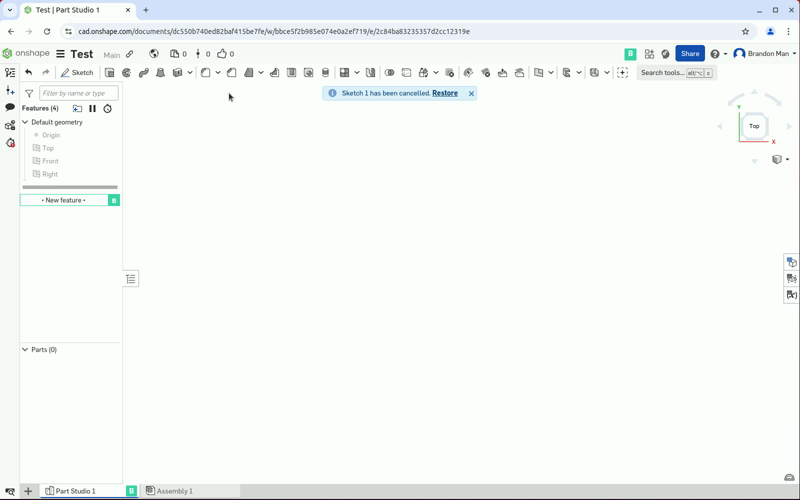
mouse_move(73, 352)
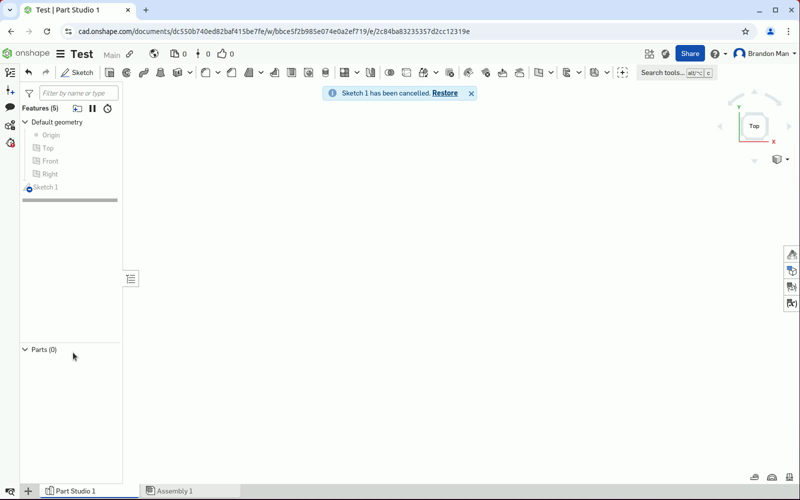
key(y)
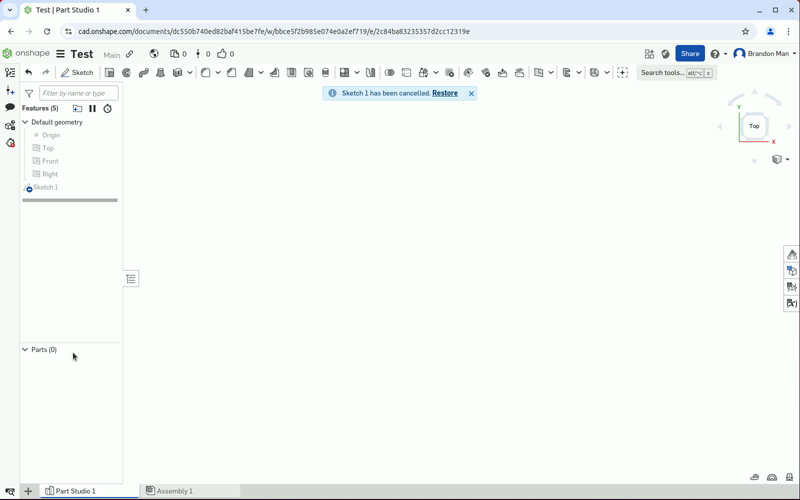
key(shift+p)
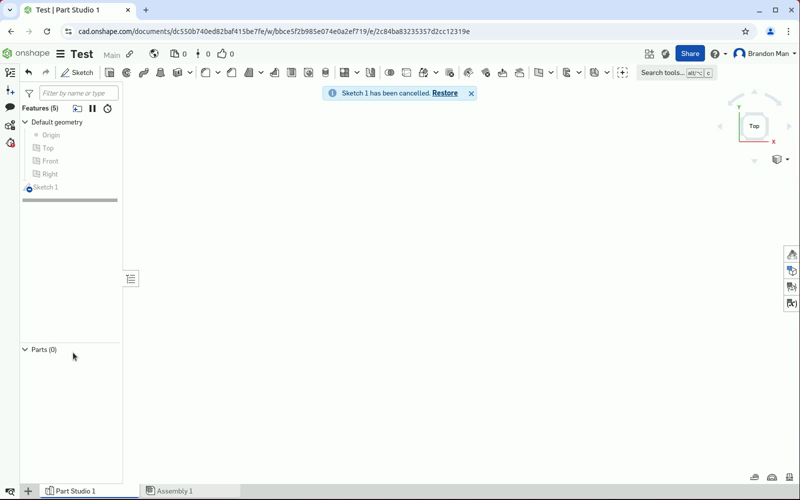
key(space)
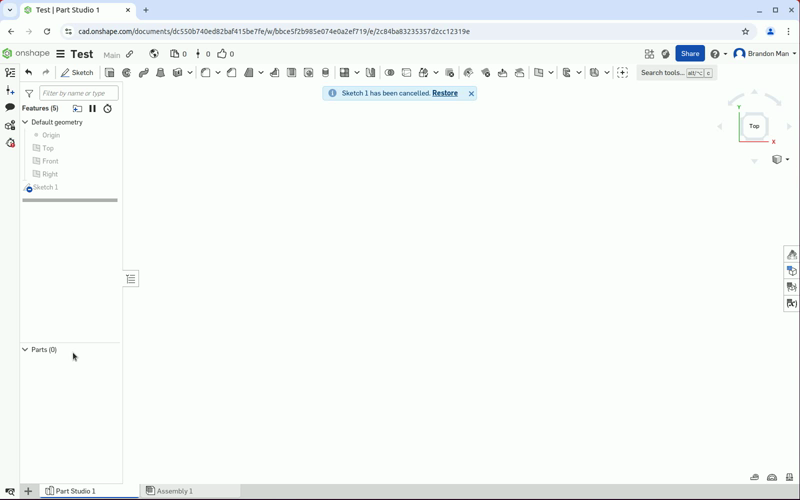
key_down(shift)
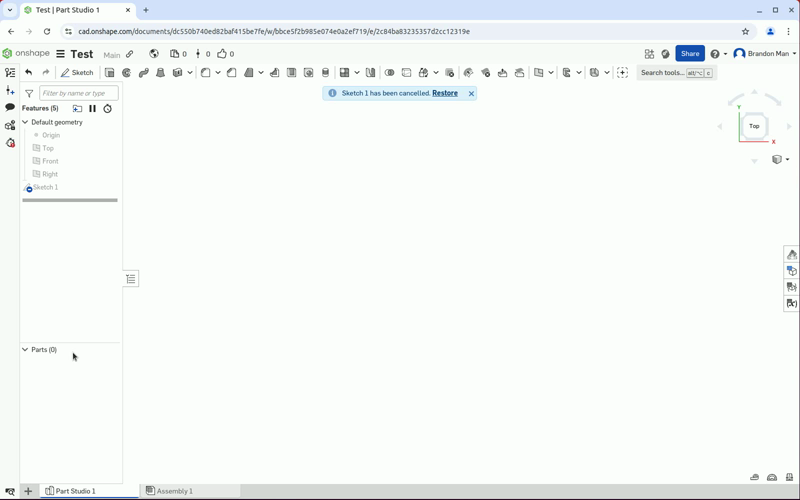
key(up)
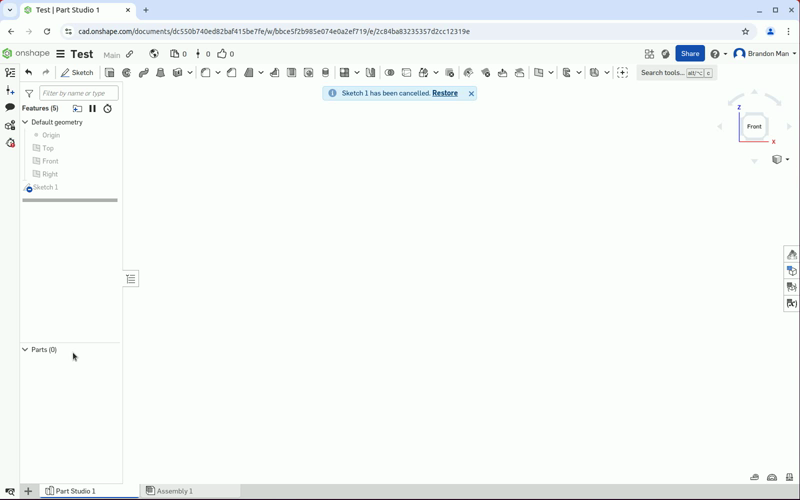
key_up(shift)
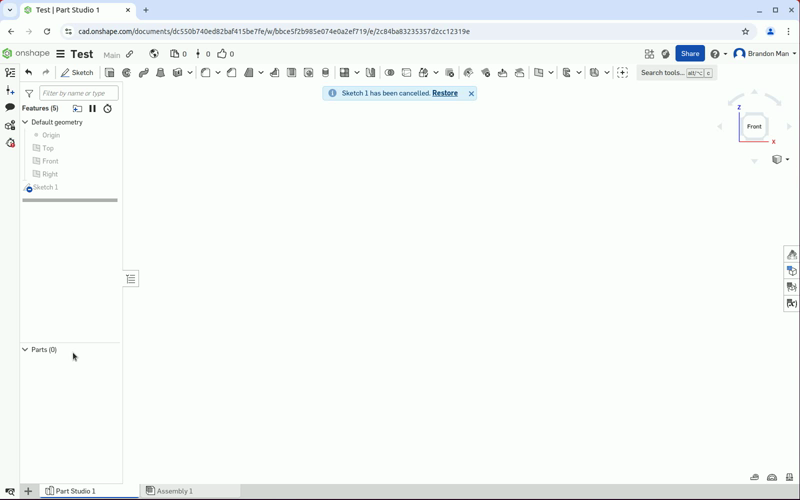
mouse_move(73, 352)
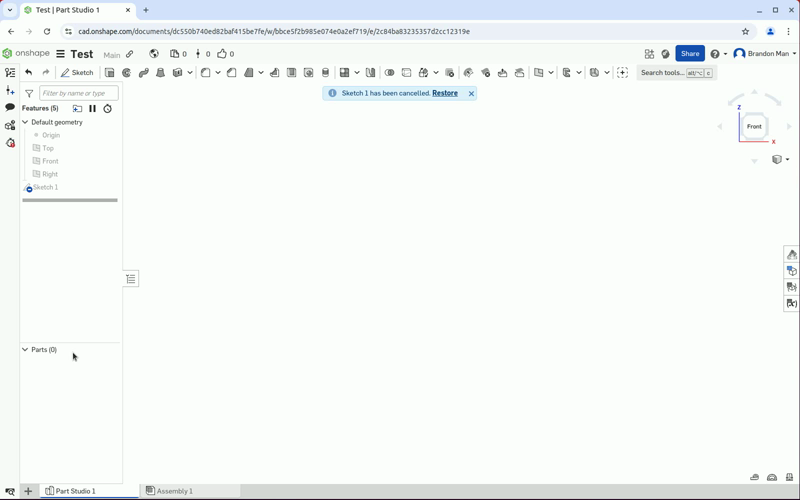
key(shift+y)
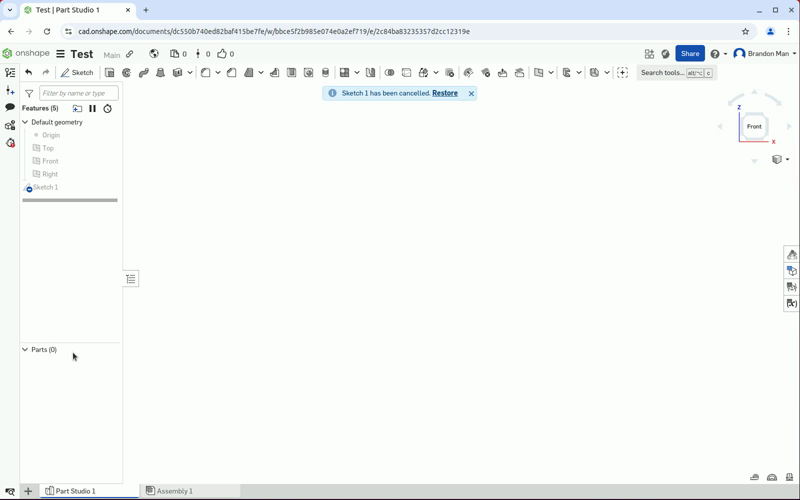
key(shift+s)
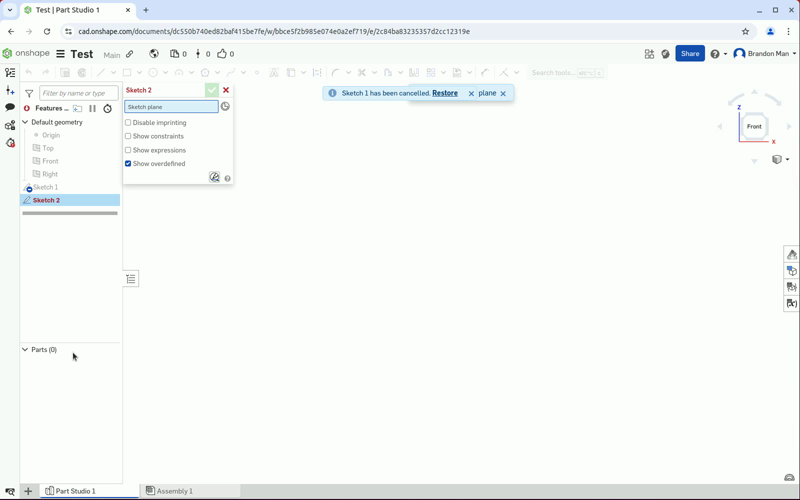
mouse_move(73, 163)
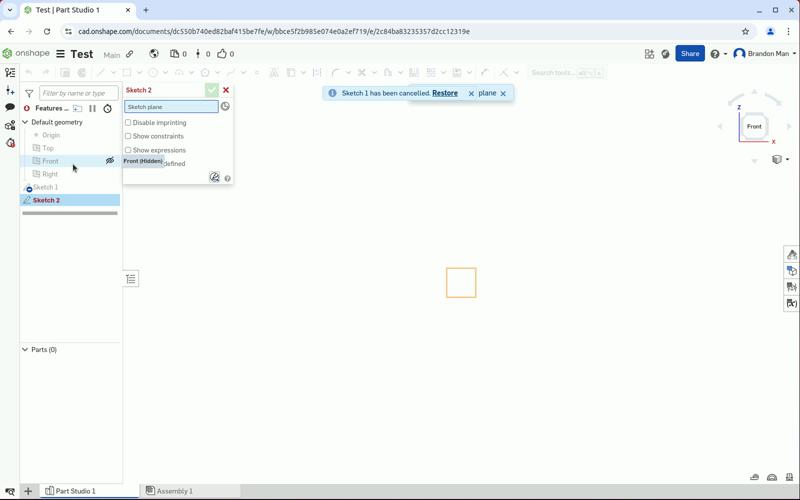
click(73, 163)
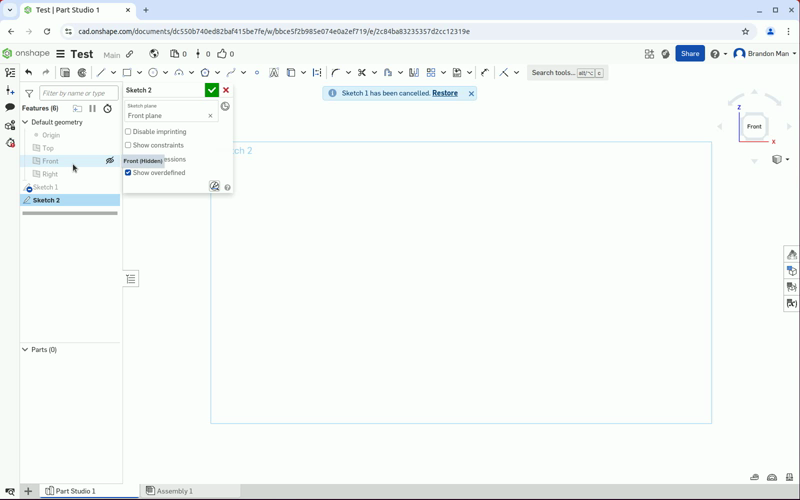
mouse_move(73, 352)
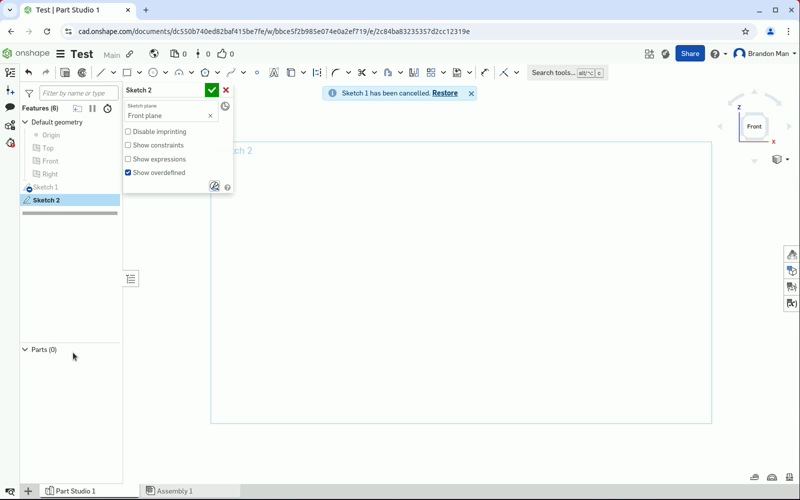
key(y)
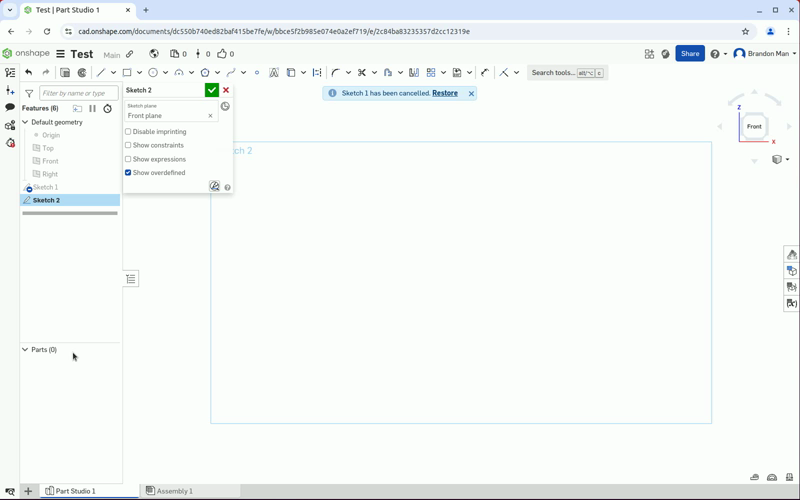
key(c)
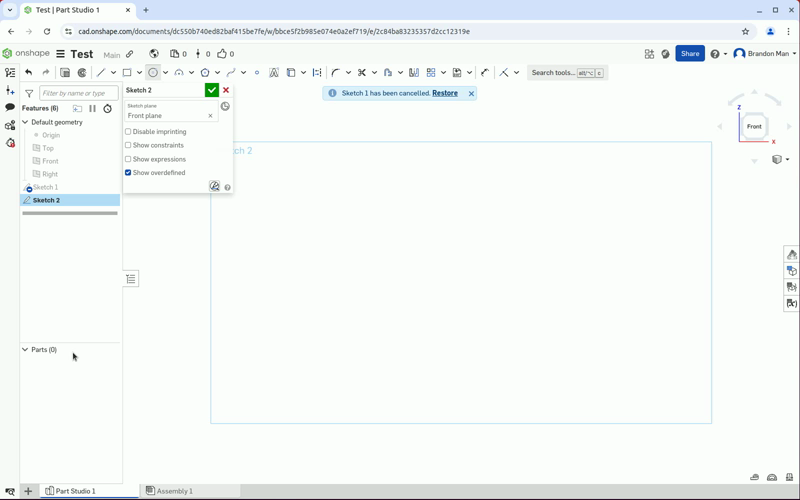
key_down(shift)
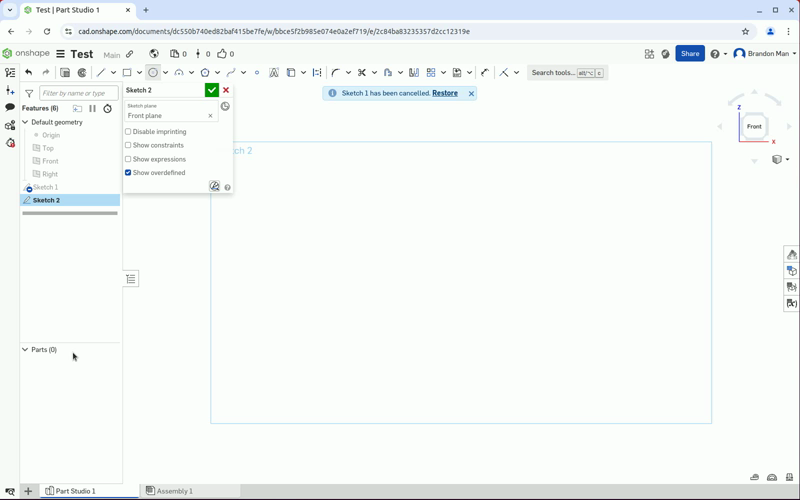
mouse_move(405, 184)
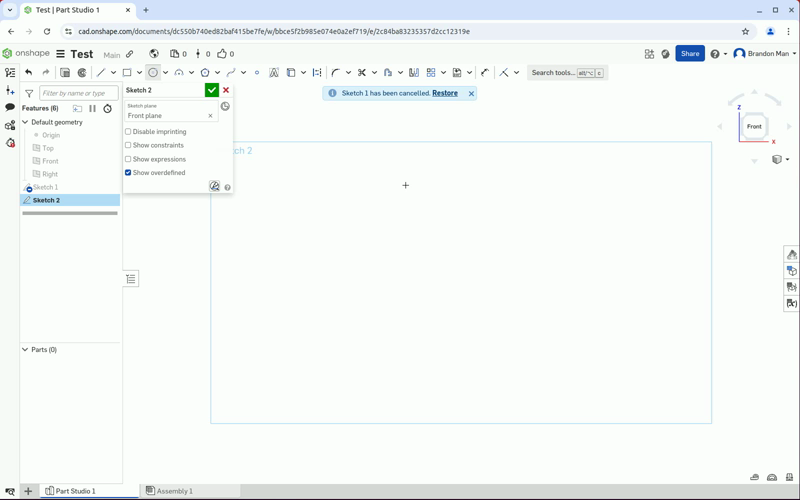
click(405, 184)
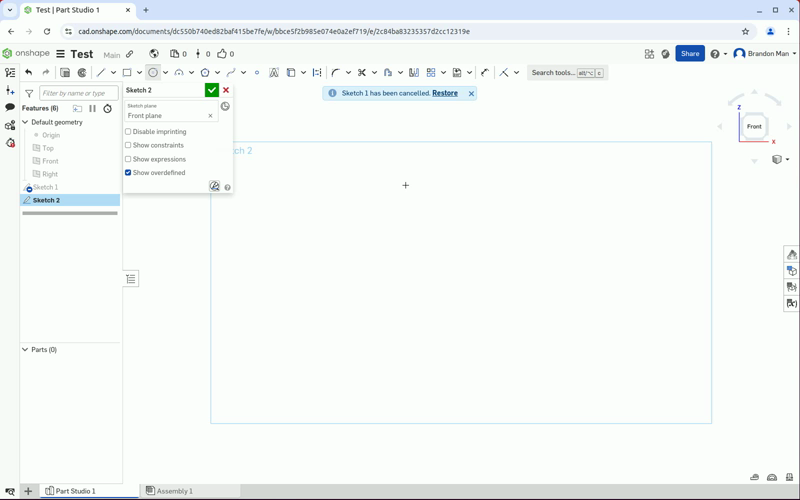
key_up(shift)
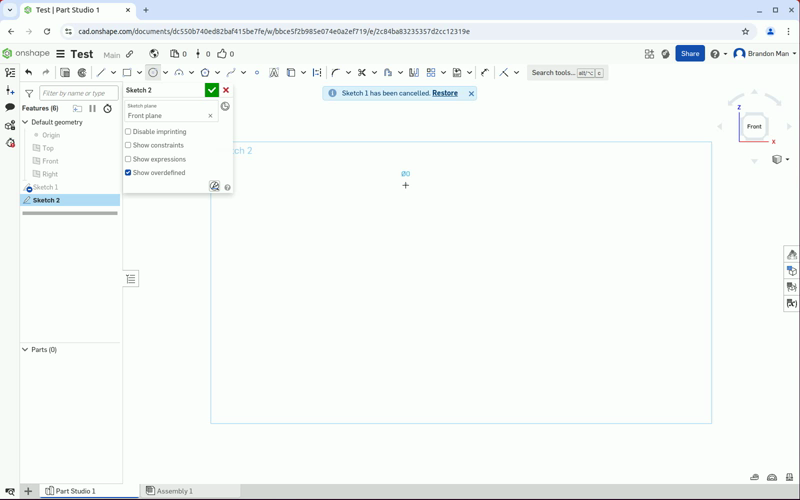
mouse_move(419, 184)
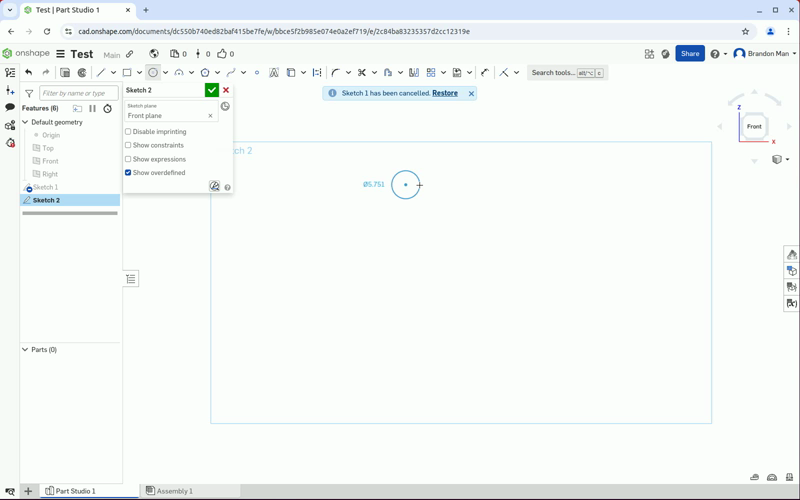
click(419, 184)
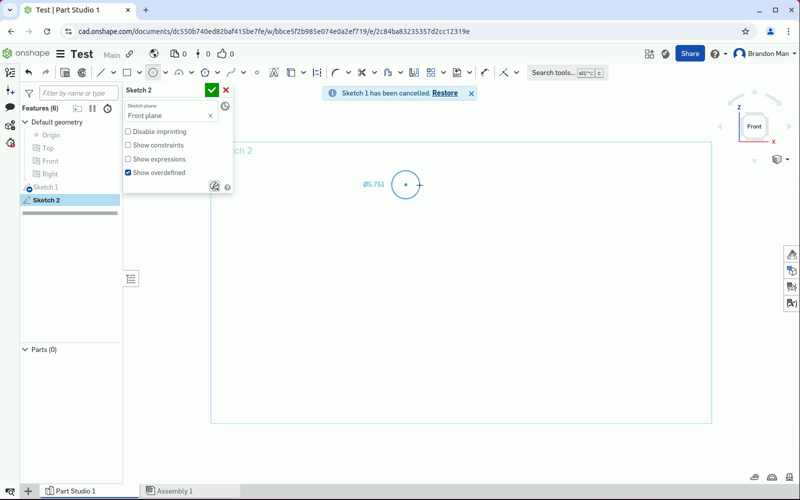
key(esc)
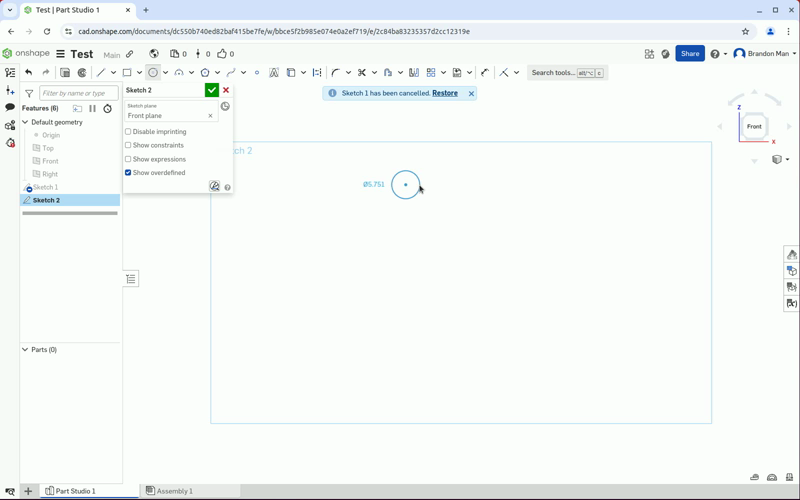
key(c)
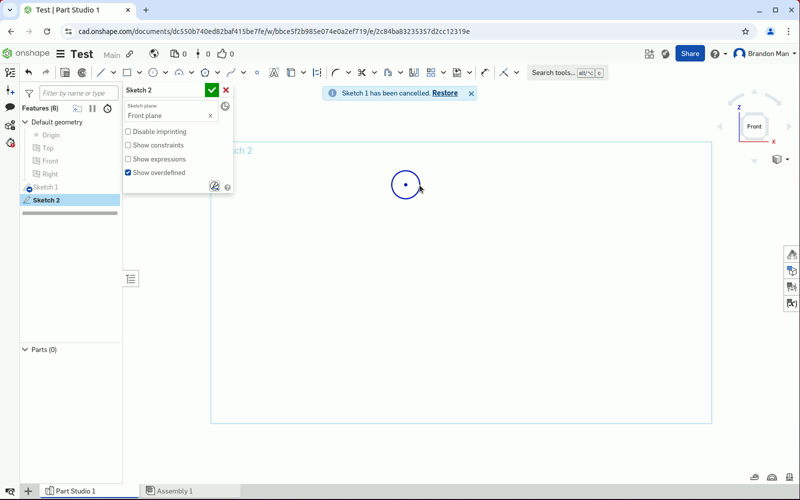
key_down(shift)
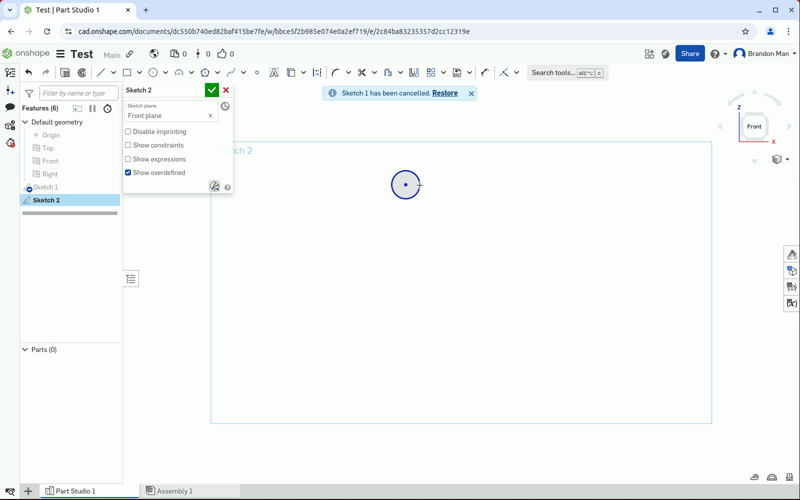
mouse_move(405, 184)
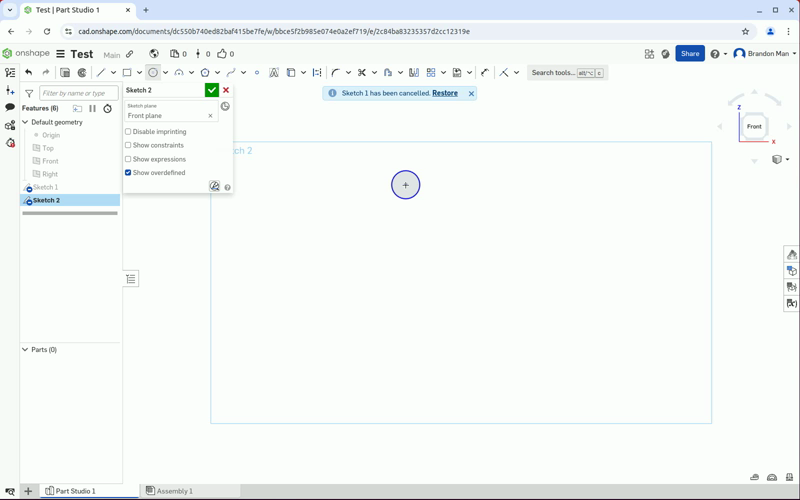
click(405, 184)
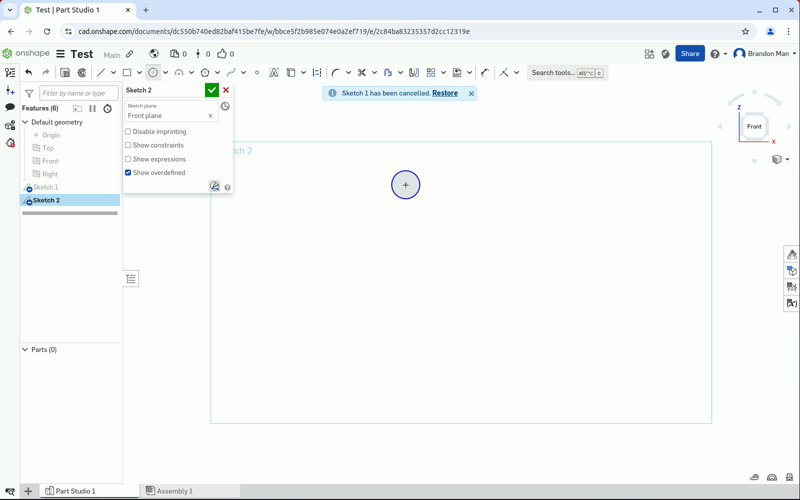
key_up(shift)
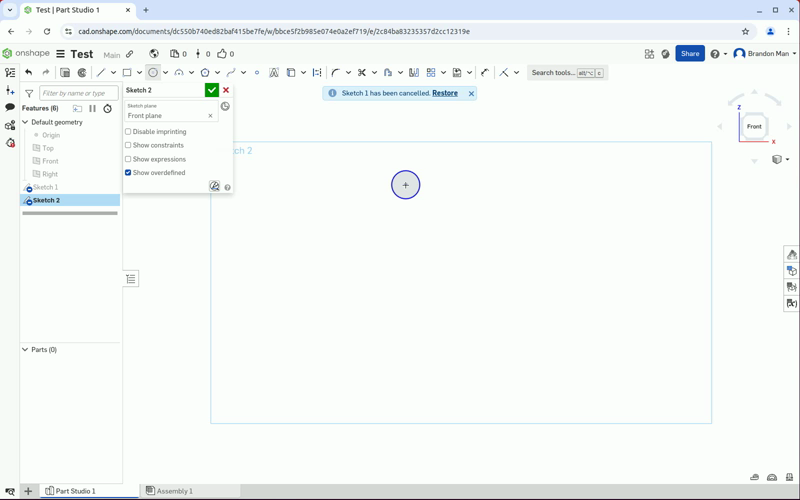
mouse_move(410, 184)
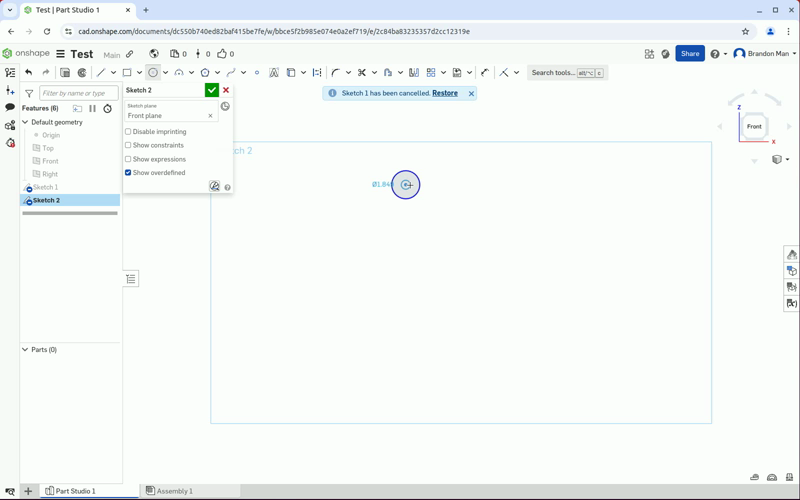
click(410, 184)
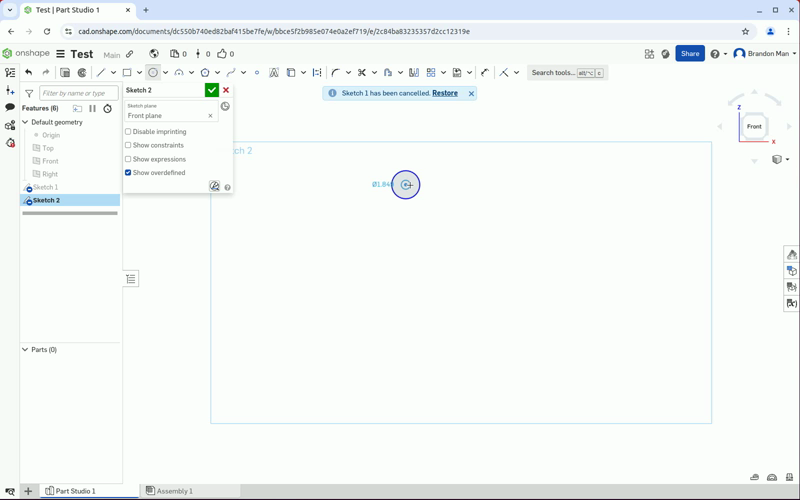
key(esc)
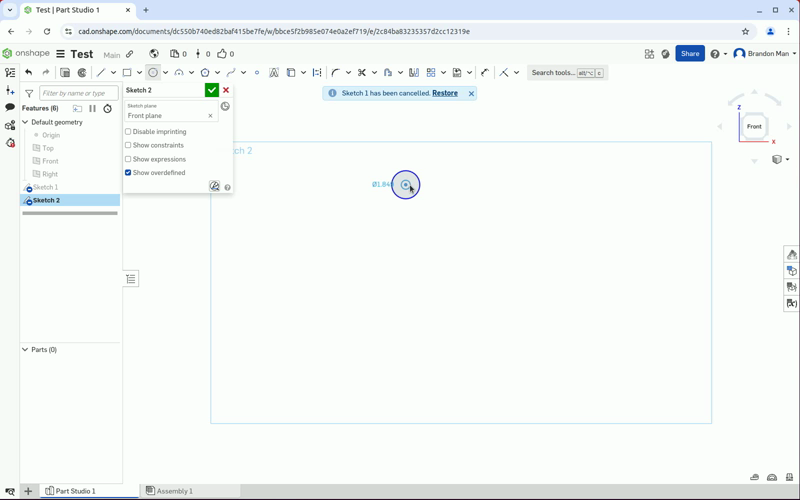
mouse_move(405, 195)
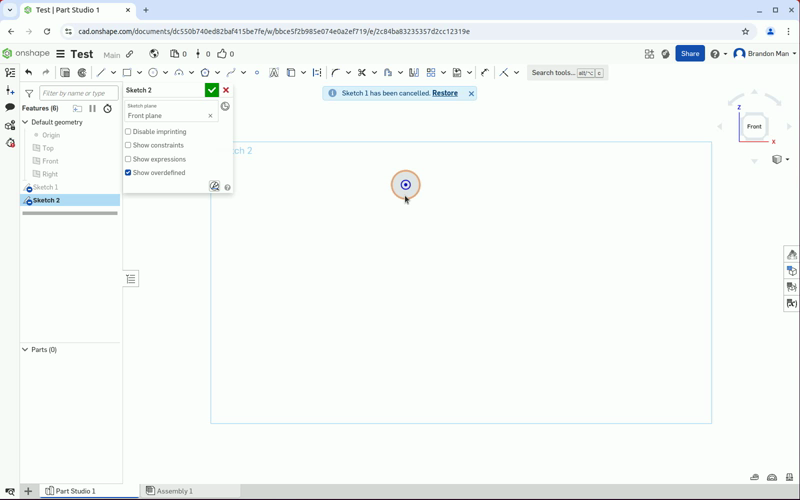
scroll(6)
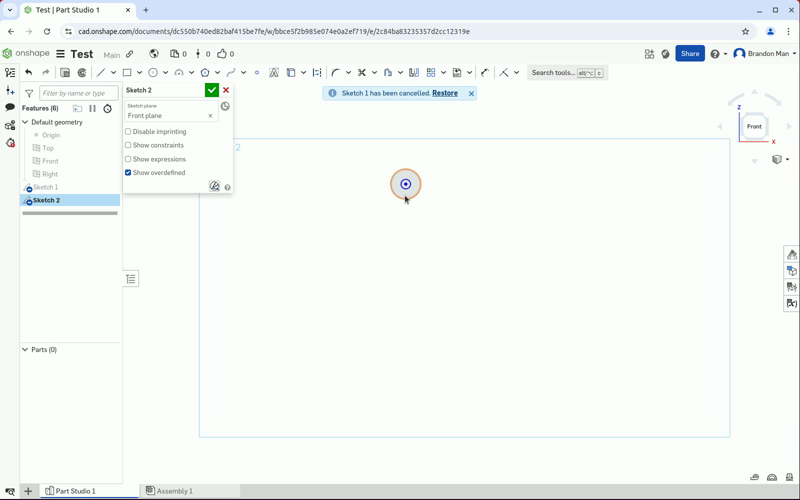
scroll(6)
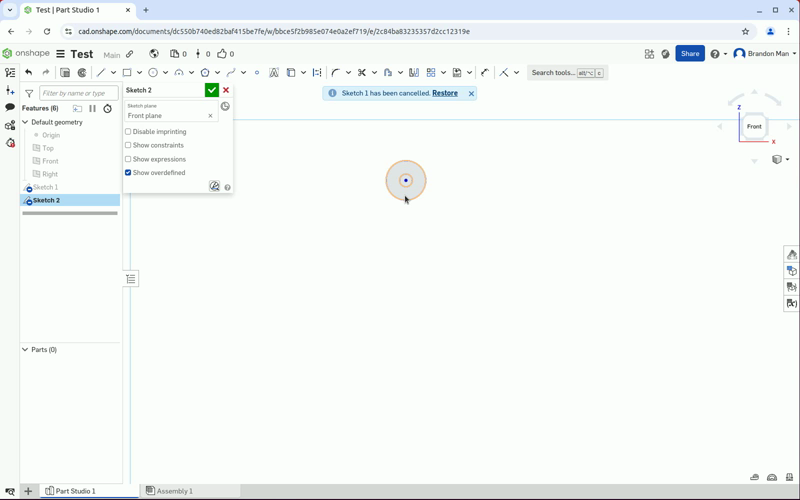
scroll(6)
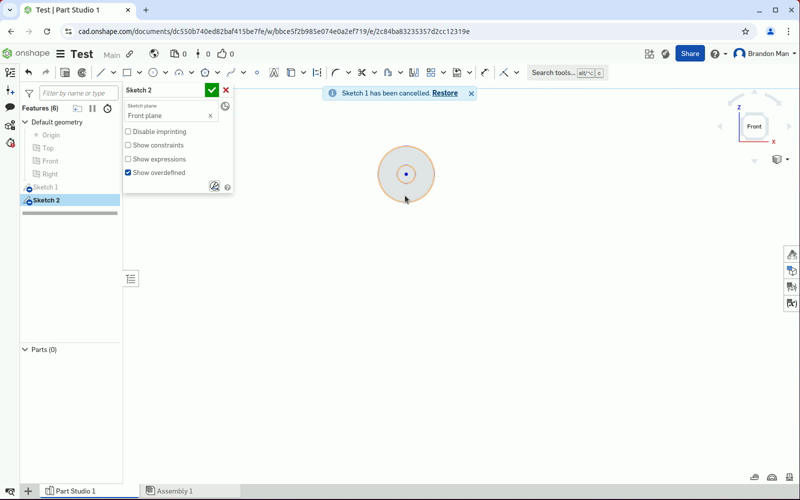
scroll(6)
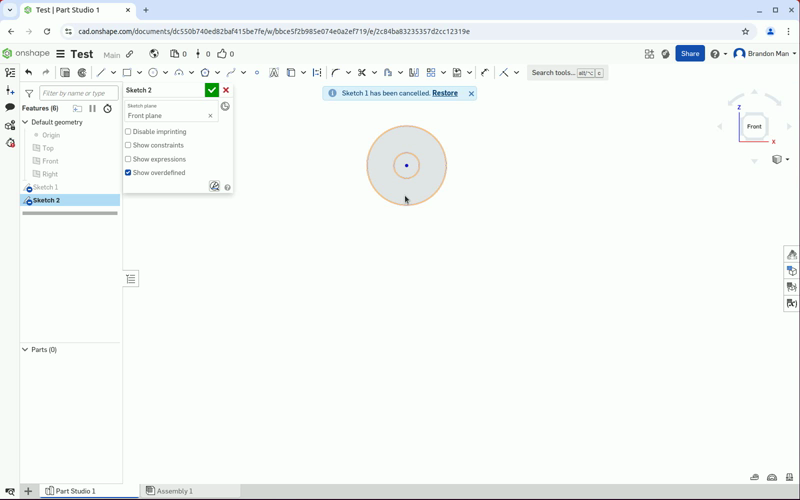
scroll(6)
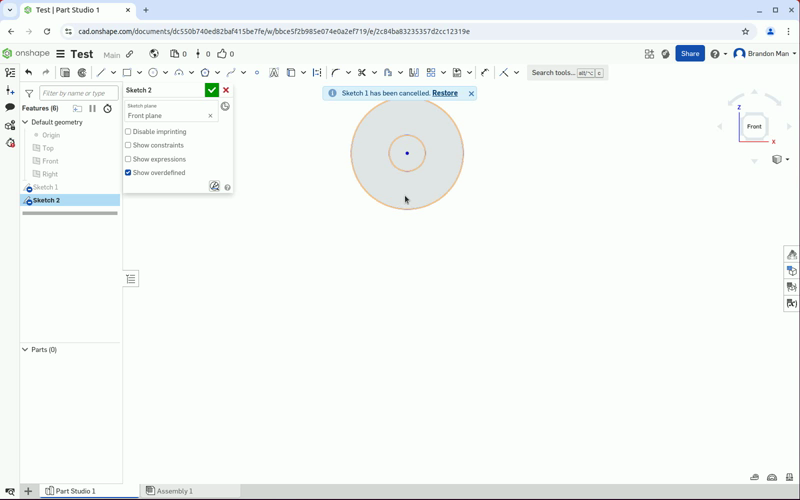
scroll(6)
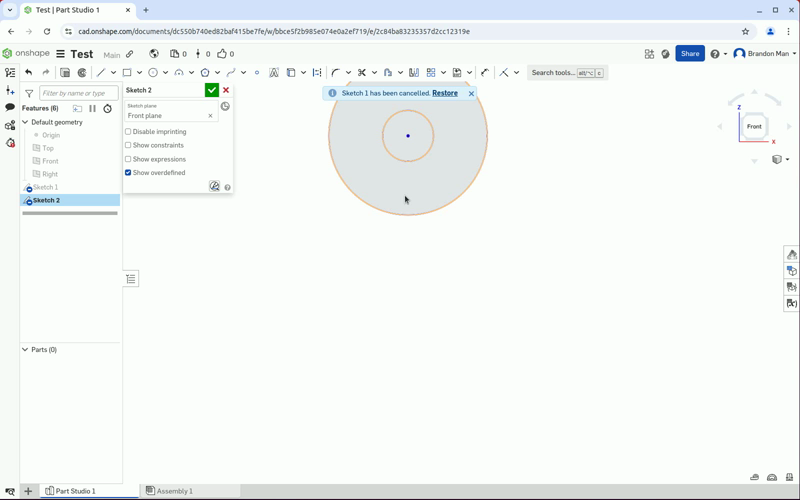
scroll(6)
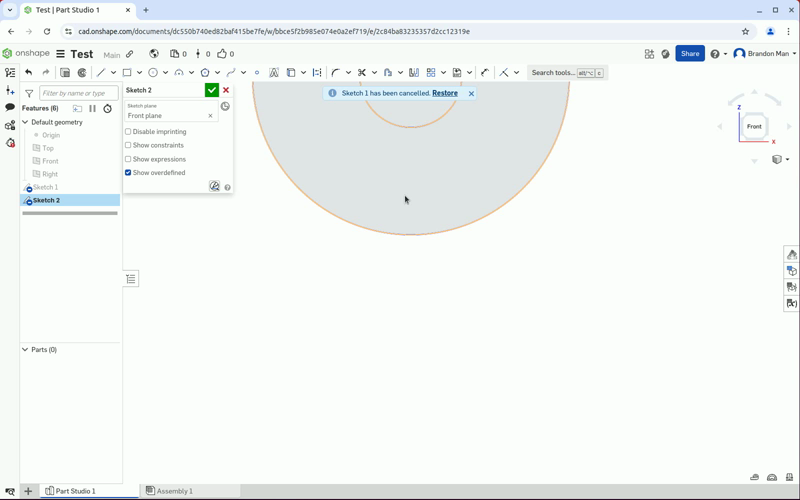
click(405, 195)
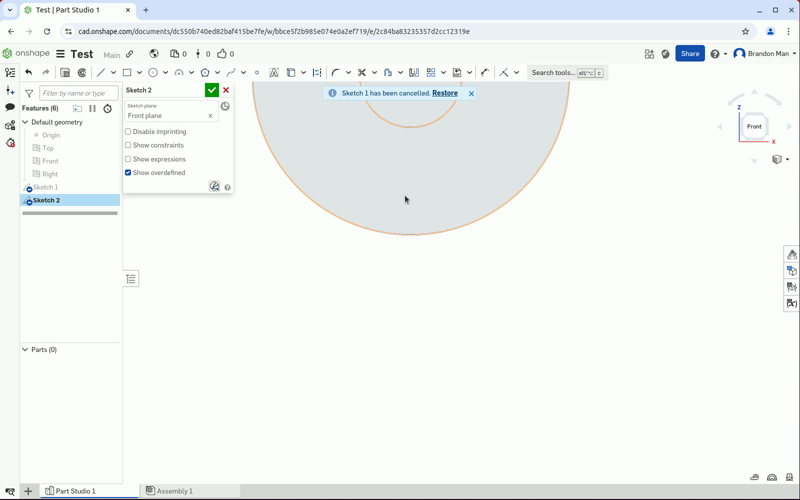
scroll(-6)
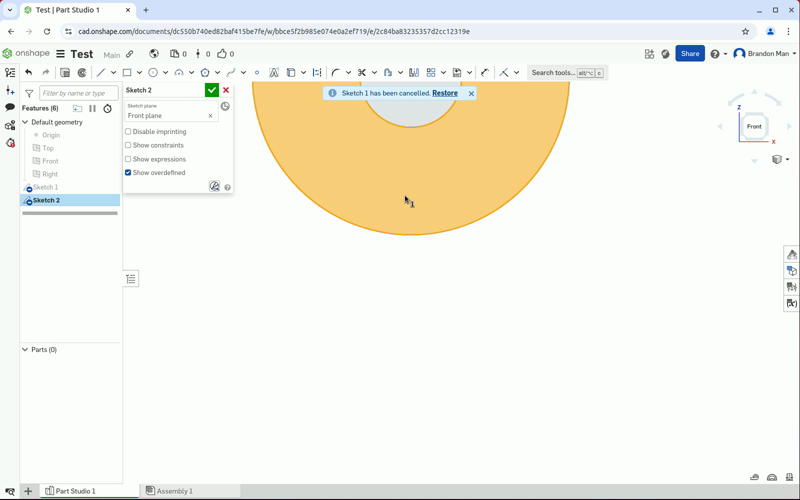
scroll(-6)
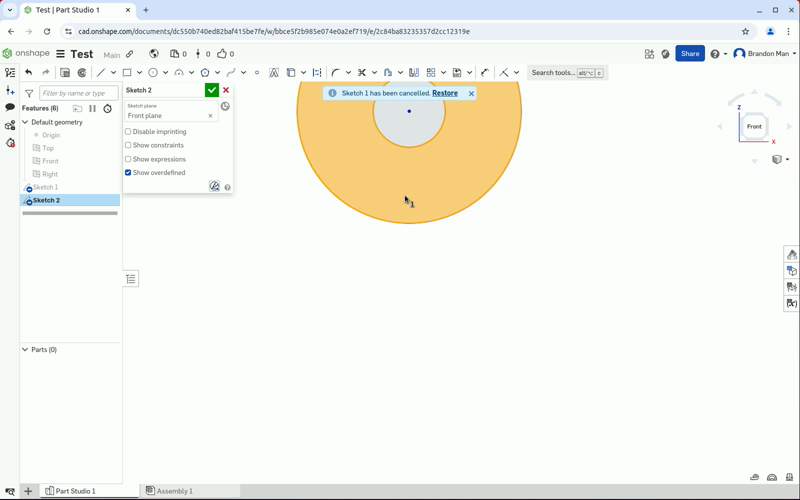
scroll(-6)
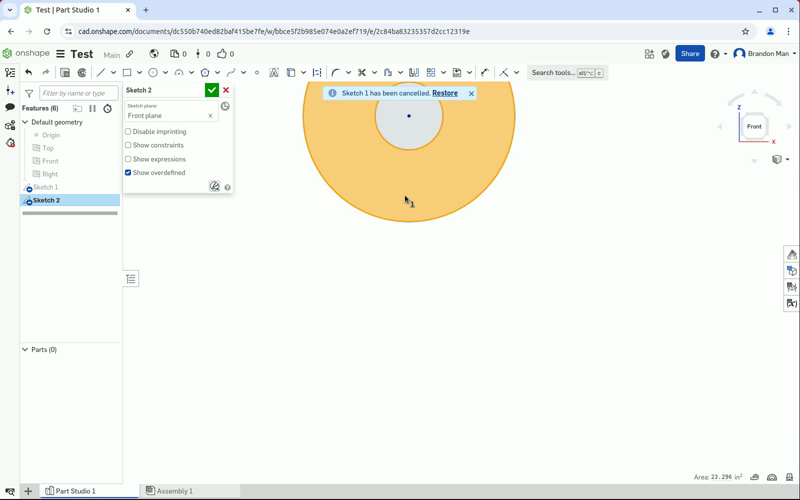
scroll(-6)
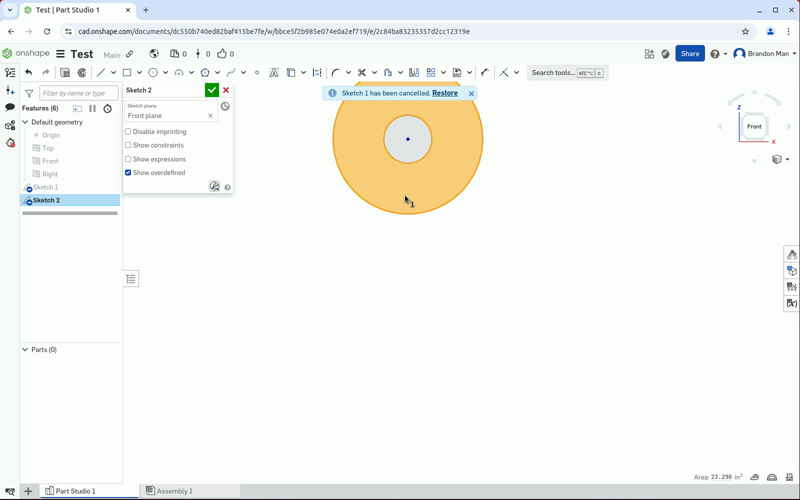
scroll(-6)
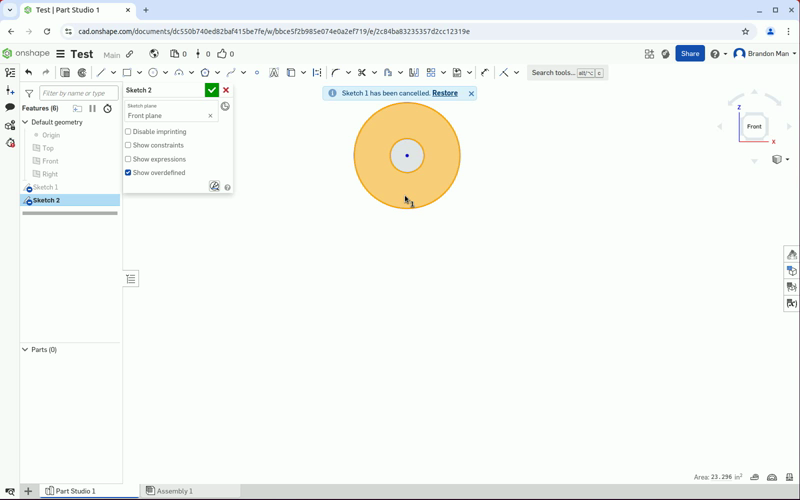
scroll(-6)
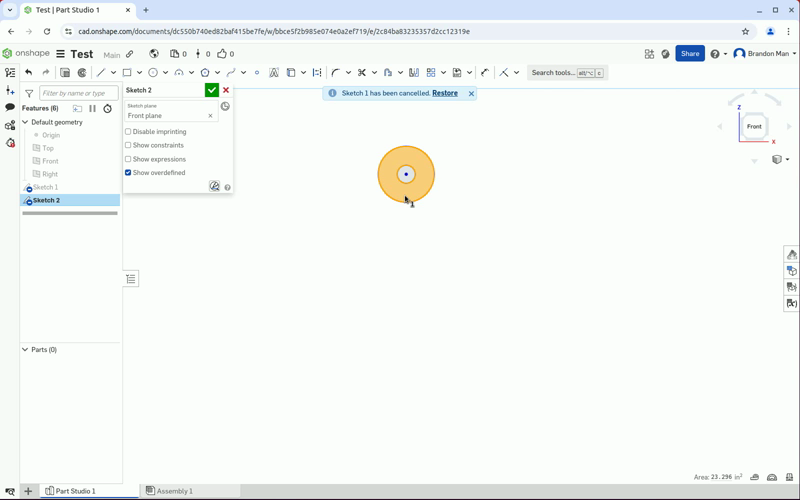
scroll(-6)
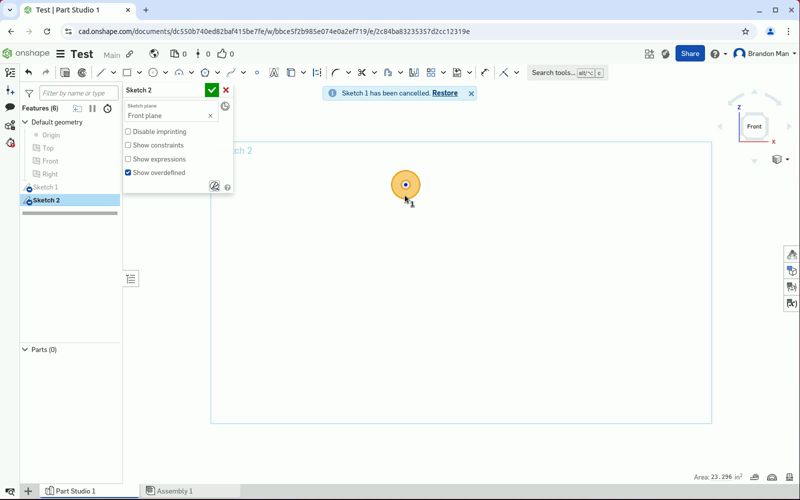
mouse_move(73, 352)
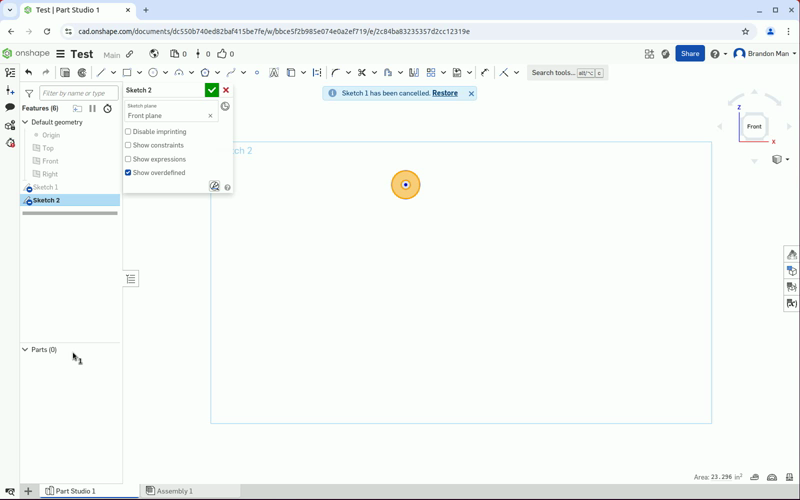
key(shift+y)
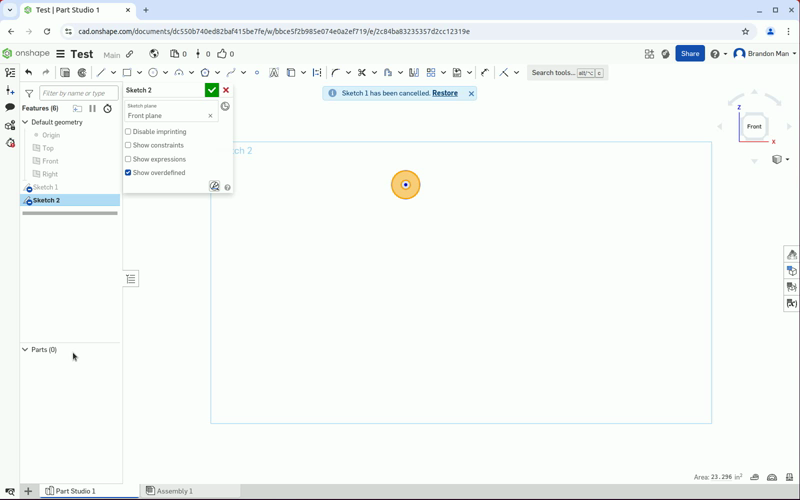
key(shift+e)
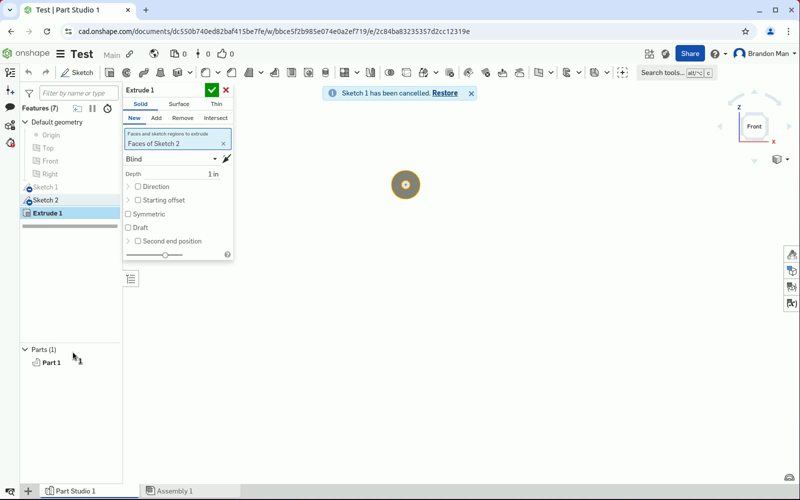
mouse_move(143, 106)
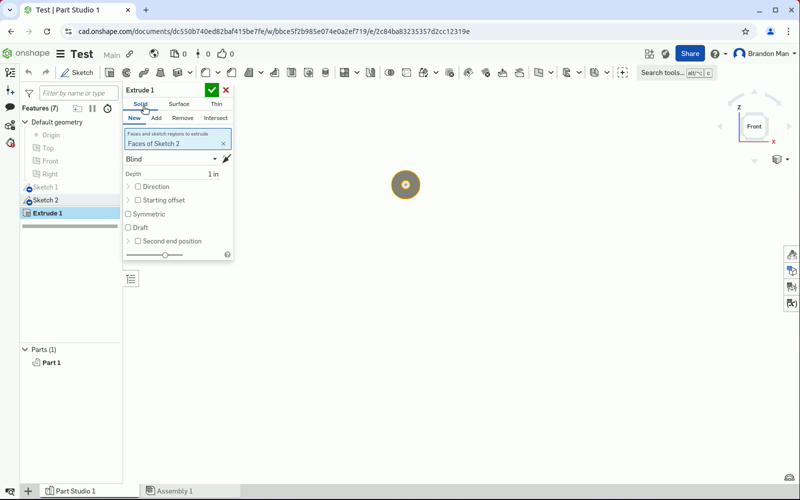
click(143, 106)
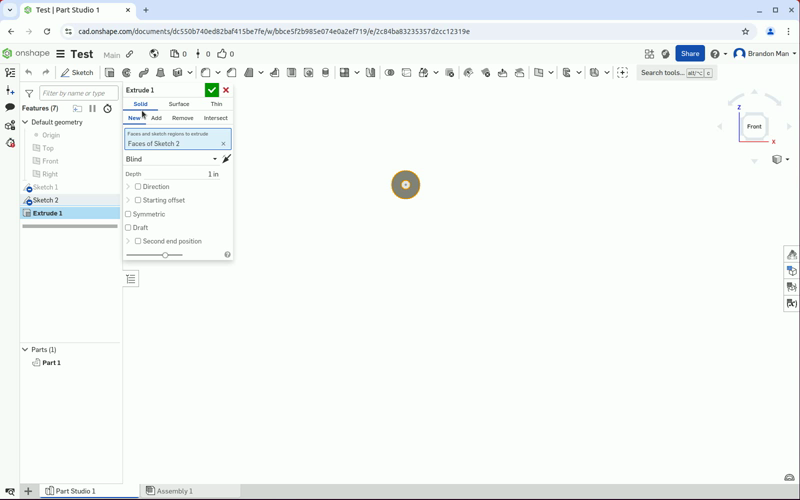
mouse_move(137, 120)
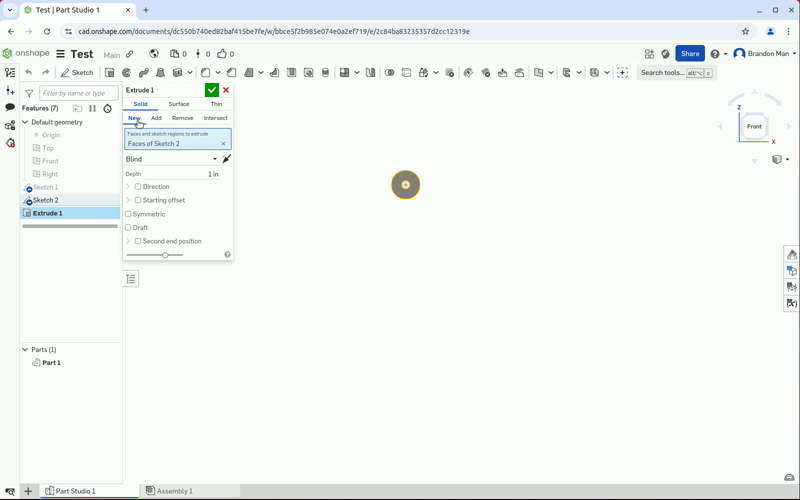
click(137, 120)
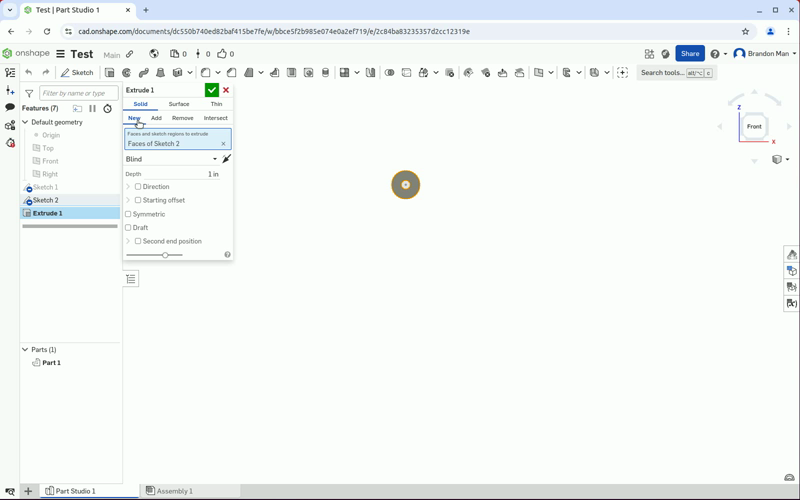
key(tab, 4)
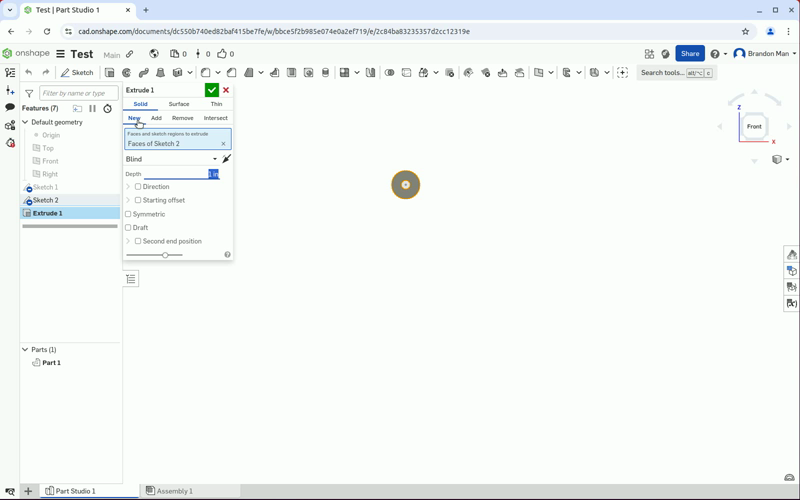
text(0.963)
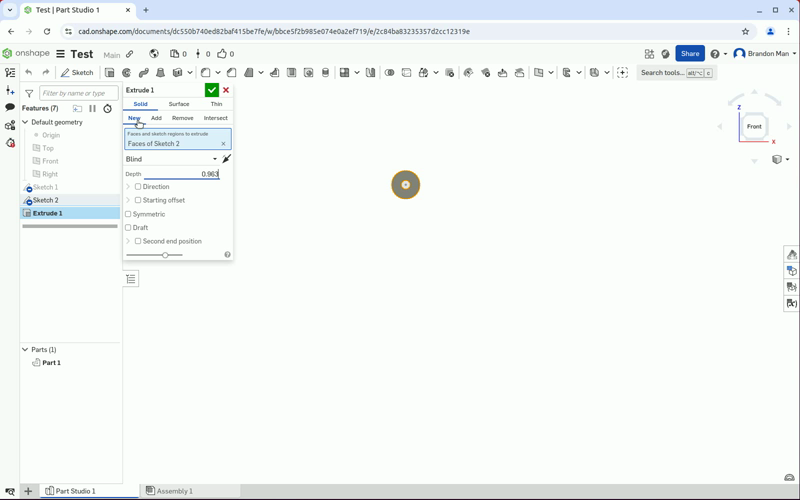
key(enter)
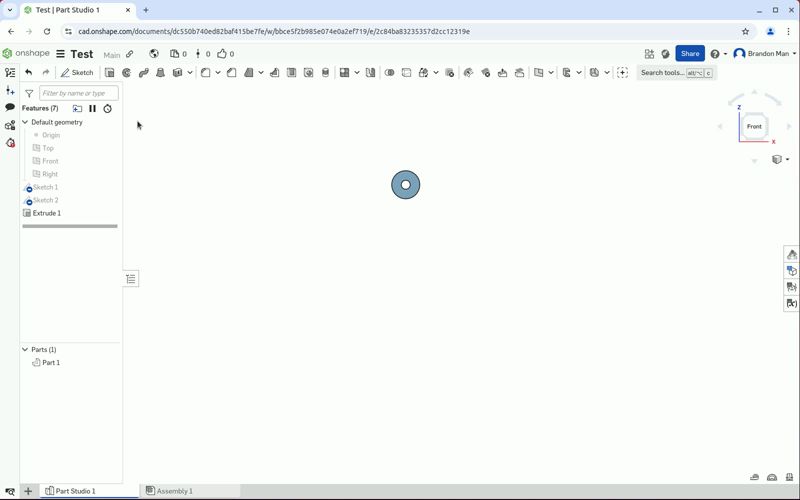
key(shift+h)
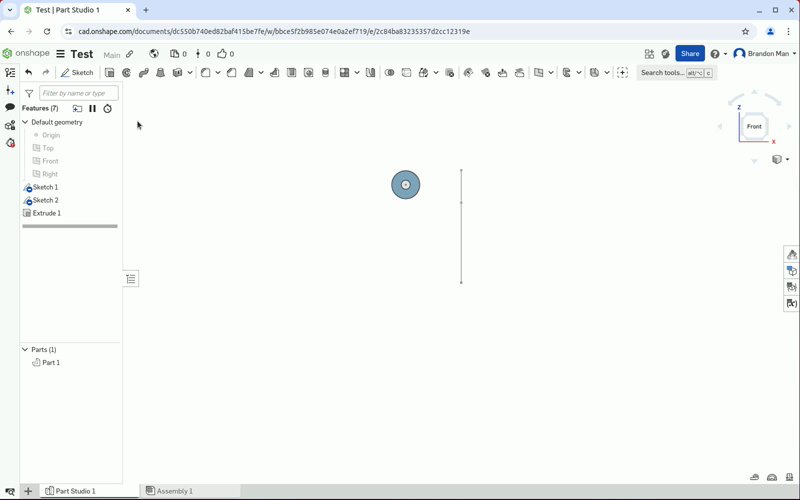
key(shift+h)
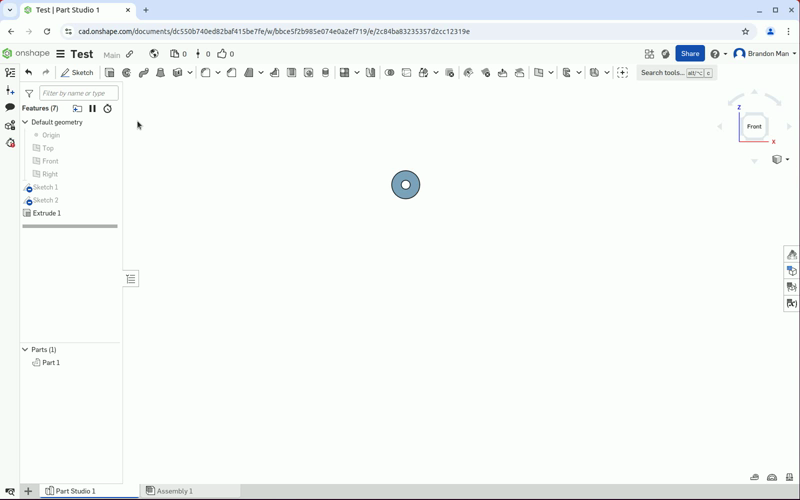
mouse_move(73, 189)
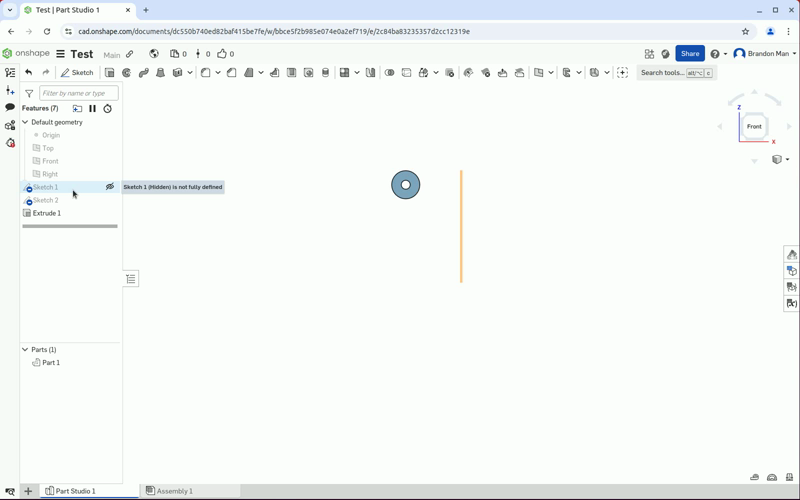
click(73, 189)
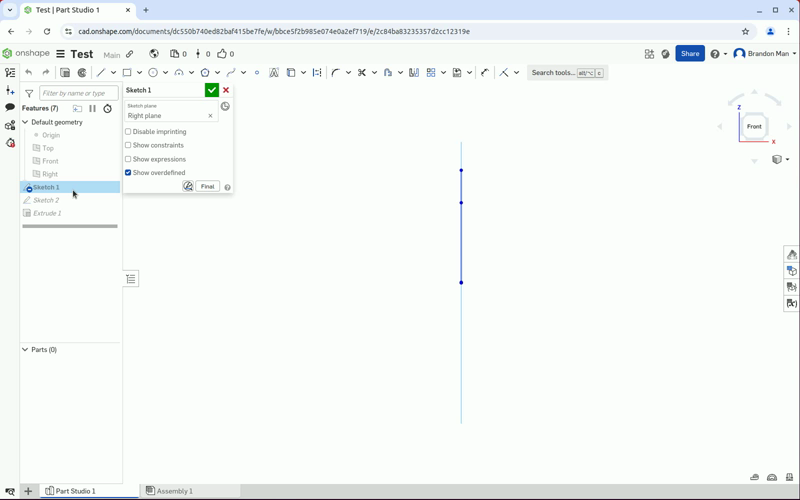
mouse_move(229, 92)
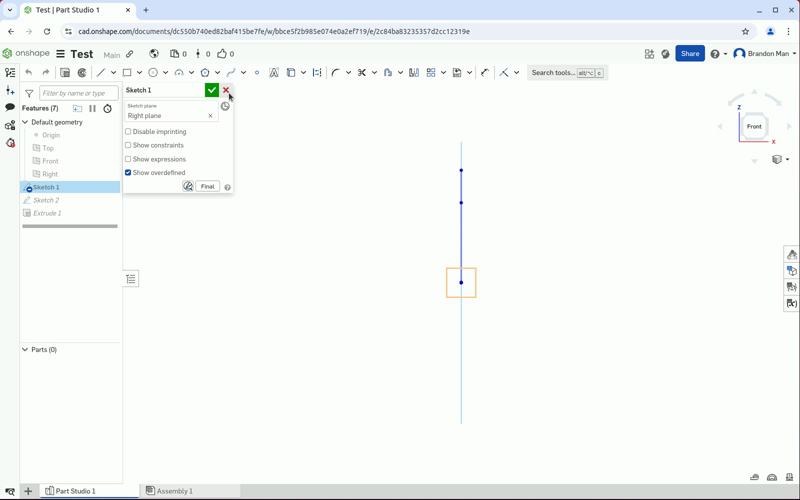
click(229, 92)
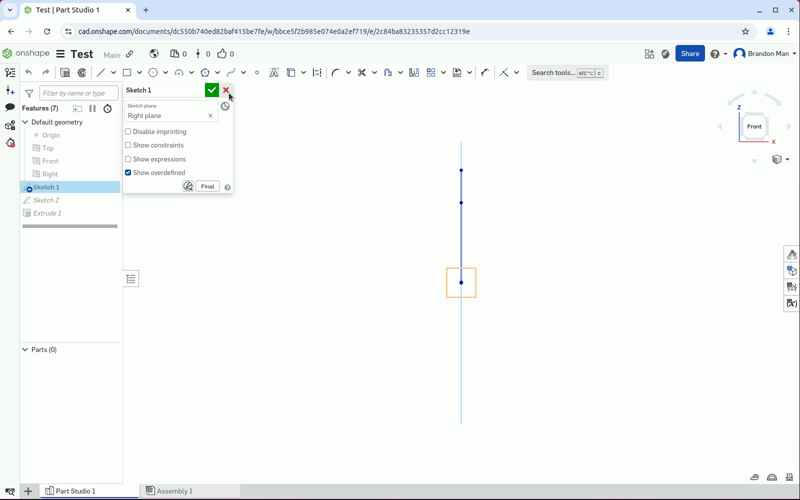
key(shift+s)
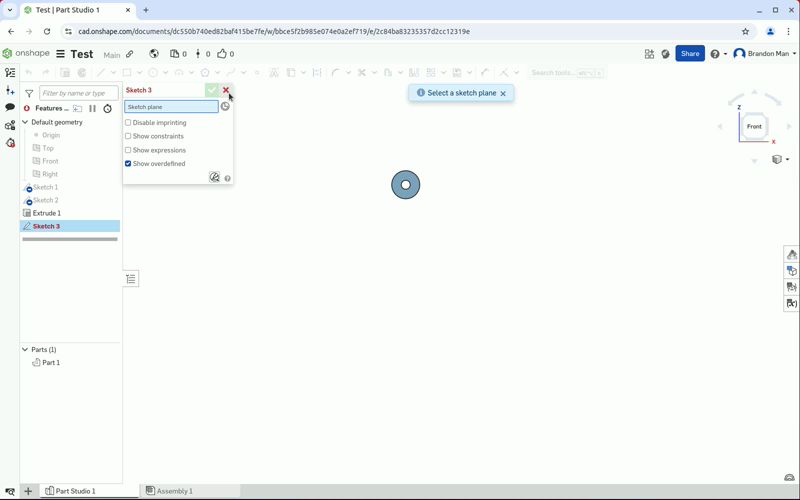
mouse_move(73, 163)
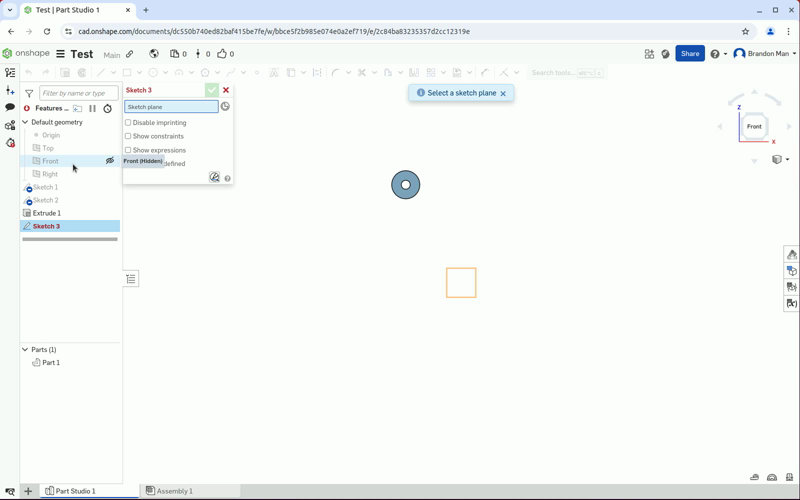
click(73, 163)
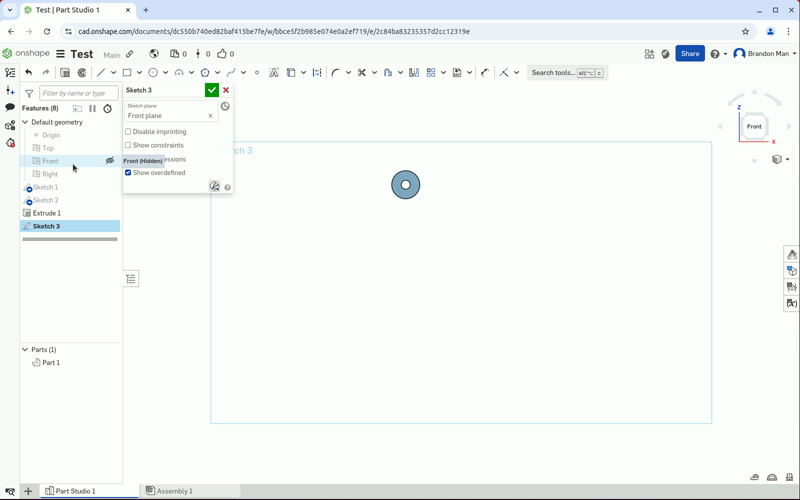
mouse_move(73, 352)
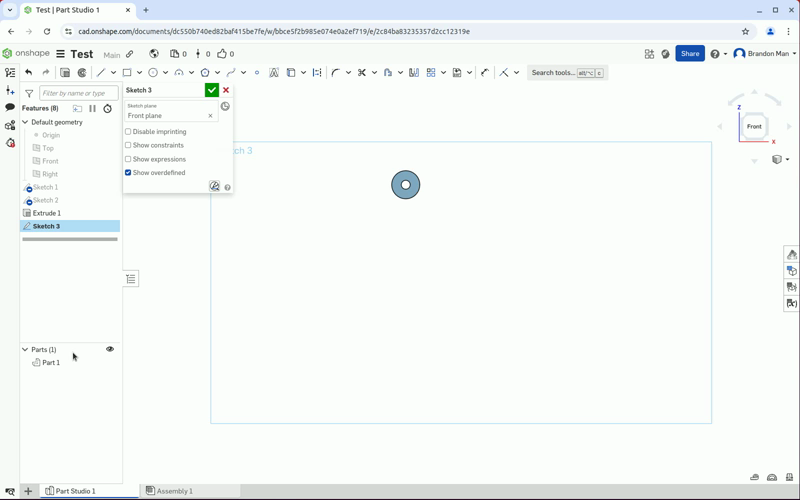
key(y)
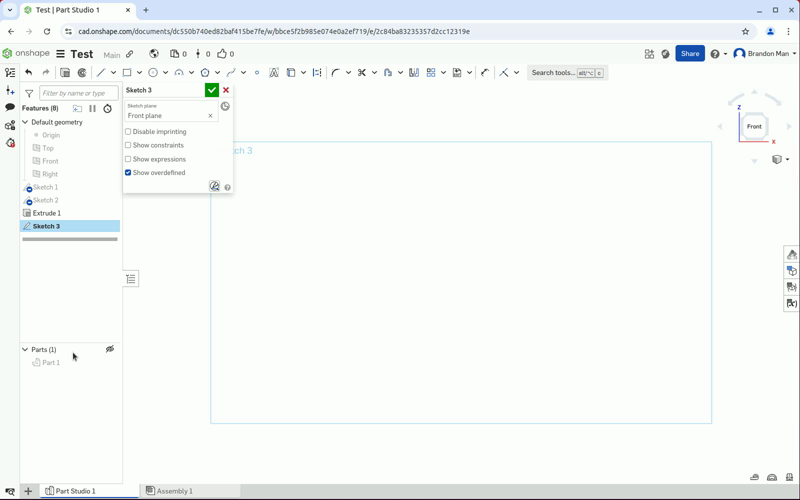
key(c)
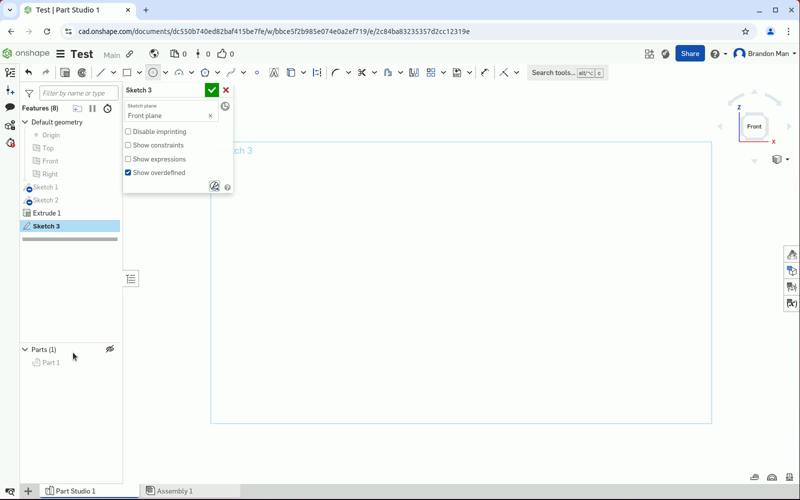
key_down(shift)
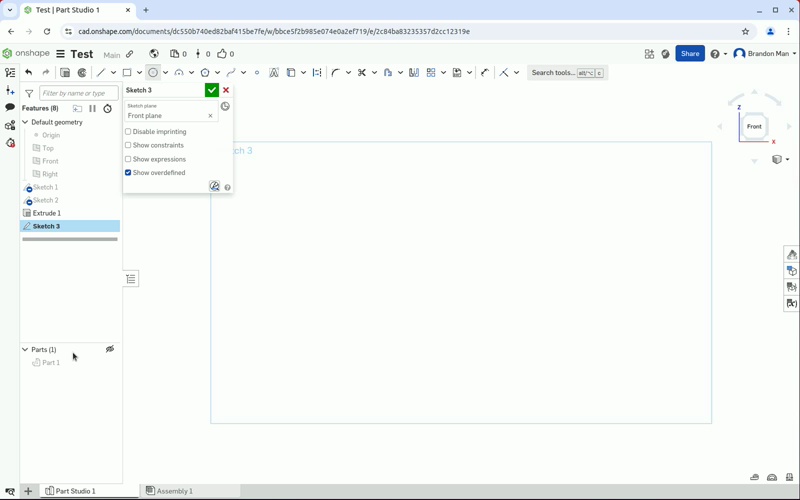
mouse_move(406, 257)
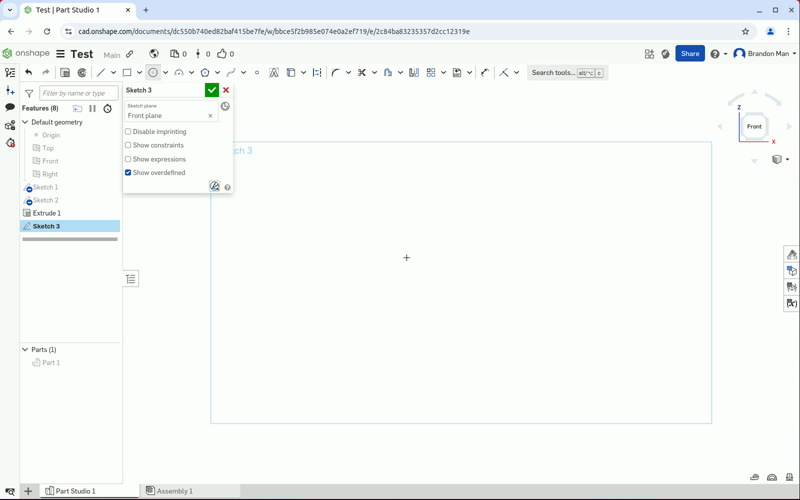
click(406, 257)
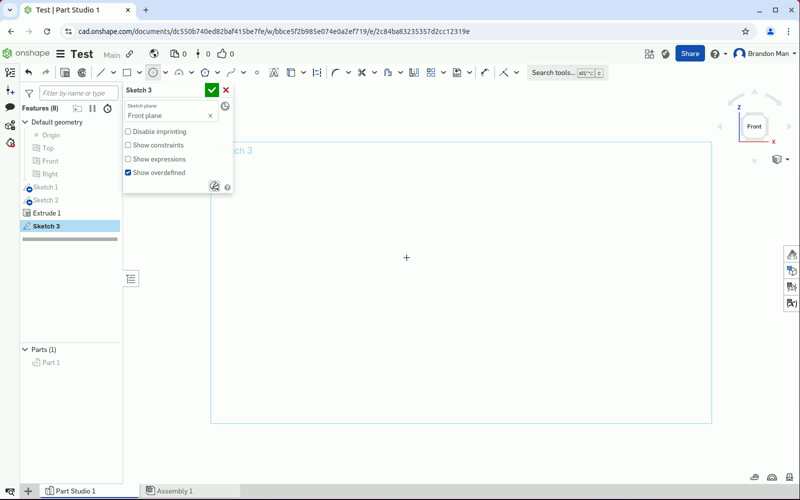
key_up(shift)
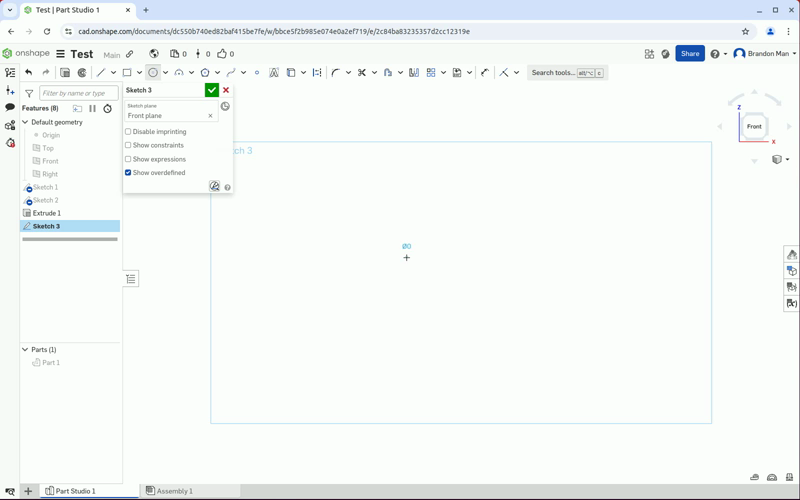
mouse_move(430, 257)
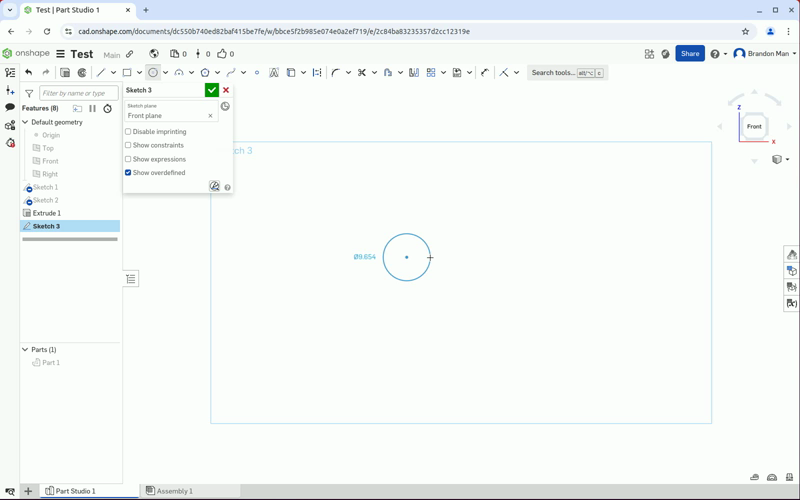
click(430, 257)
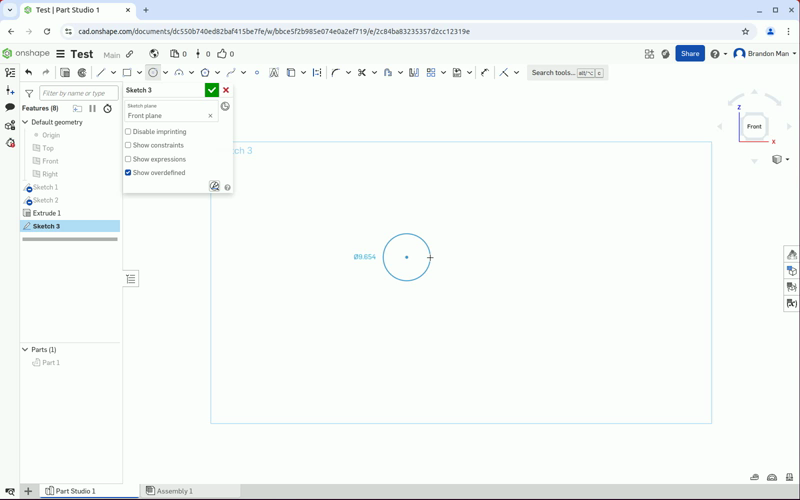
key(esc)
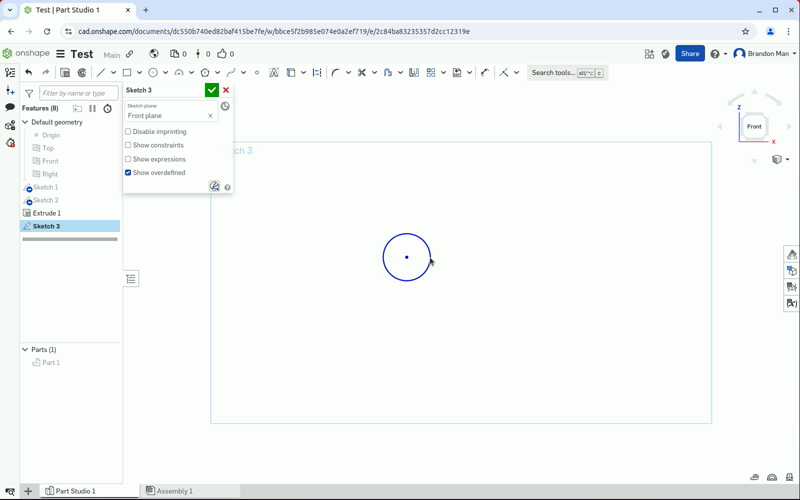
key(c)
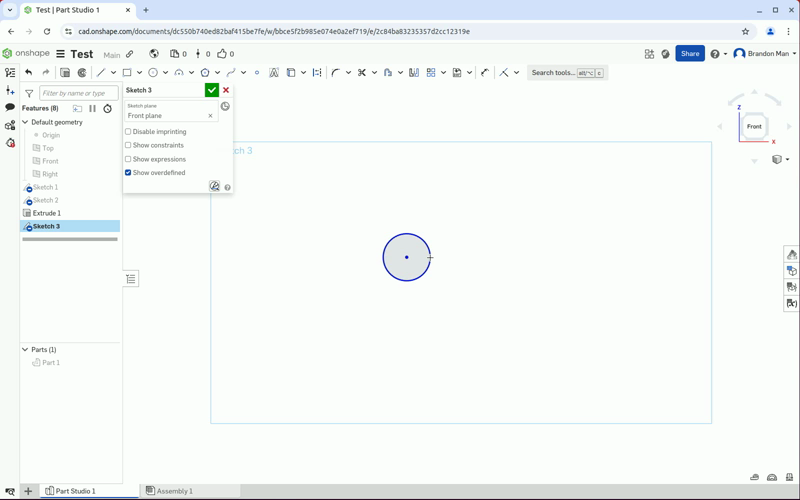
key_down(shift)
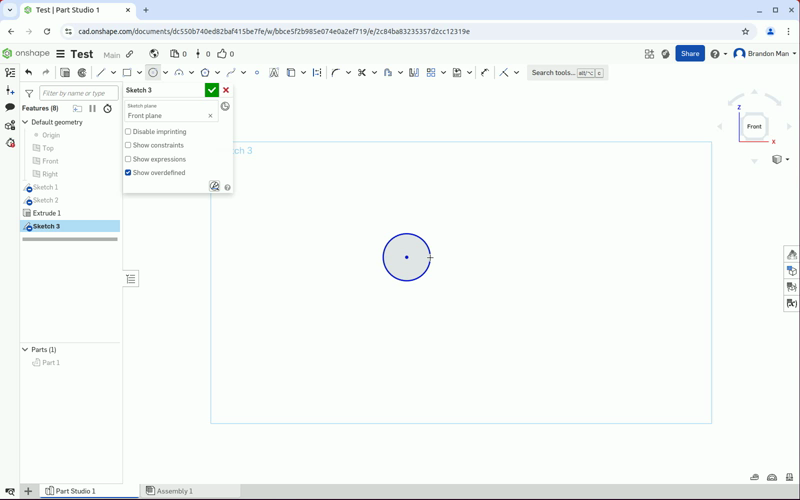
mouse_move(406, 257)
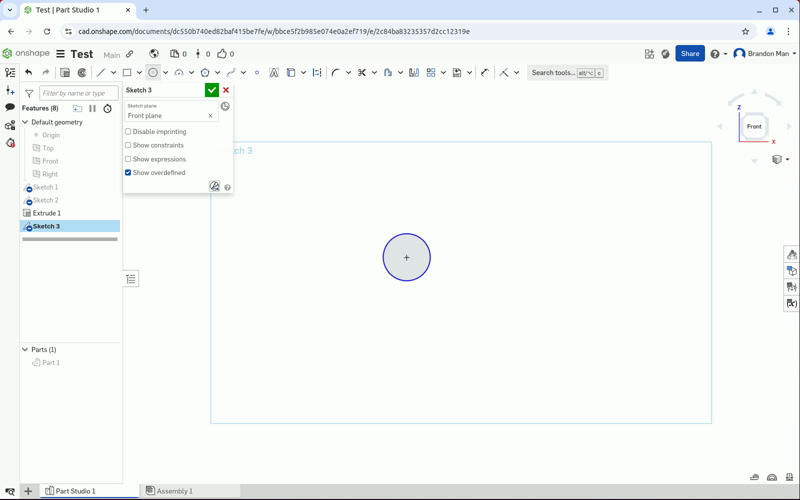
click(406, 257)
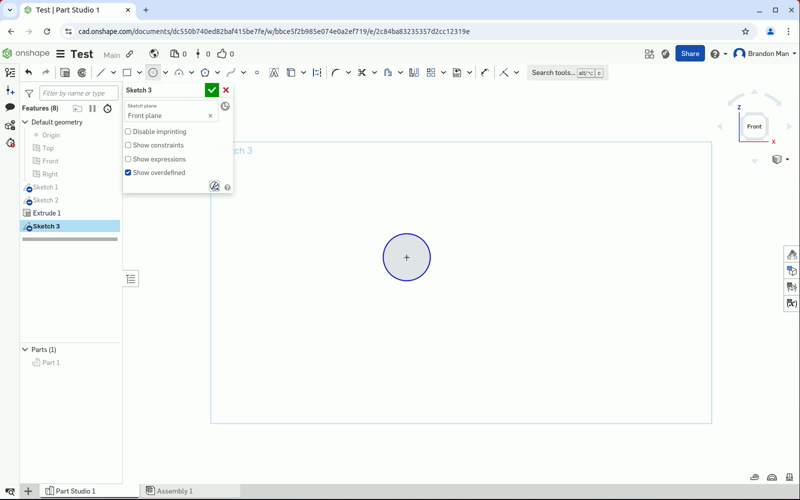
key_up(shift)
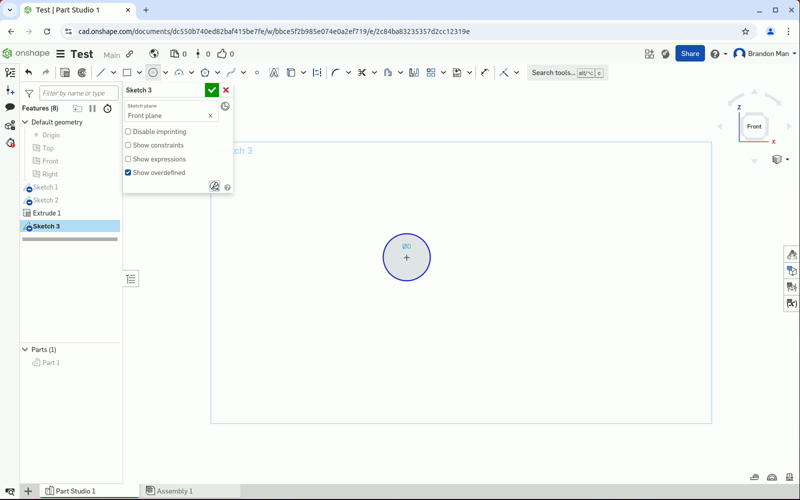
mouse_move(411, 257)
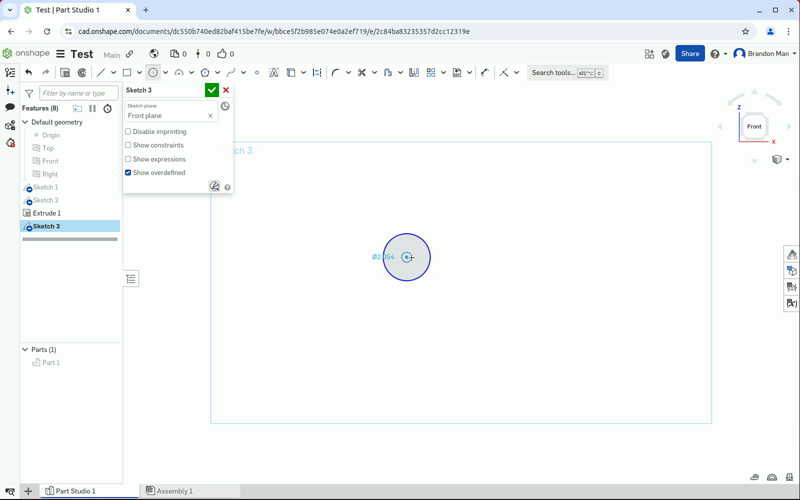
click(411, 257)
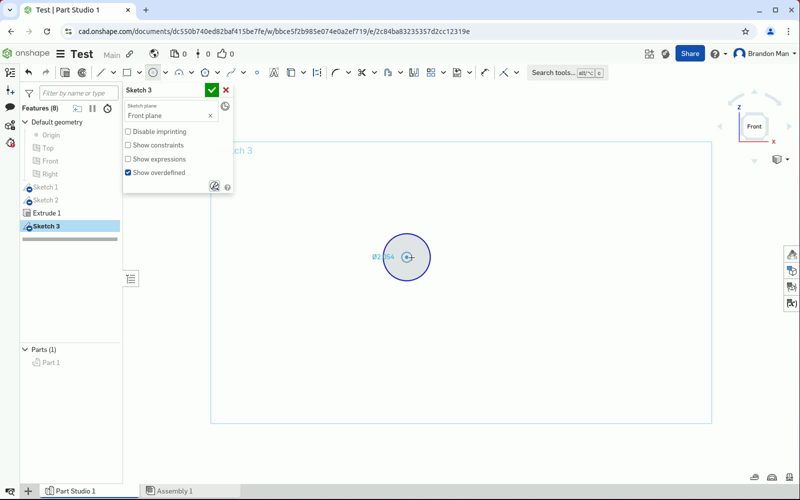
key(esc)
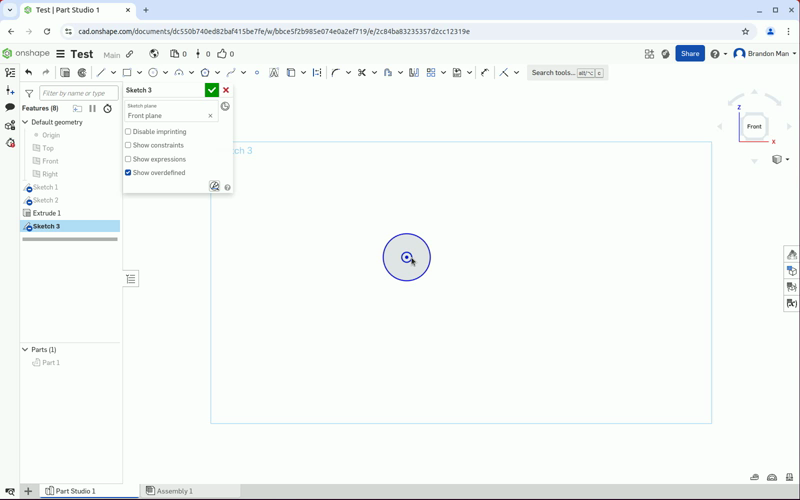
mouse_move(425, 268)
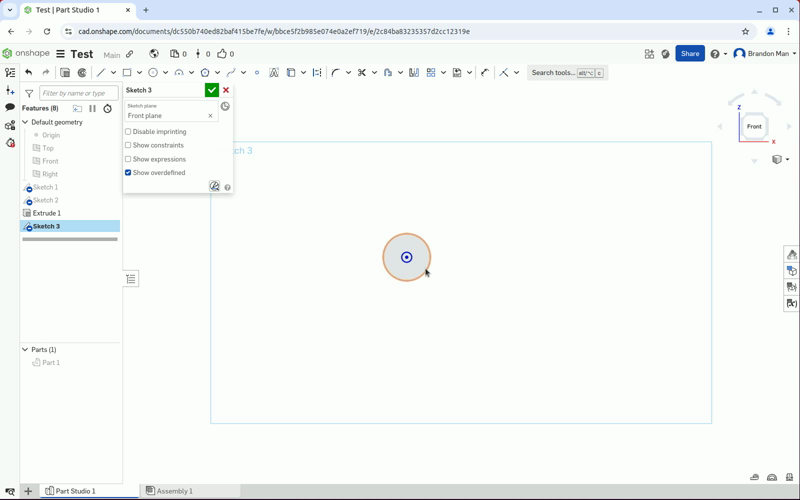
scroll(6)
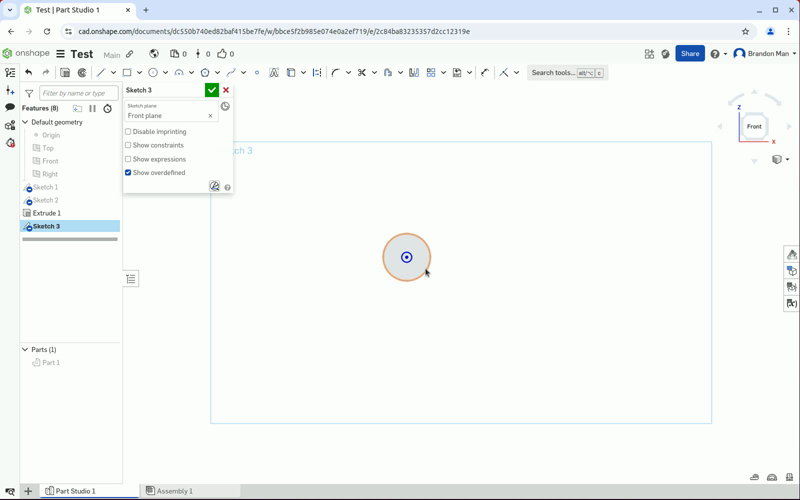
scroll(6)
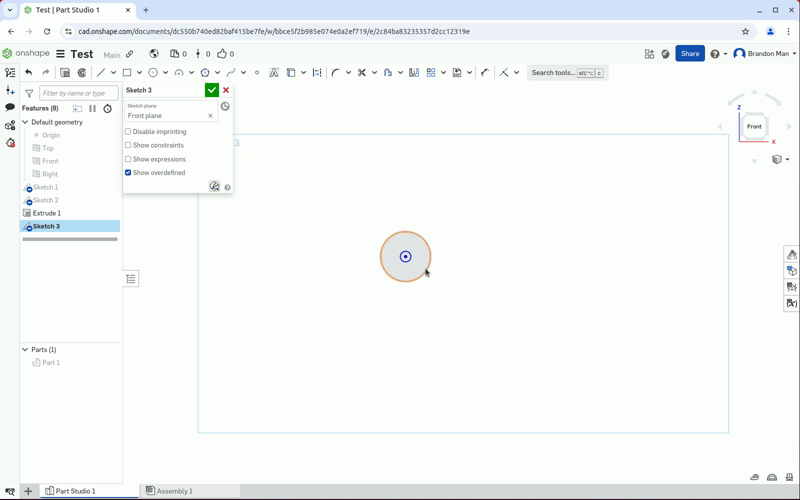
scroll(6)
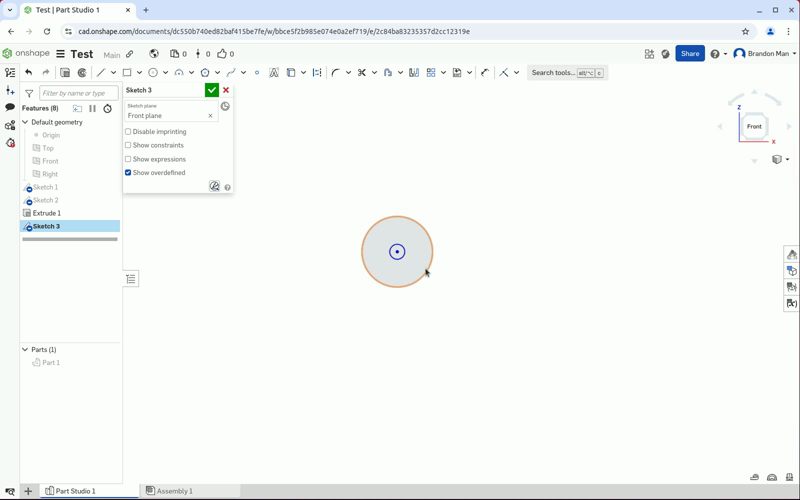
scroll(6)
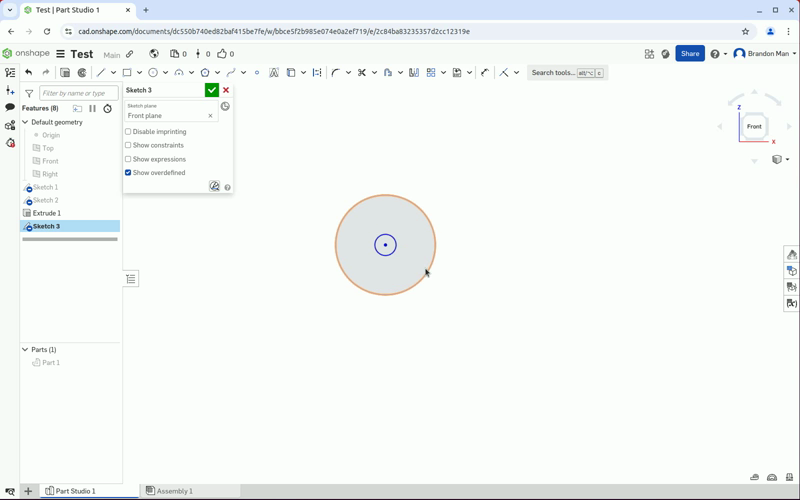
scroll(6)
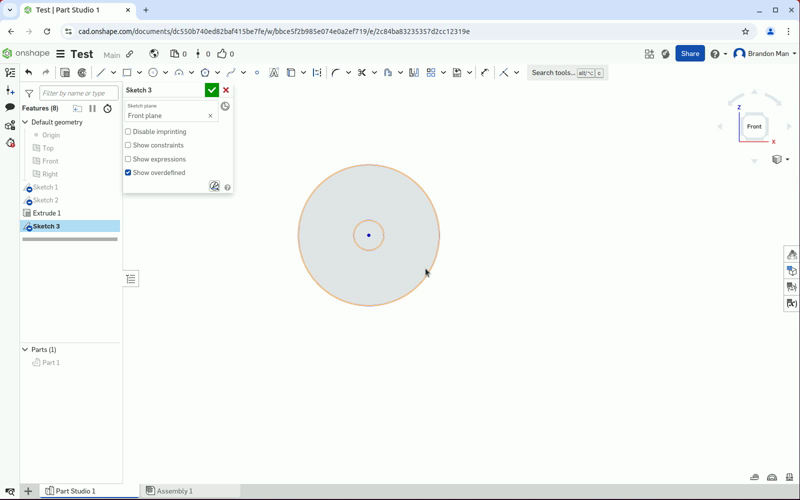
scroll(6)
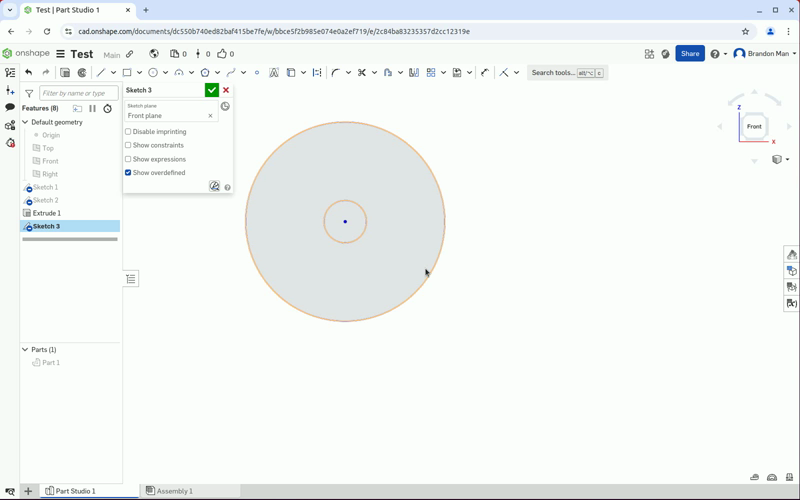
scroll(6)
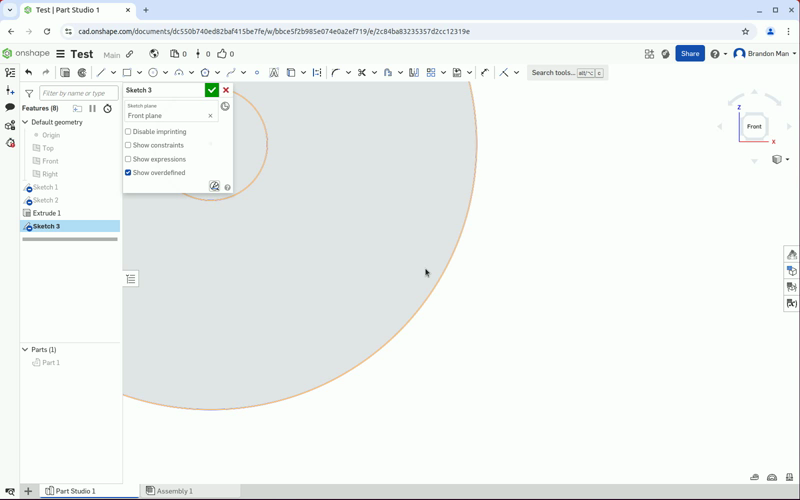
click(425, 268)
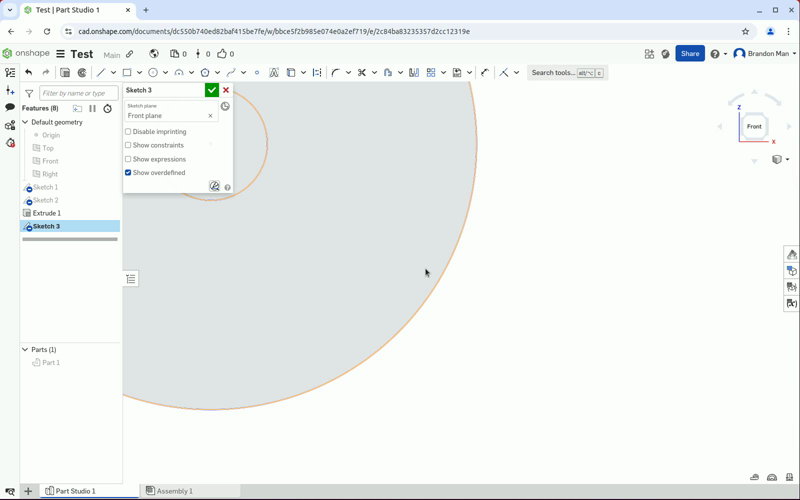
scroll(-6)
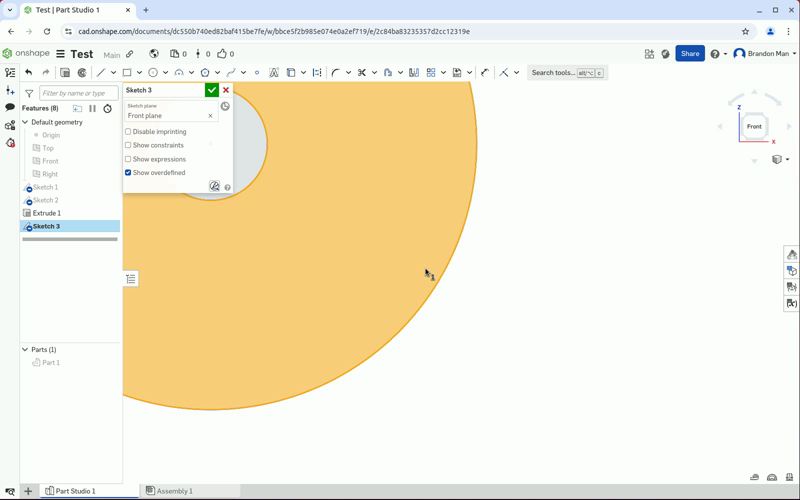
scroll(-6)
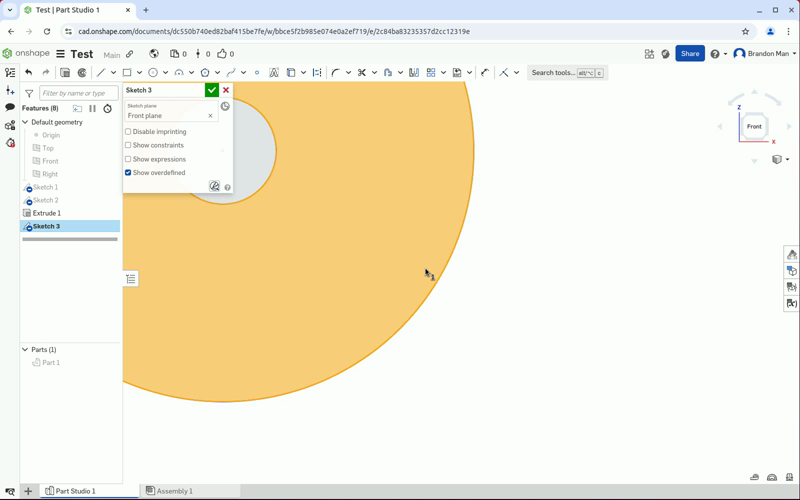
scroll(-6)
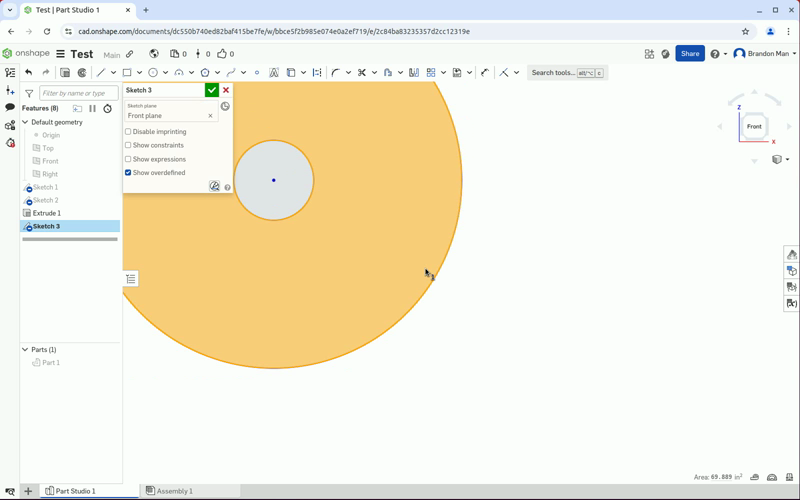
scroll(-6)
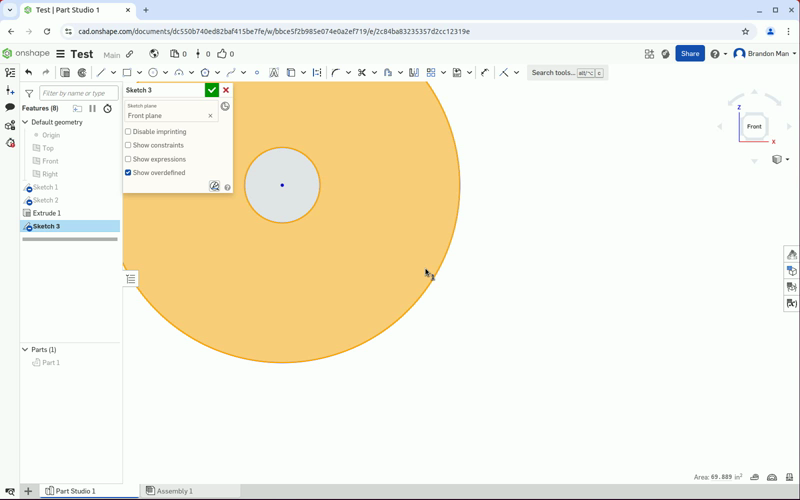
scroll(-6)
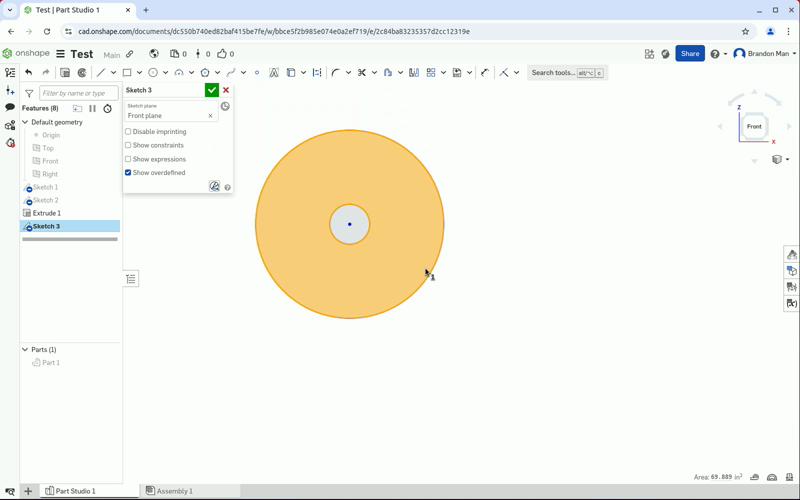
scroll(-6)
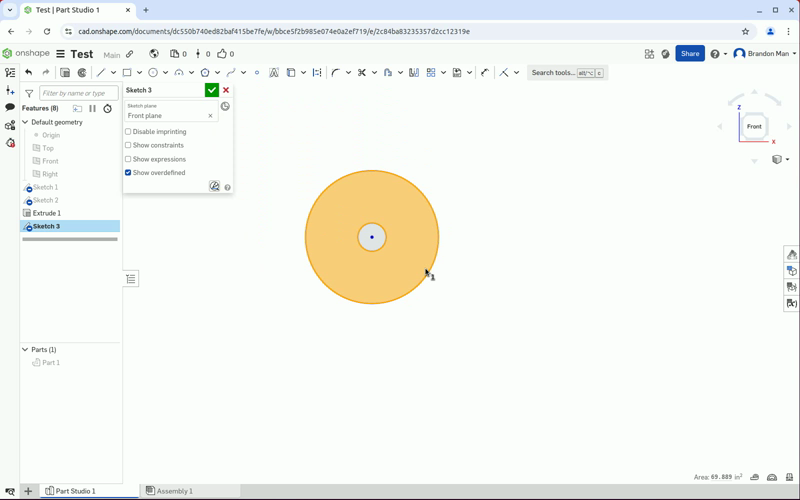
scroll(-6)
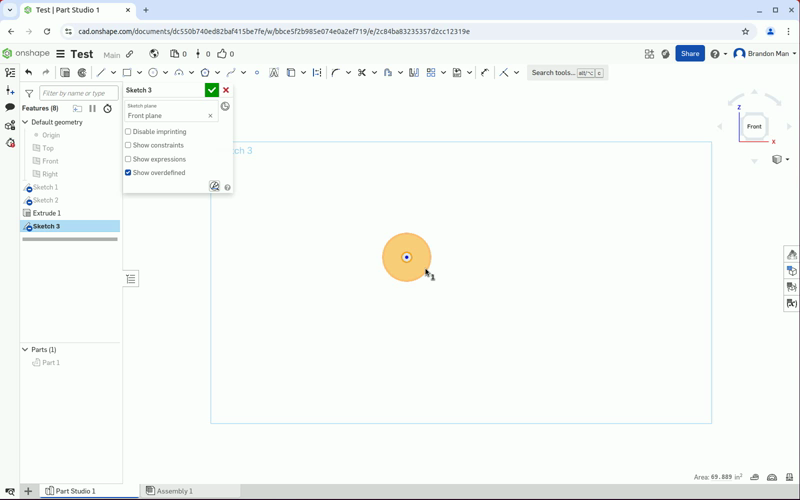
mouse_move(73, 352)
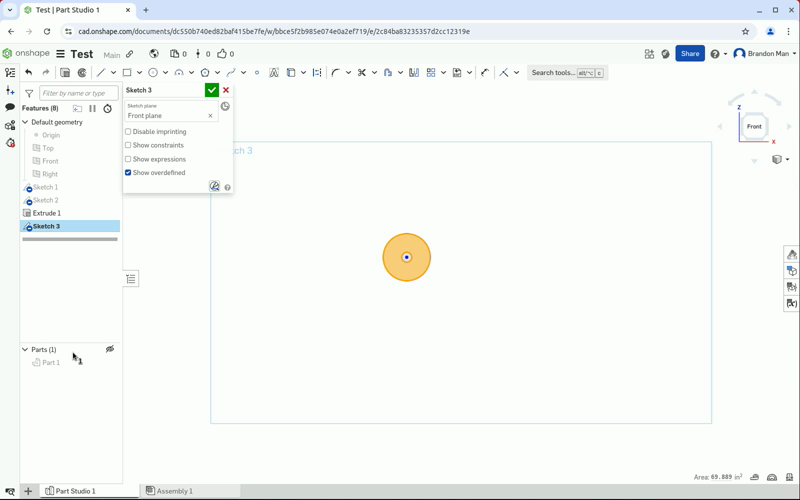
key(shift+y)
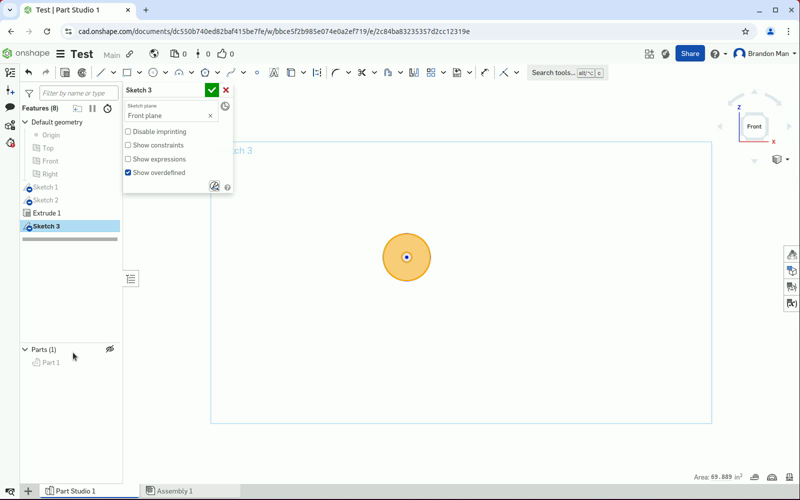
key(shift+e)
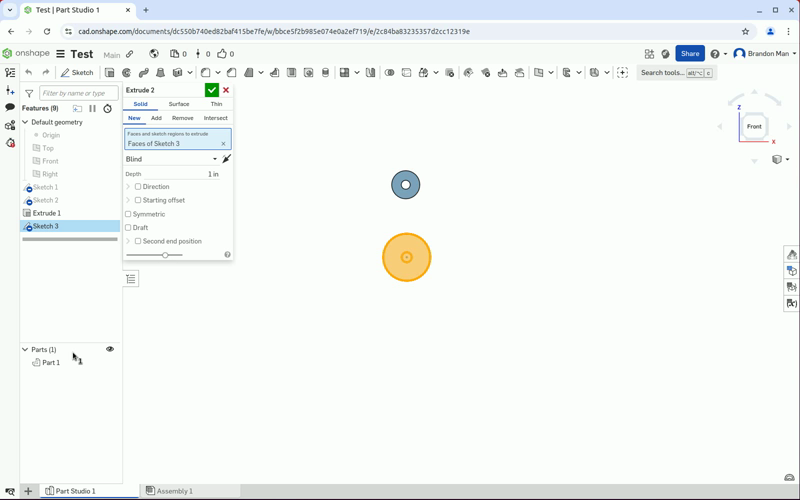
mouse_move(143, 106)
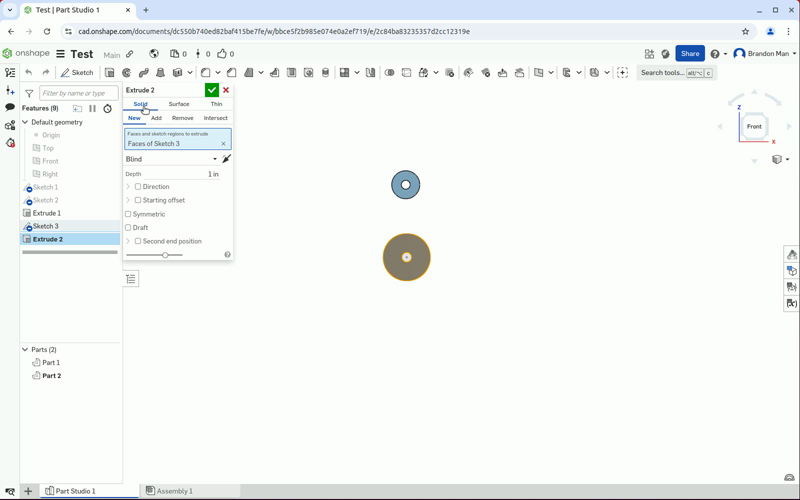
click(143, 106)
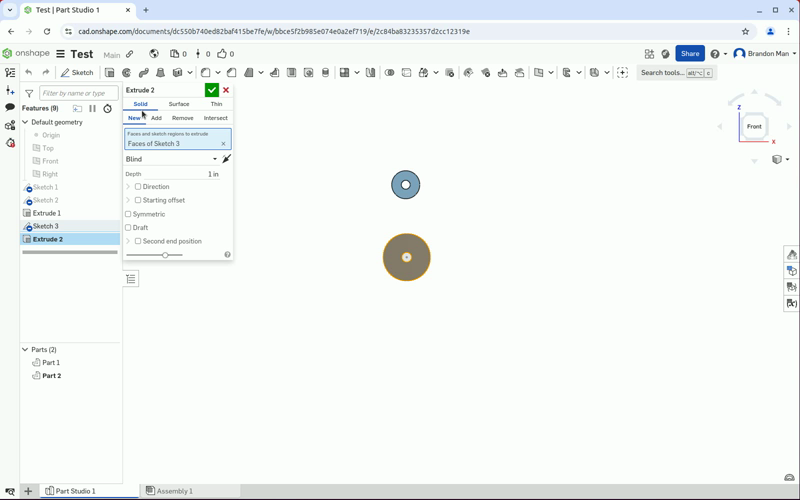
mouse_move(137, 120)
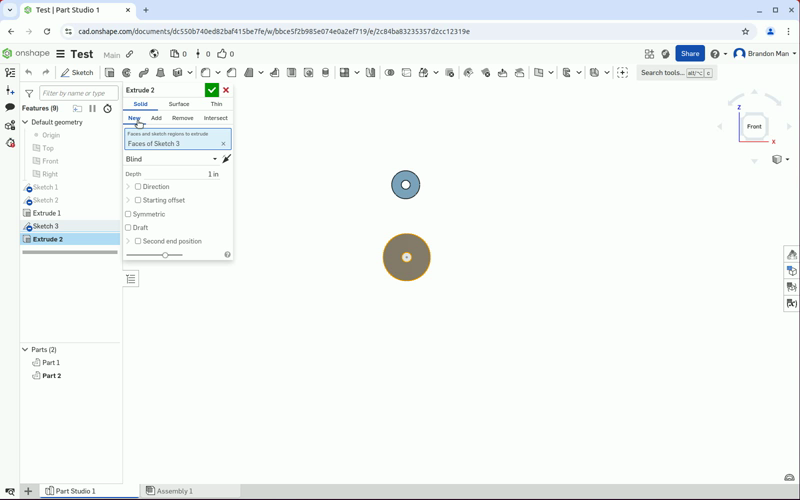
click(137, 120)
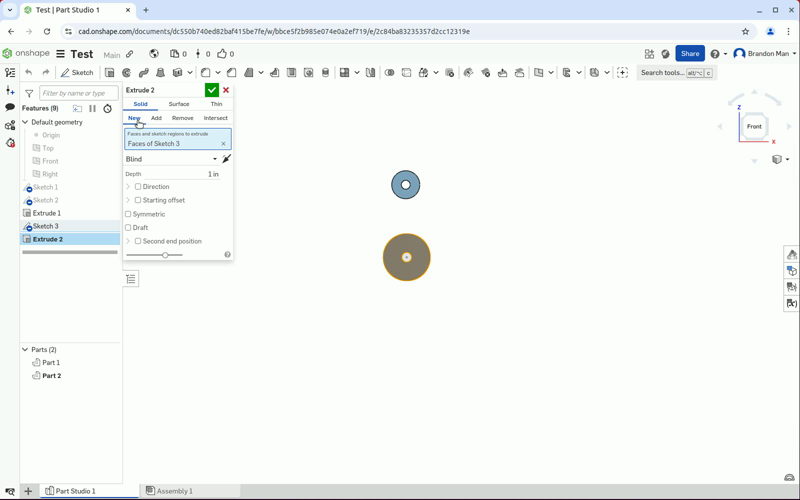
key(tab, 4)
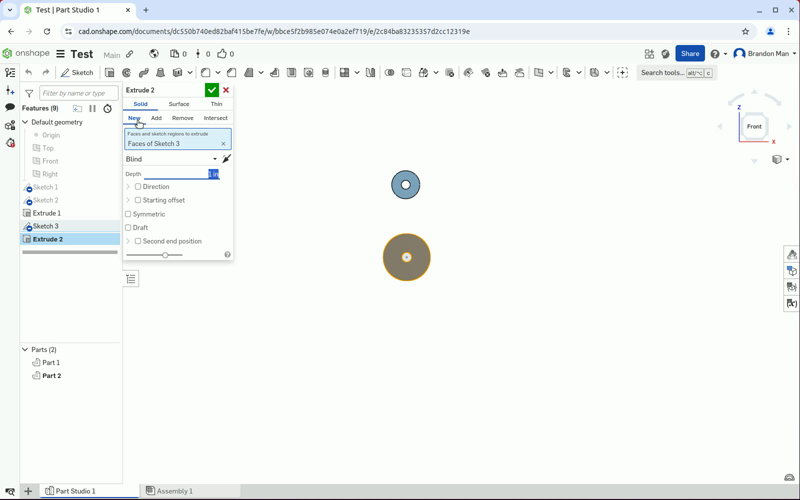
text(0.963)
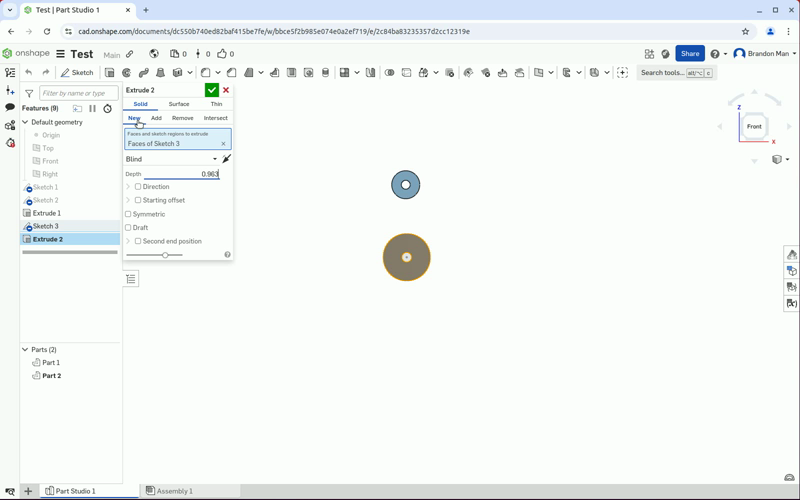
key(enter)
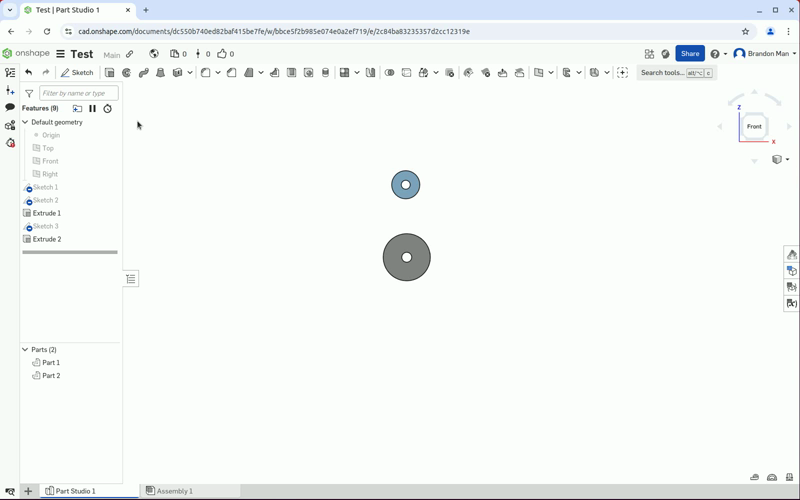
key(shift+h)
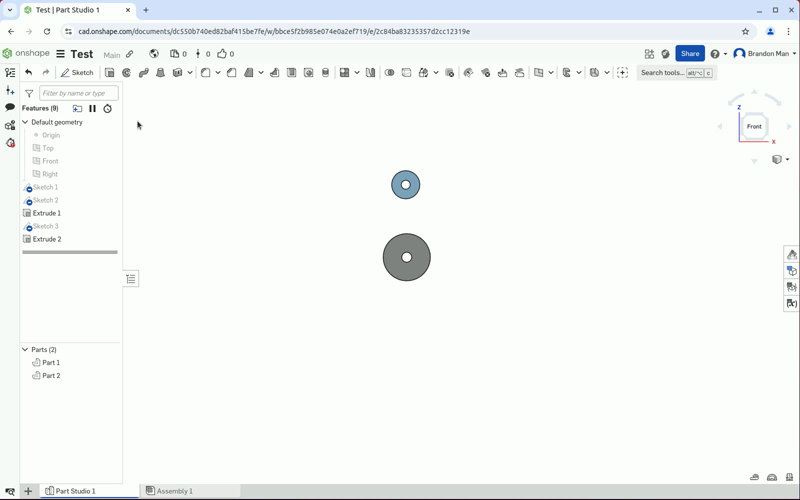
key(shift+h)
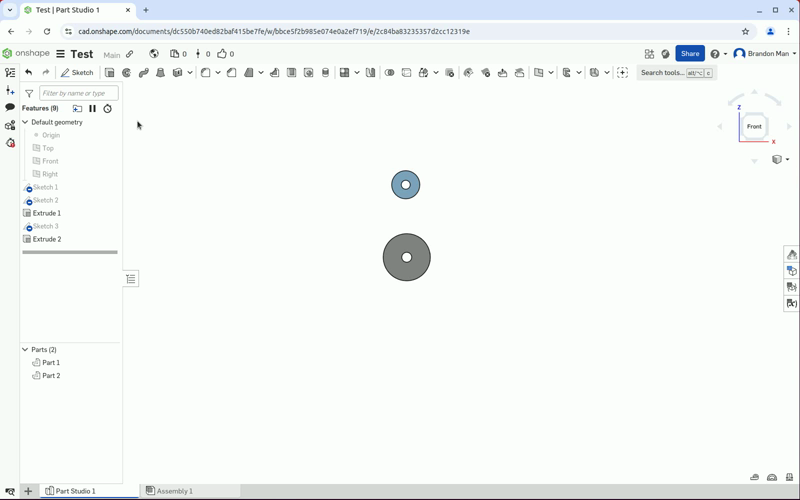
mouse_move(73, 189)
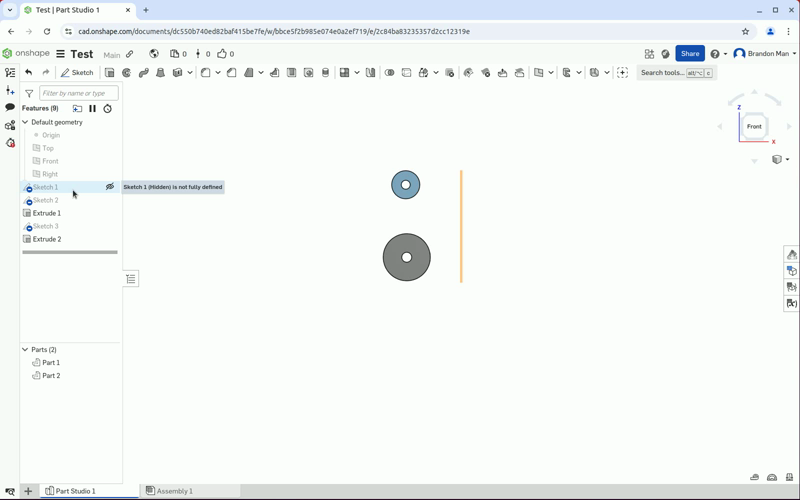
click(73, 189)
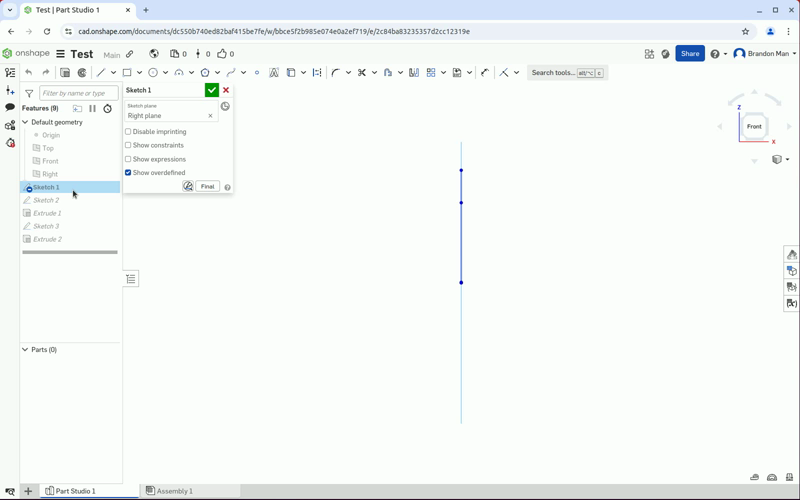
mouse_move(229, 92)
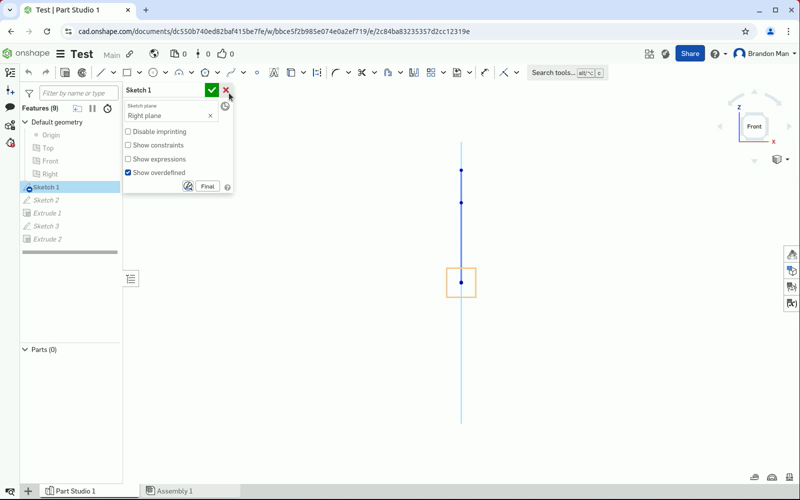
click(229, 92)
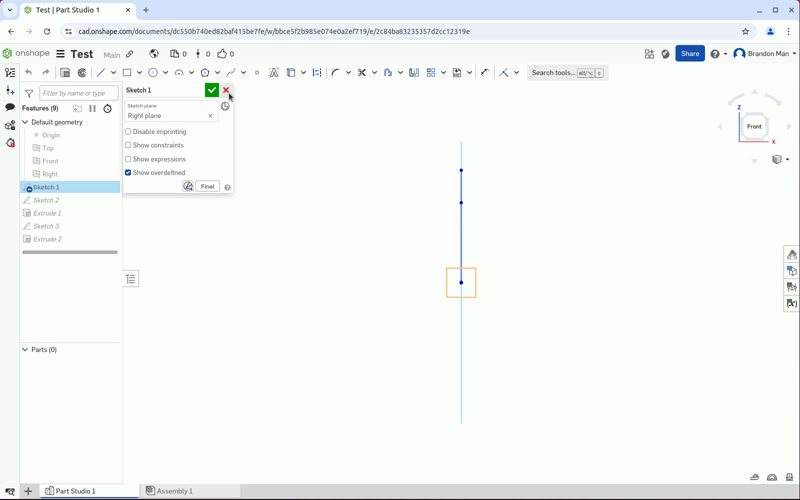
key(shift+s)
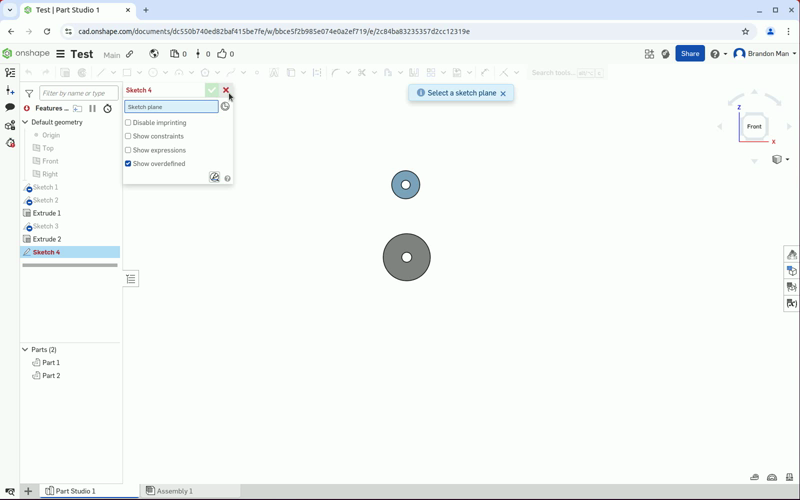
mouse_move(73, 163)
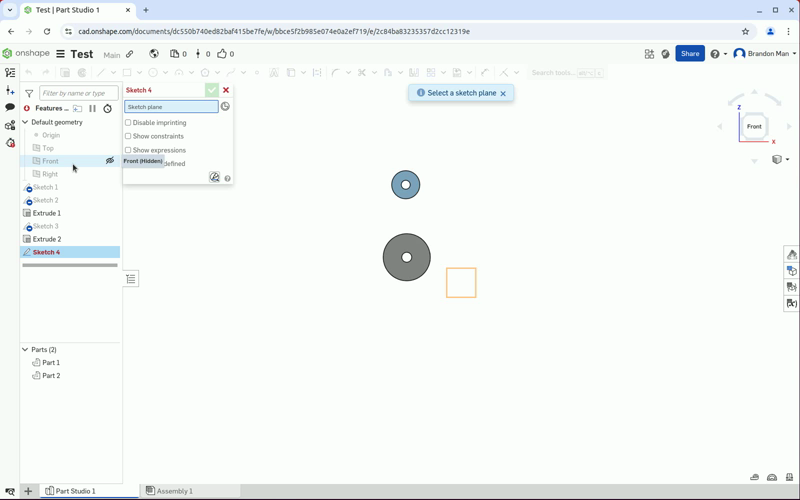
click(73, 163)
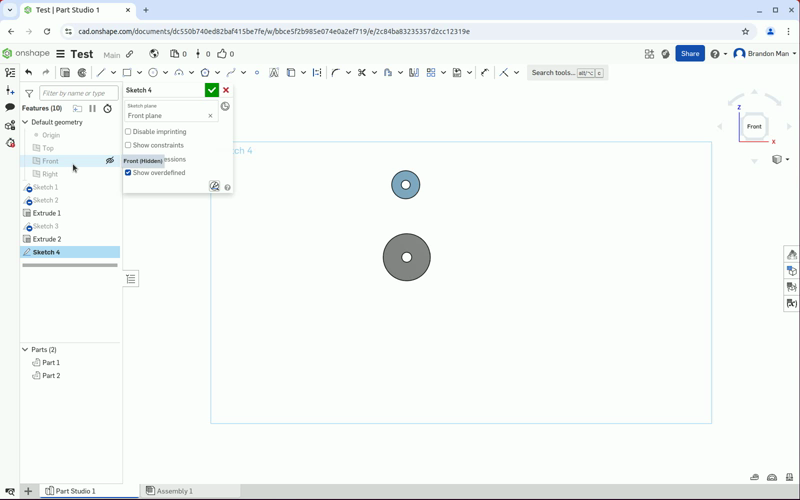
mouse_move(73, 352)
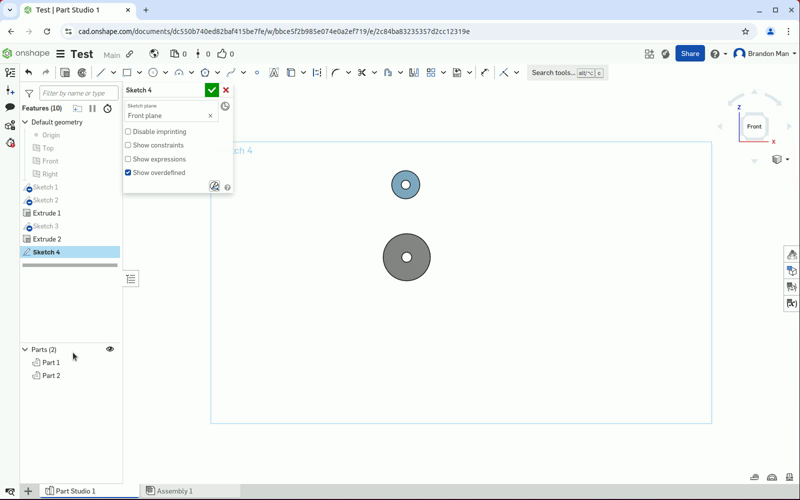
key(y)
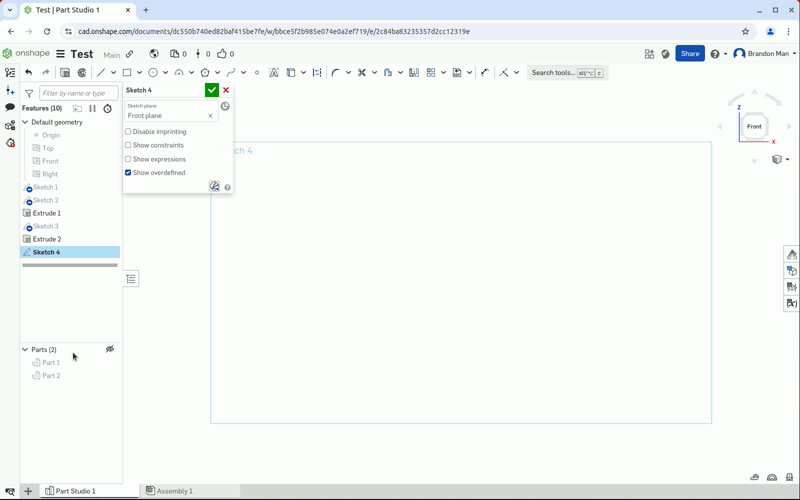
key(c)
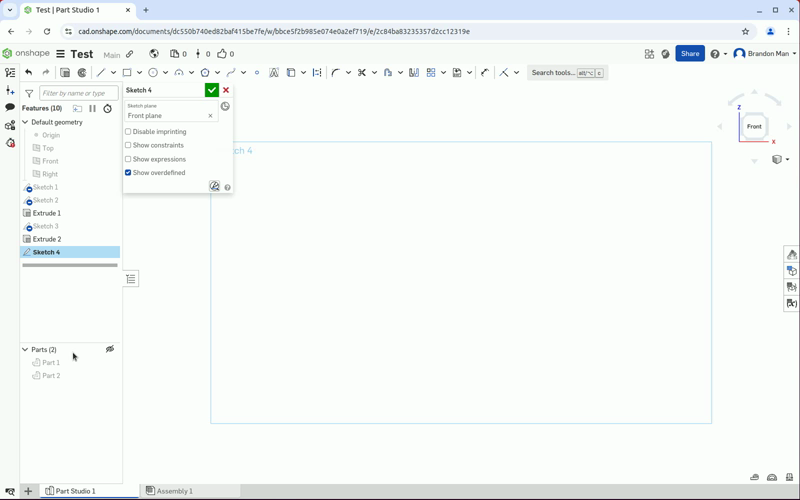
key_down(shift)
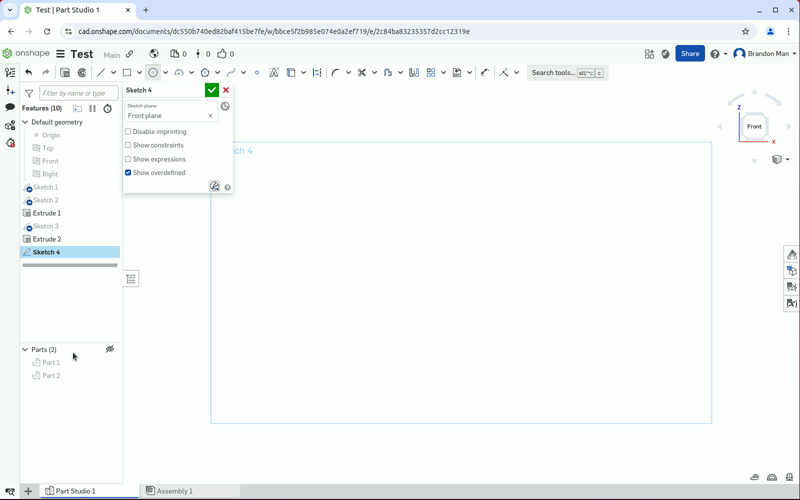
mouse_move(405, 348)
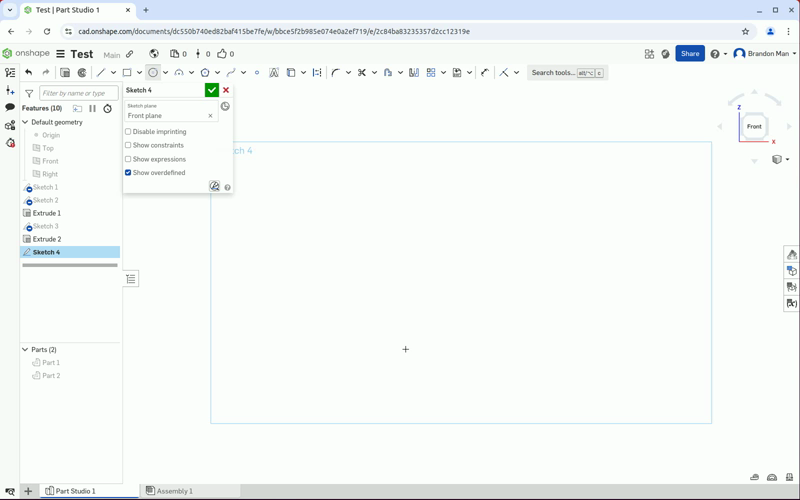
click(405, 348)
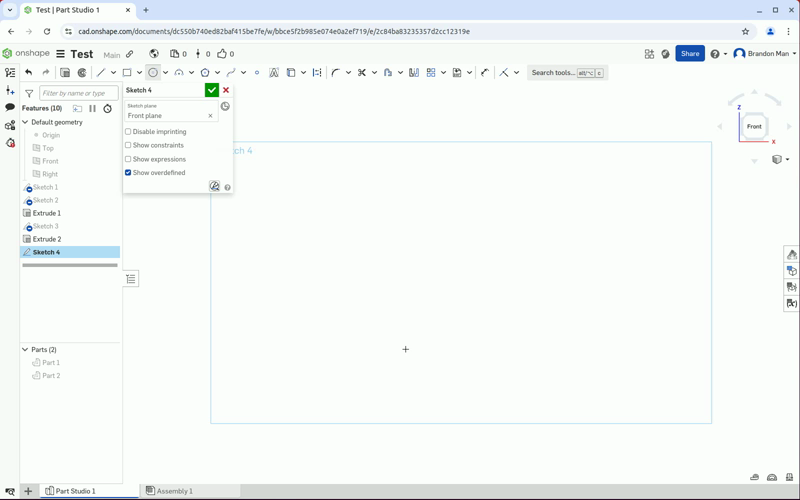
key_up(shift)
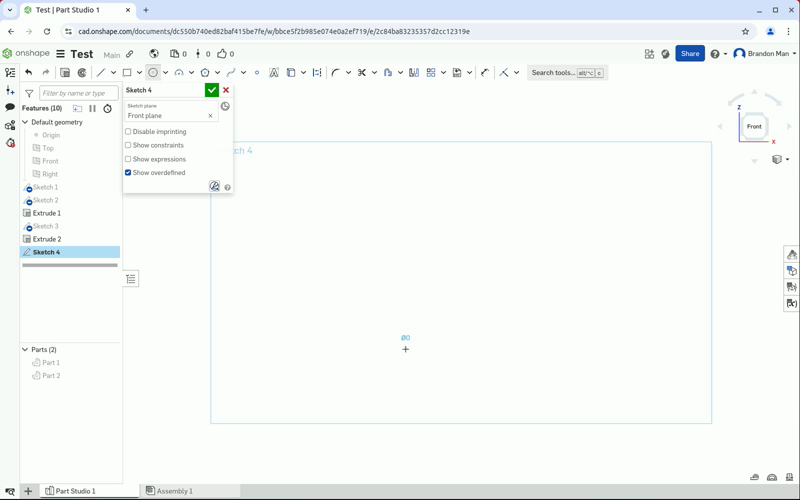
mouse_move(419, 348)
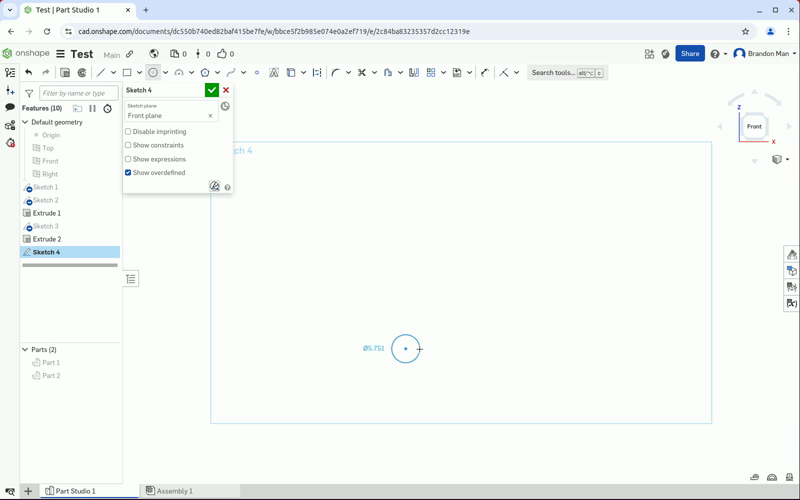
click(419, 348)
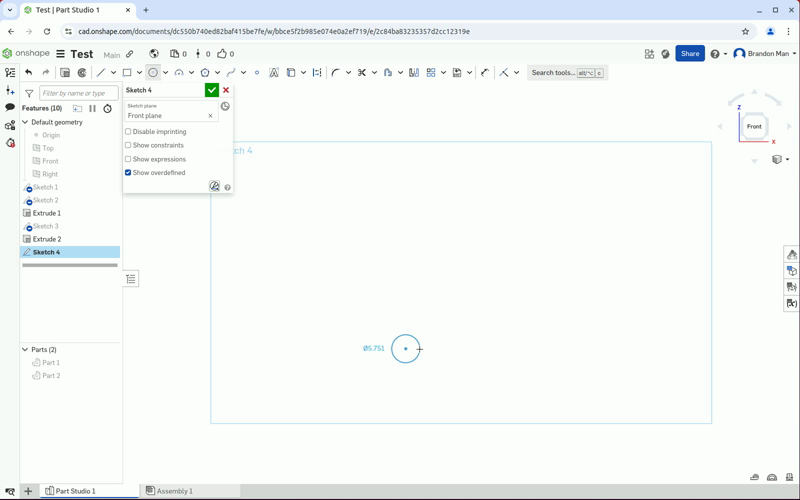
key(esc)
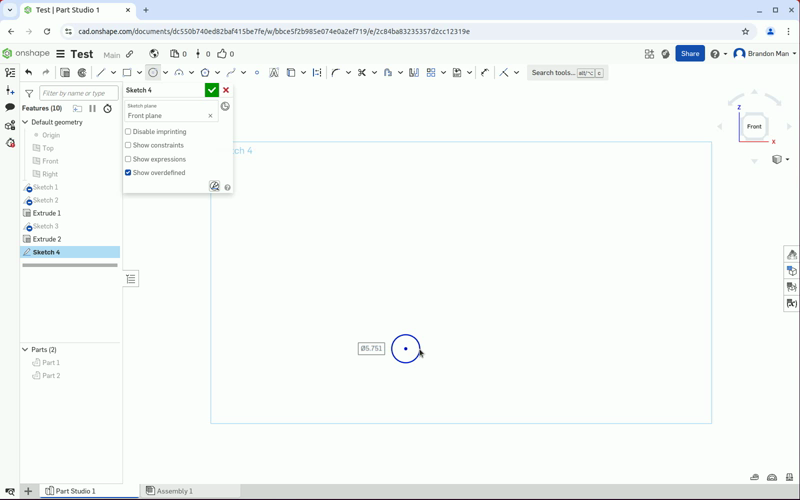
key(c)
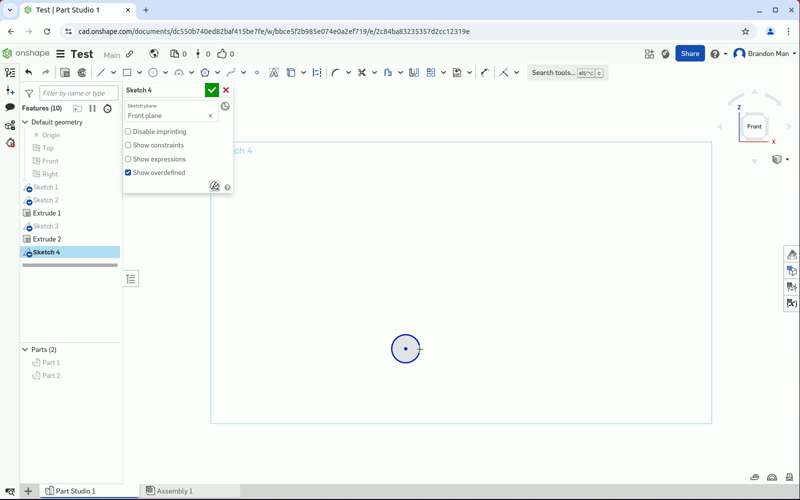
key_down(shift)
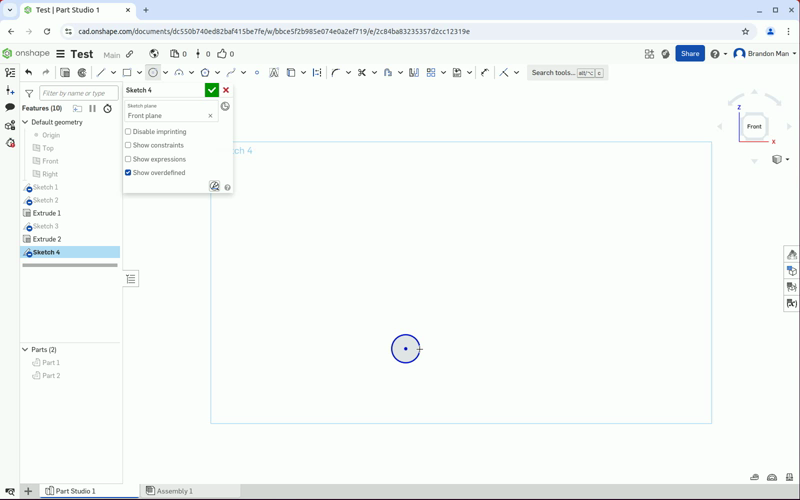
mouse_move(405, 348)
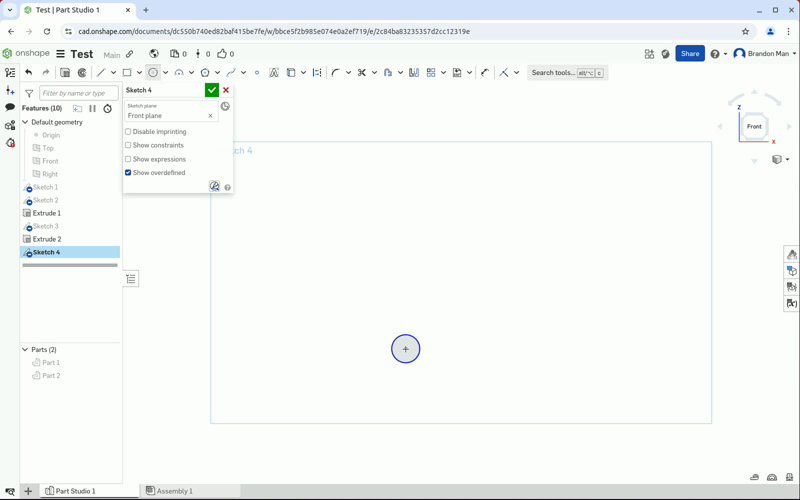
click(405, 348)
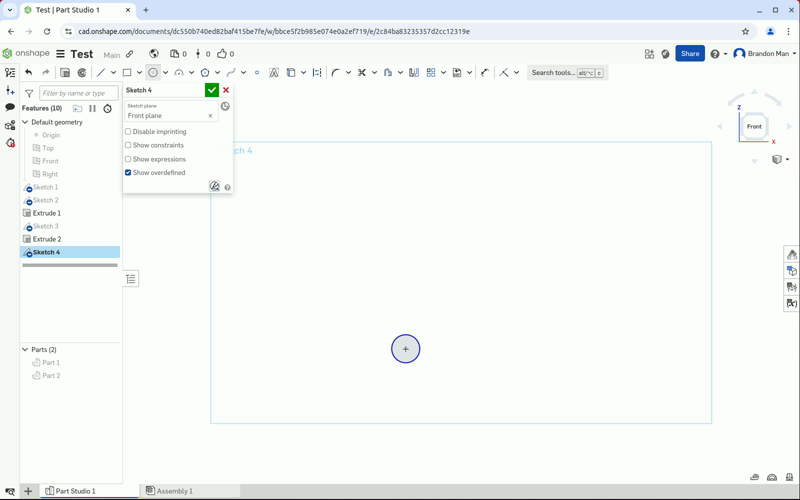
key_up(shift)
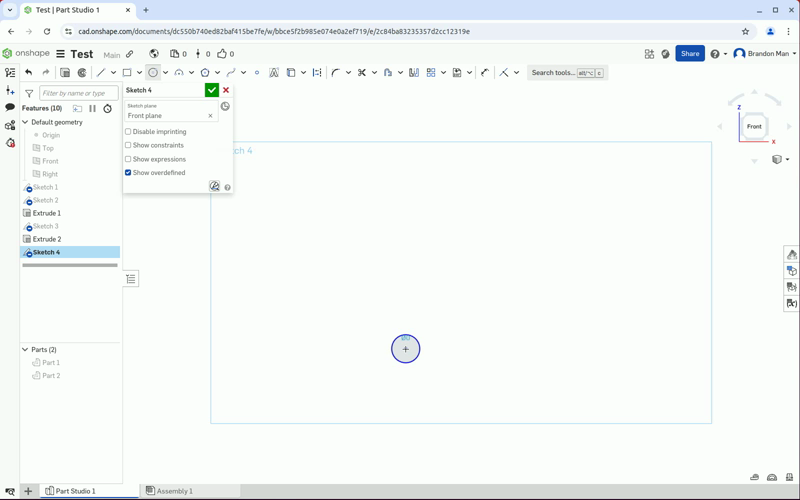
mouse_move(410, 348)
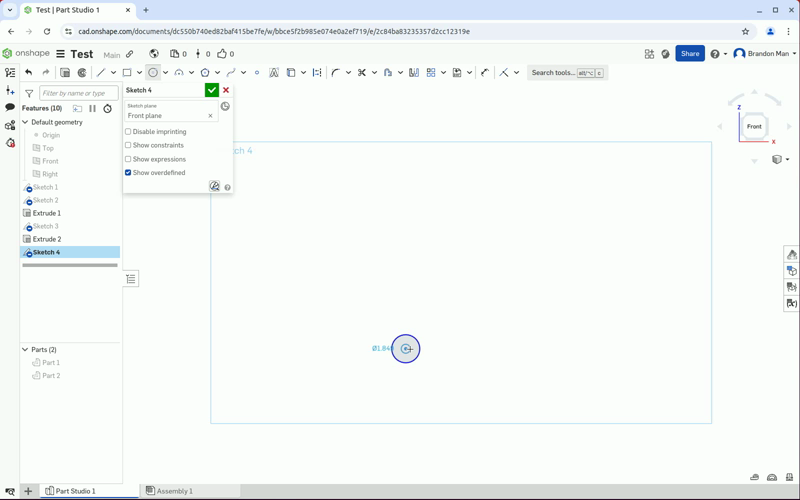
click(410, 348)
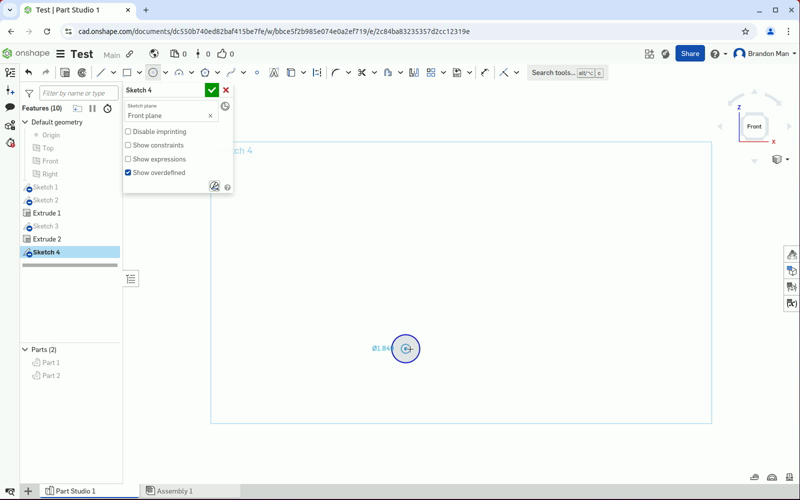
key(esc)
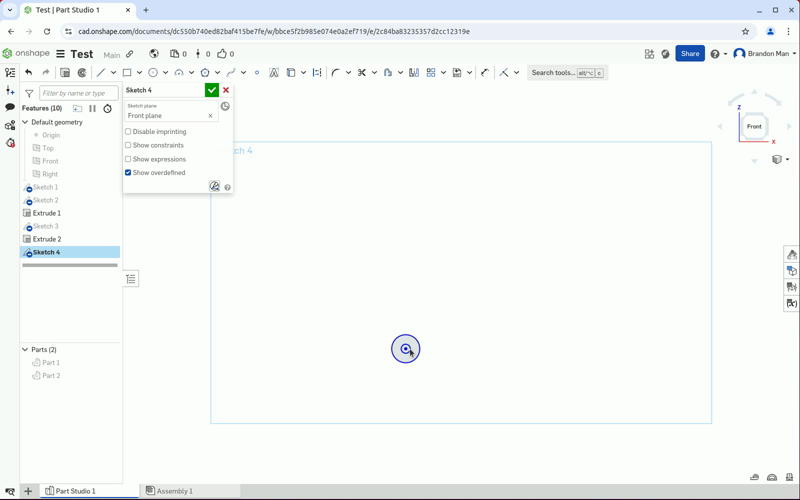
mouse_move(408, 343)
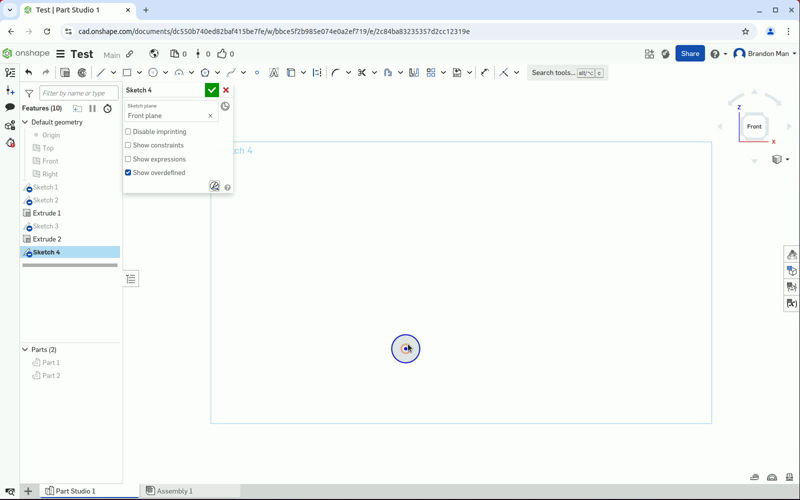
scroll(6)
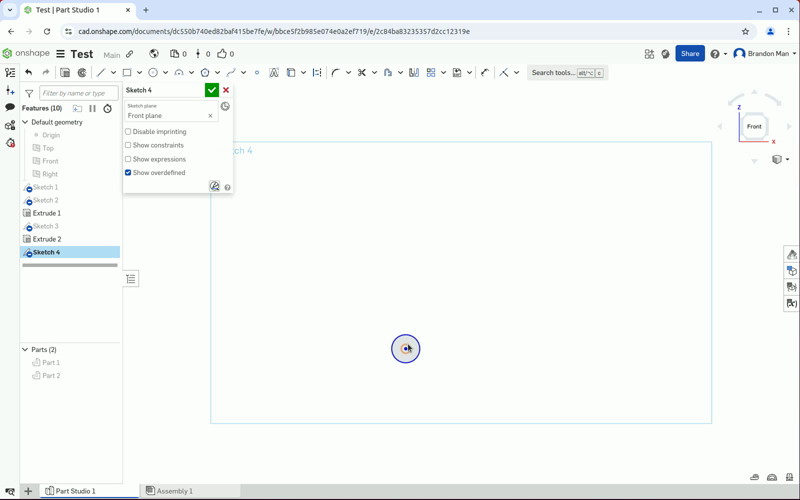
scroll(6)
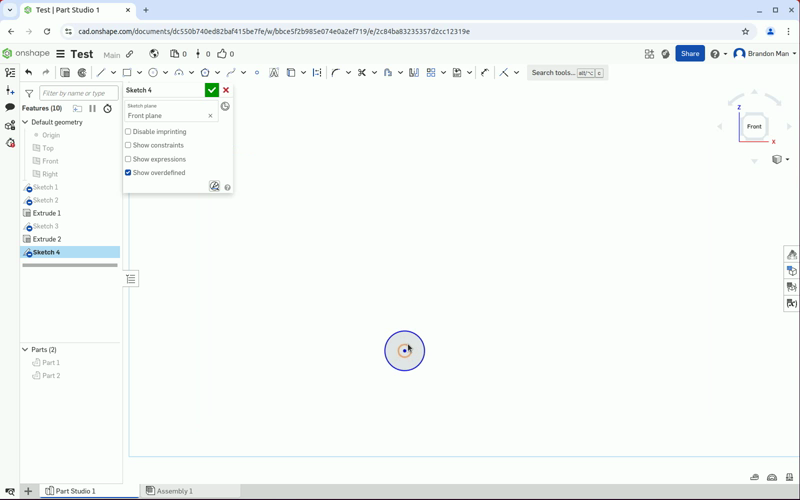
scroll(6)
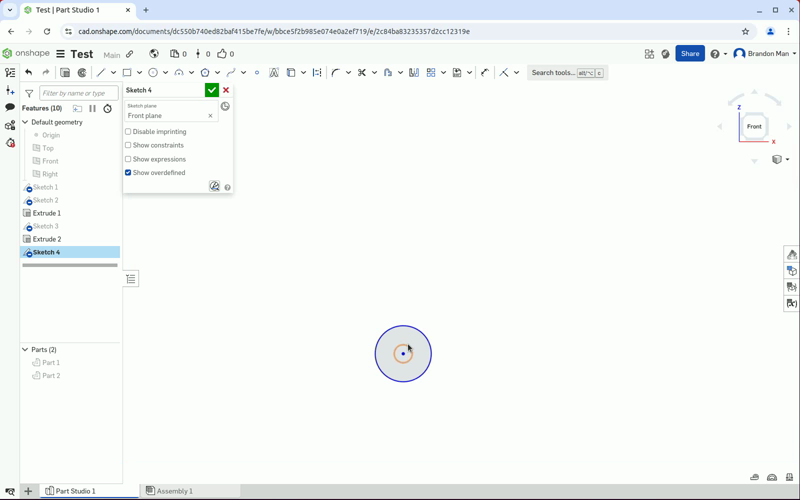
scroll(6)
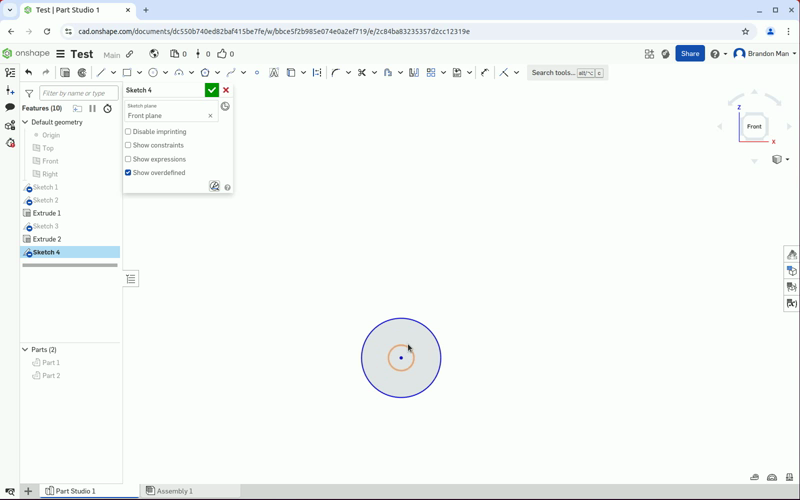
scroll(6)
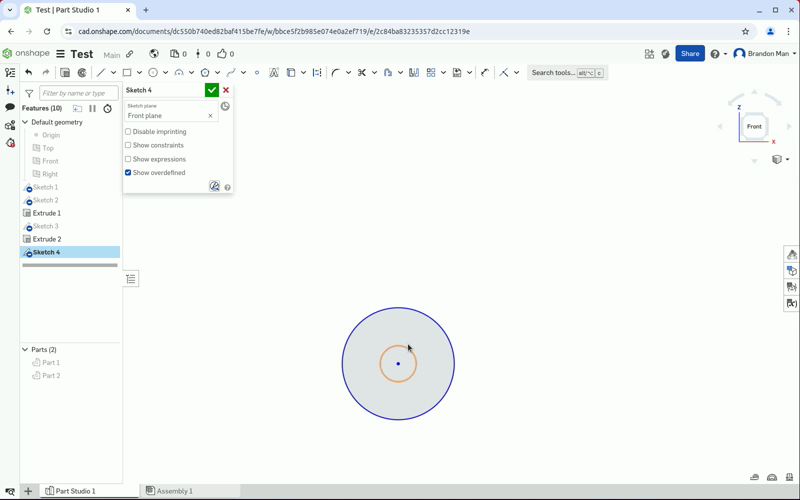
scroll(6)
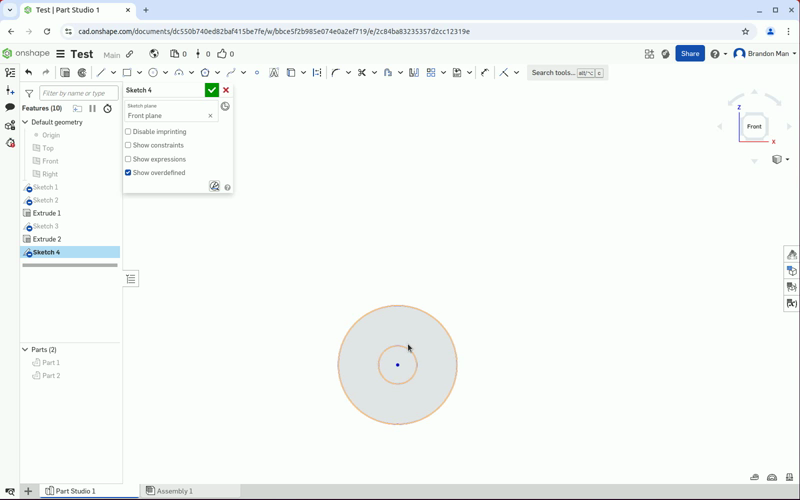
scroll(6)
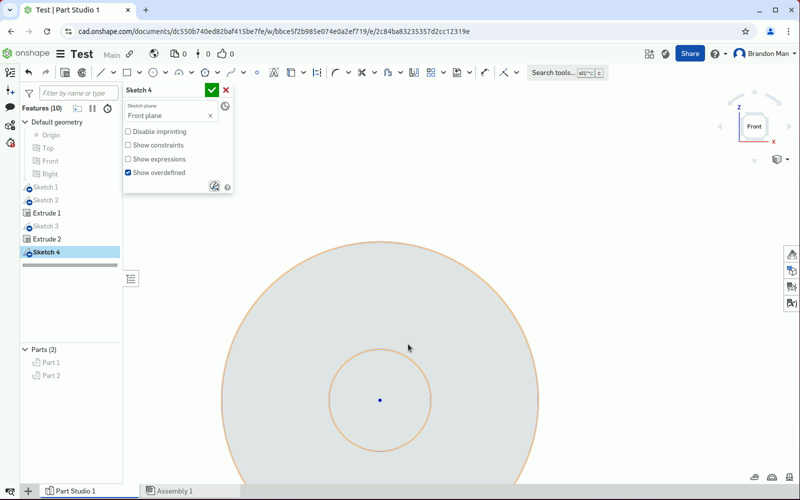
click(408, 343)
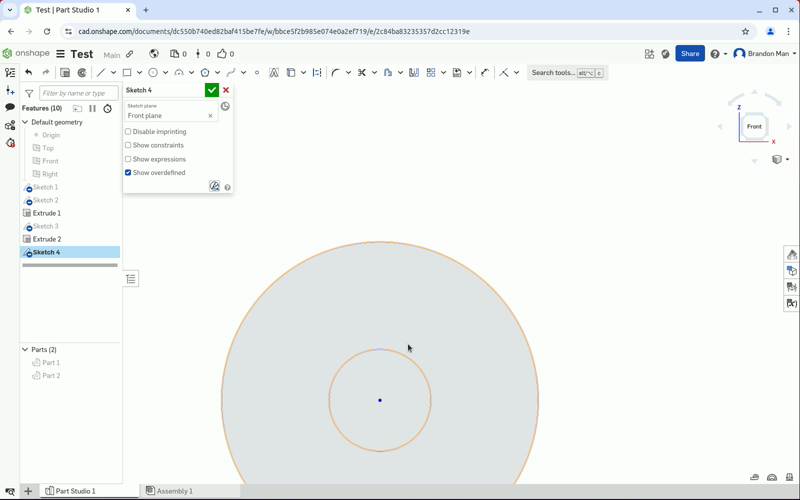
scroll(-6)
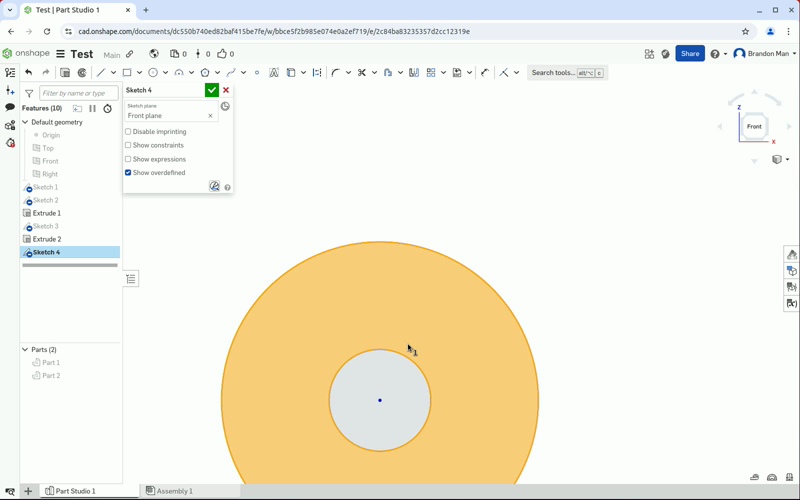
scroll(-6)
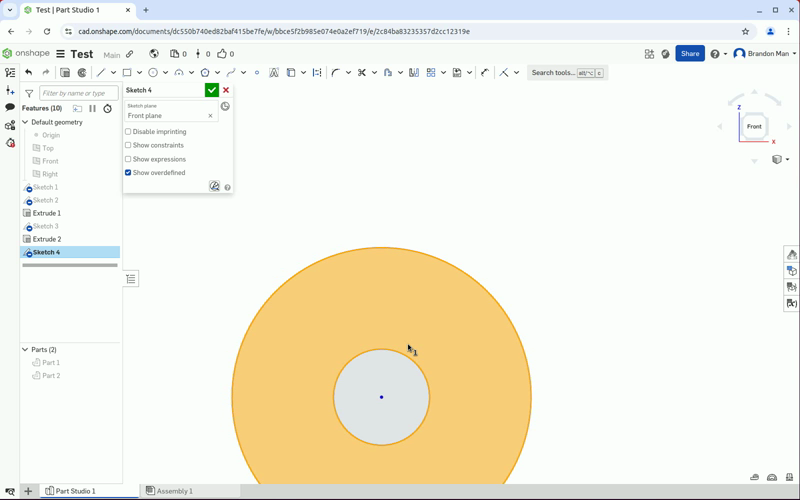
scroll(-6)
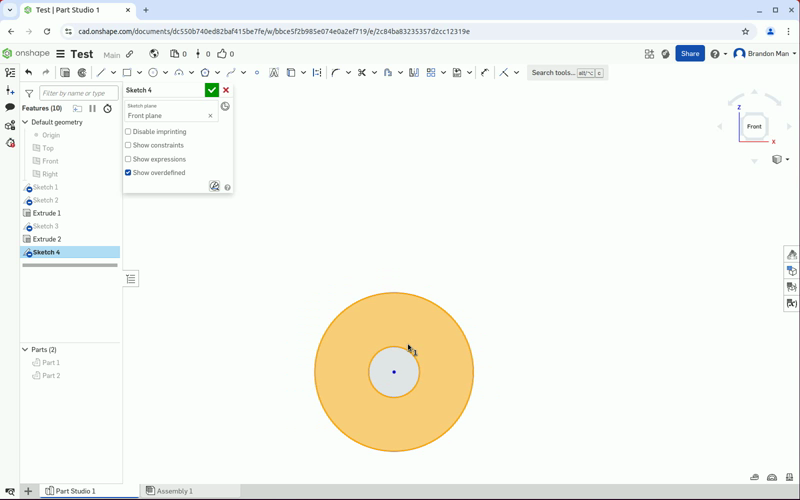
scroll(-6)
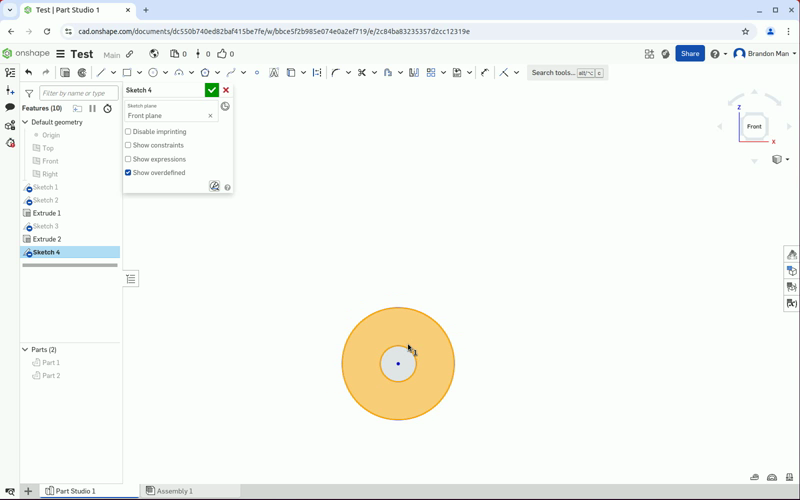
scroll(-6)
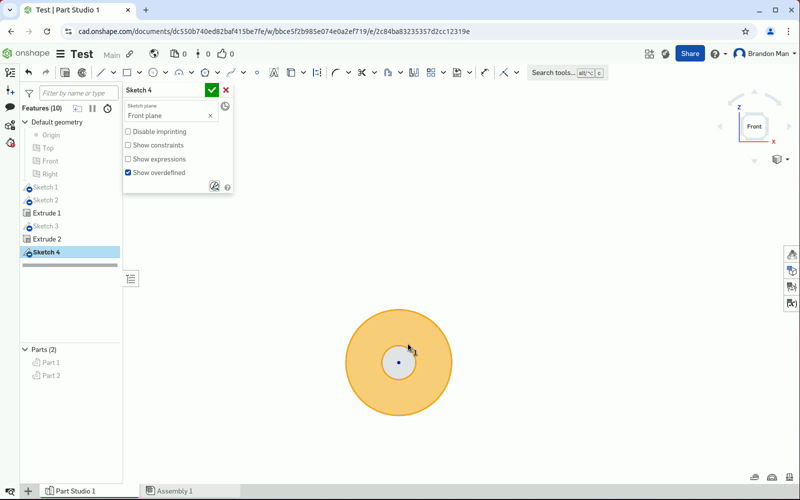
scroll(-6)
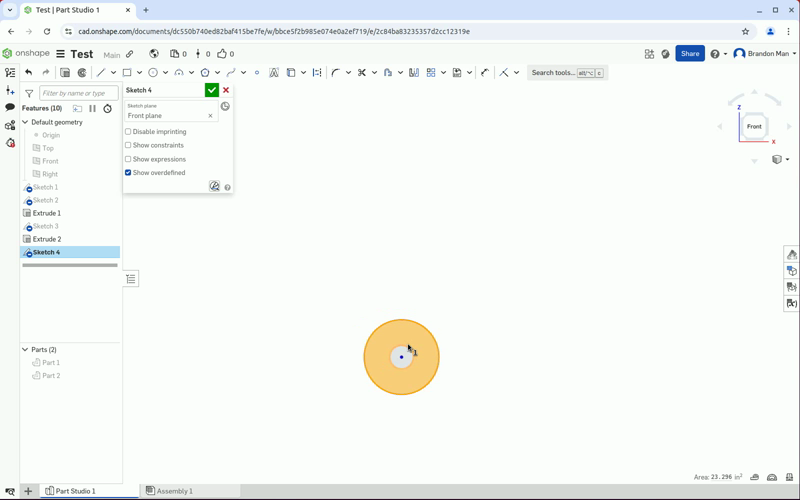
scroll(-6)
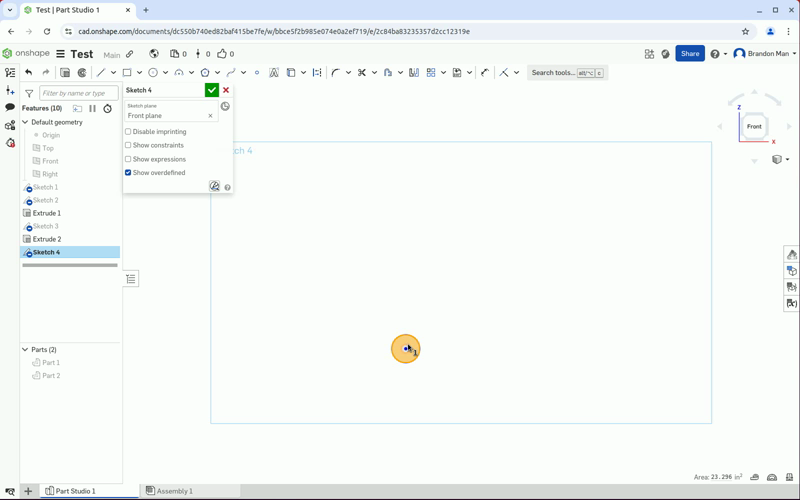
mouse_move(73, 352)
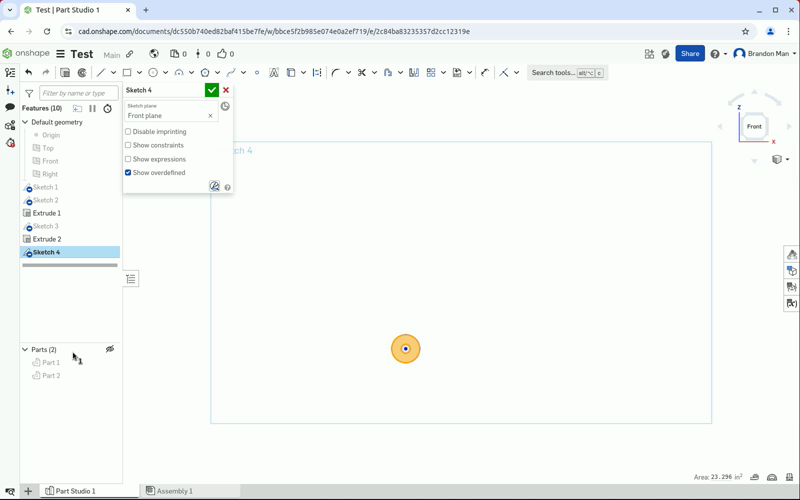
key(shift+y)
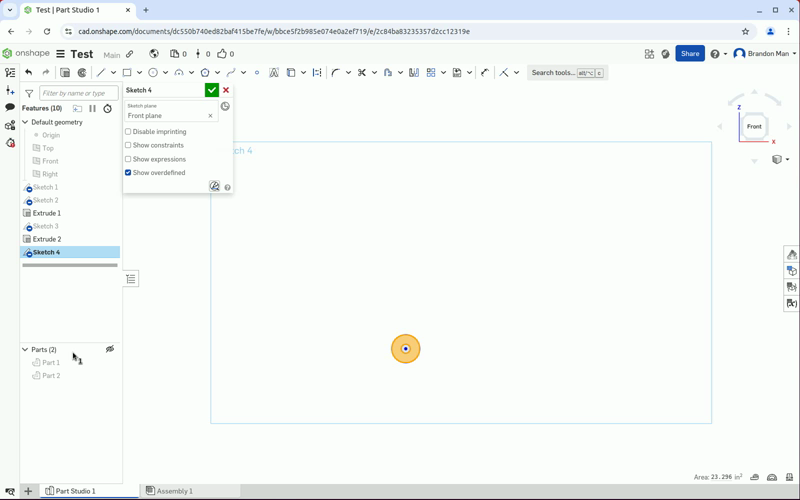
key(shift+e)
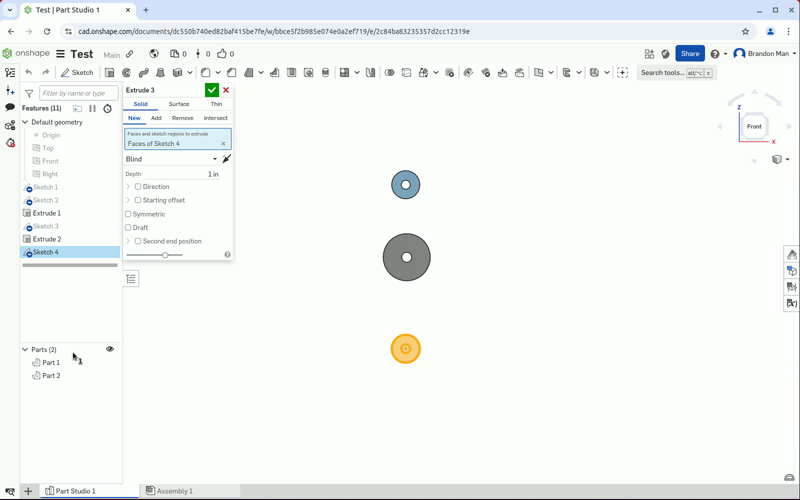
mouse_move(143, 106)
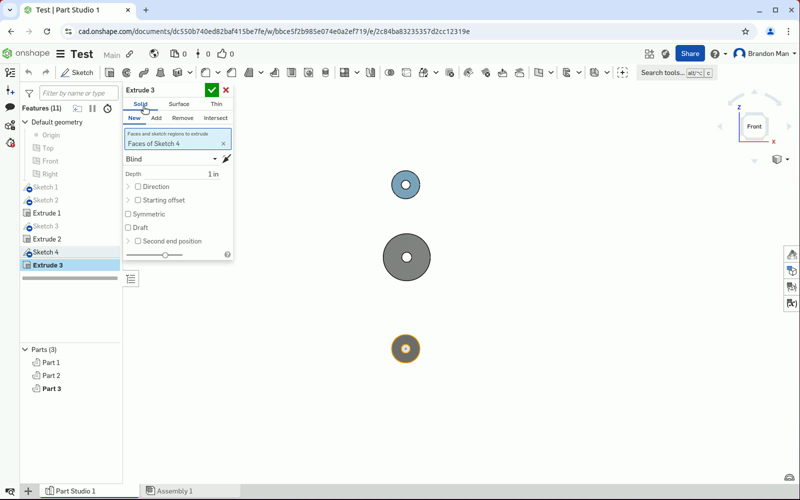
click(143, 106)
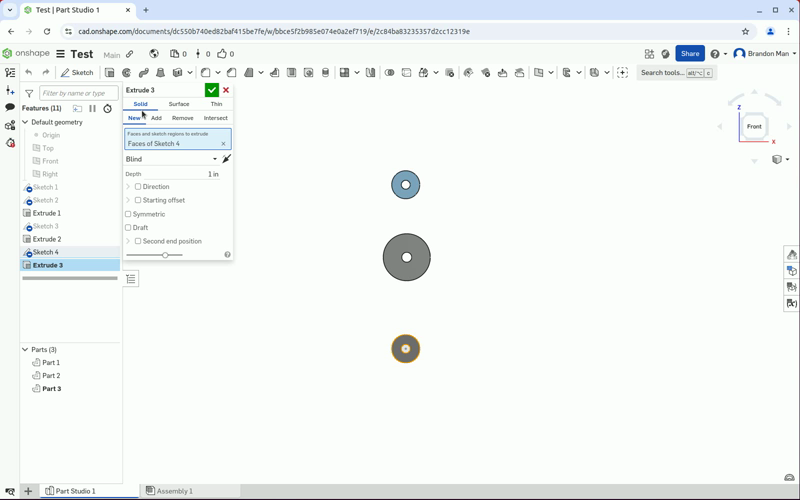
mouse_move(137, 120)
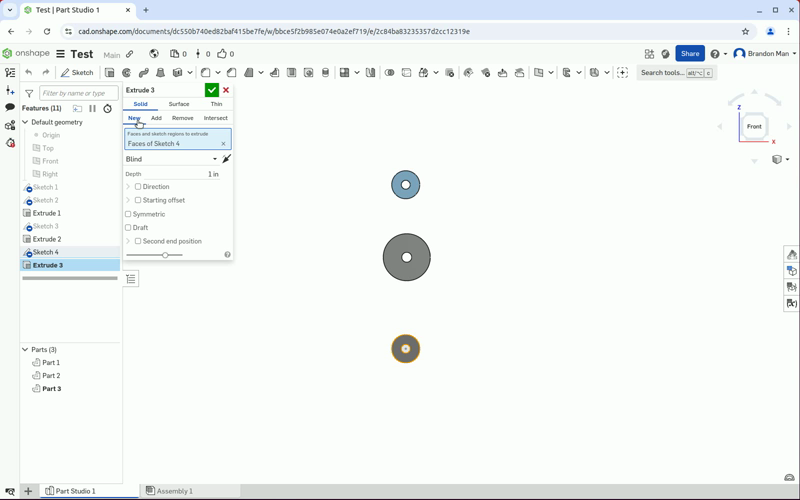
click(137, 120)
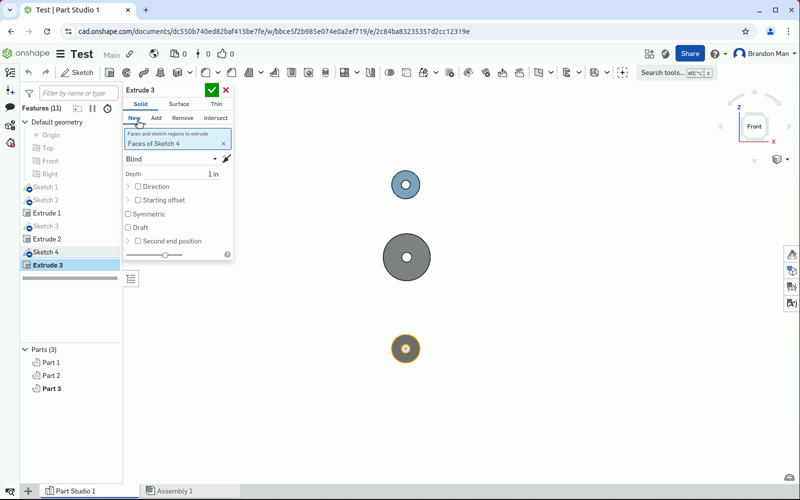
key(tab, 4)
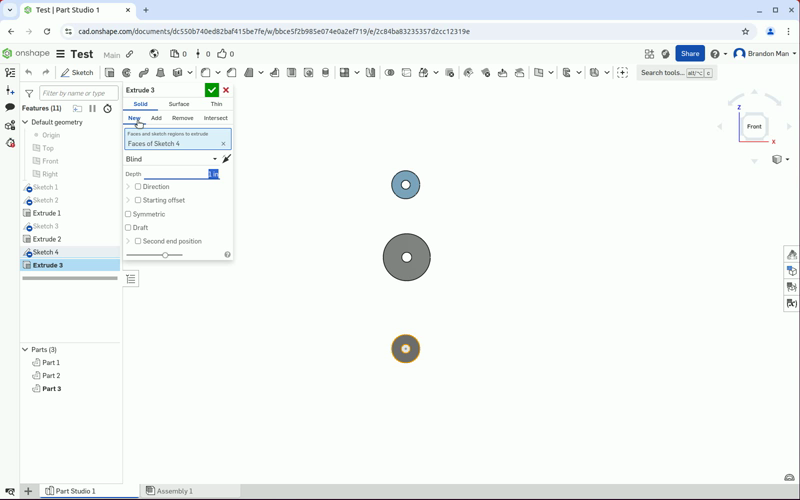
text(0.963)
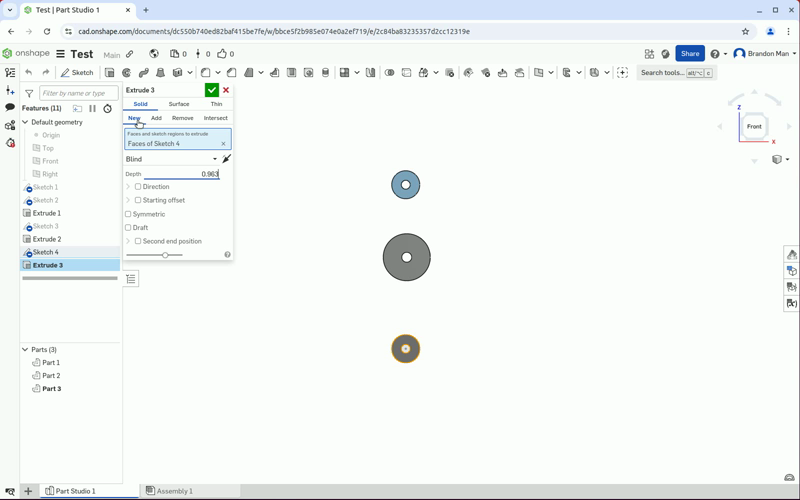
key(enter)
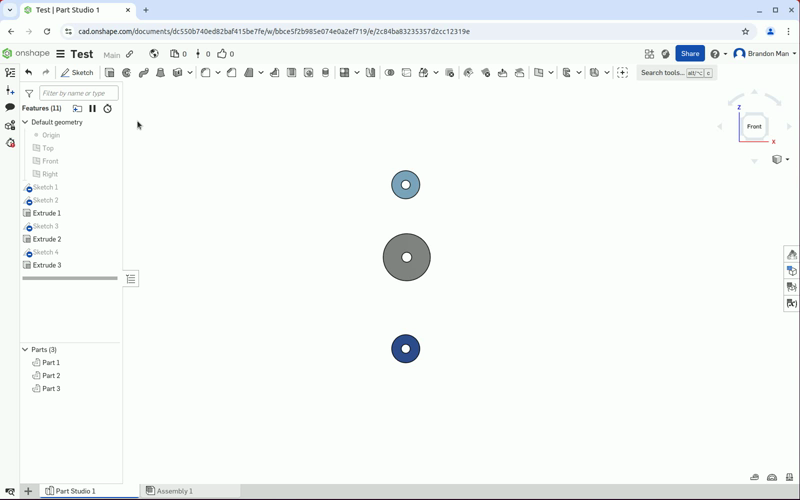
key(shift+h)
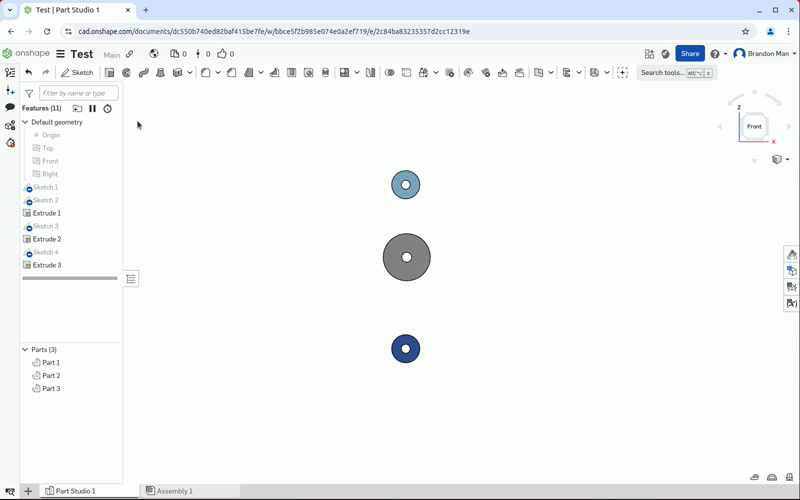
key(shift+h)
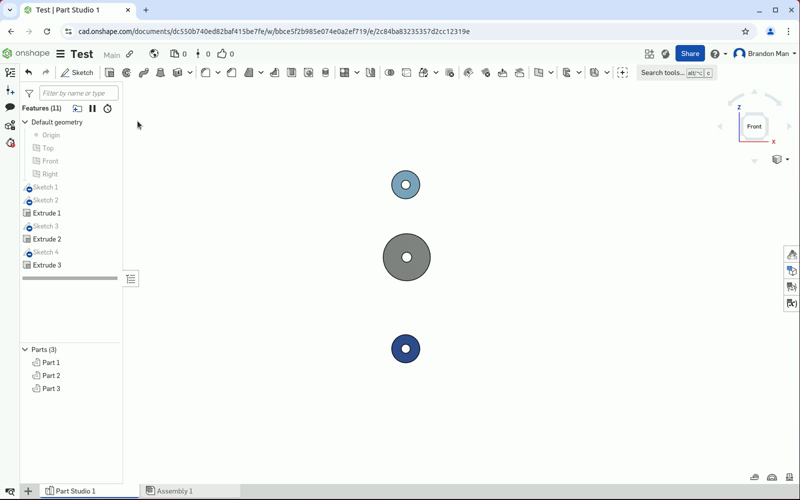
mouse_move(73, 189)
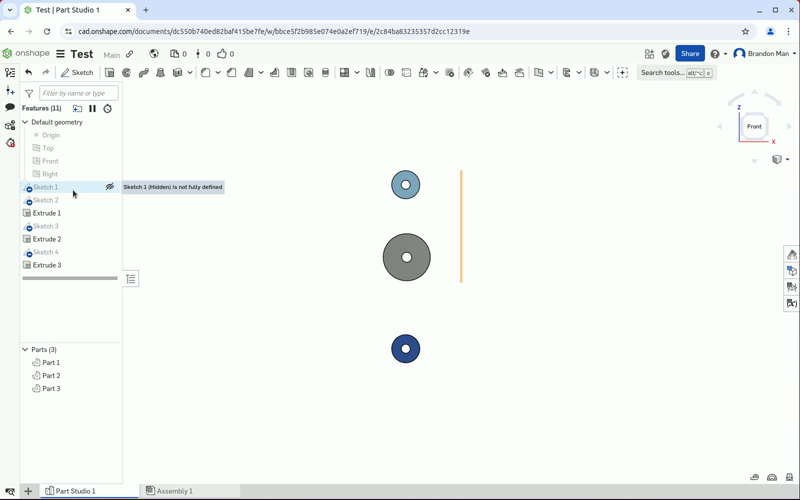
click(73, 189)
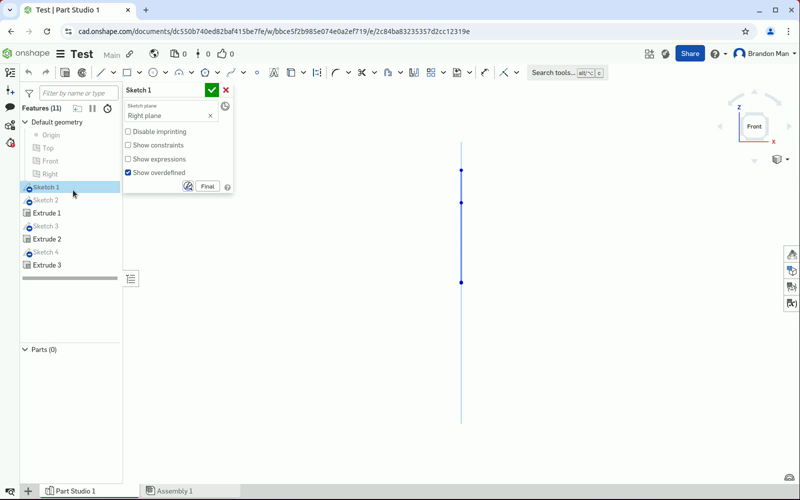
mouse_move(229, 92)
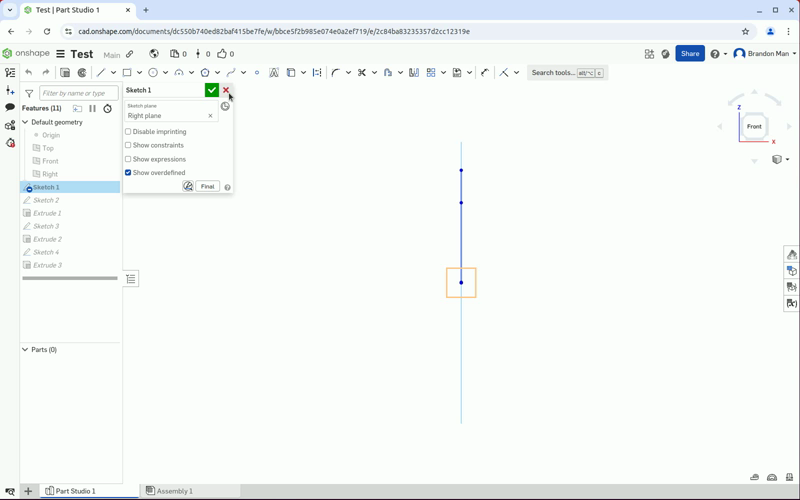
click(229, 92)
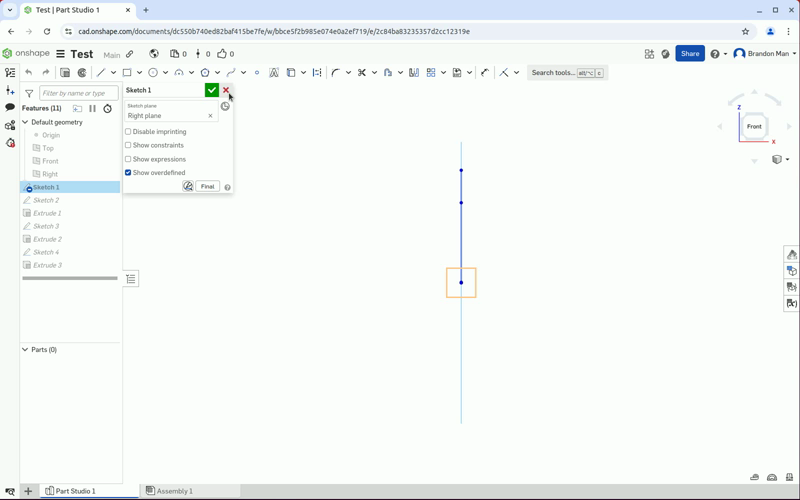
key(shift+s)
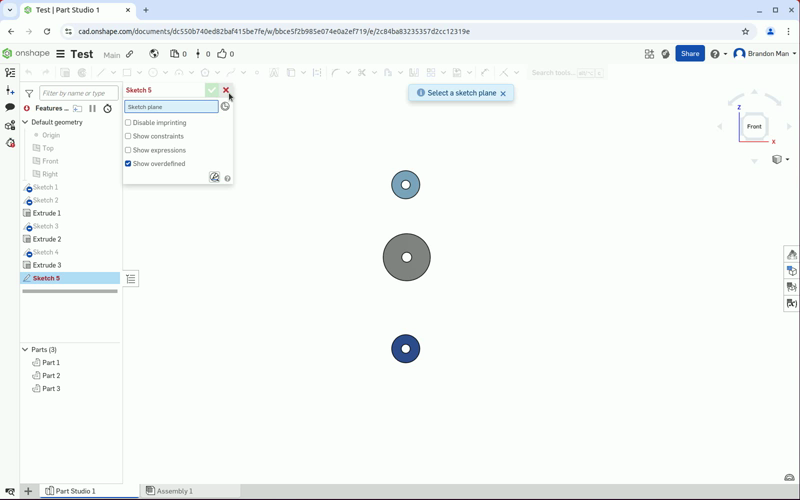
mouse_move(73, 163)
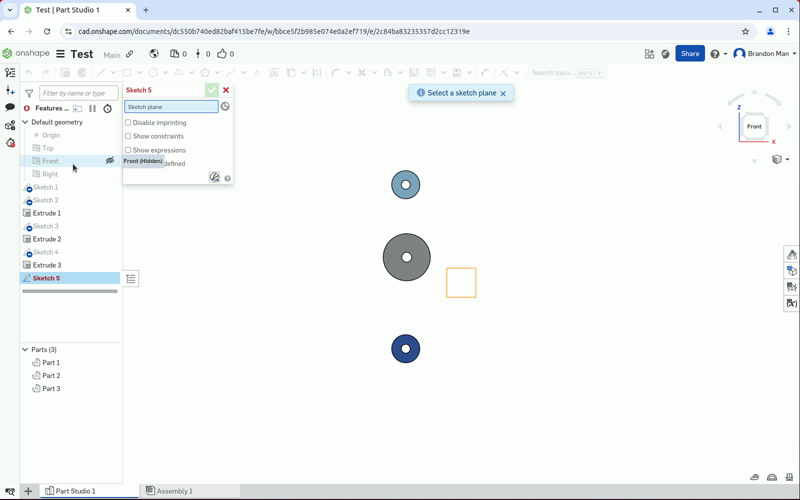
click(73, 163)
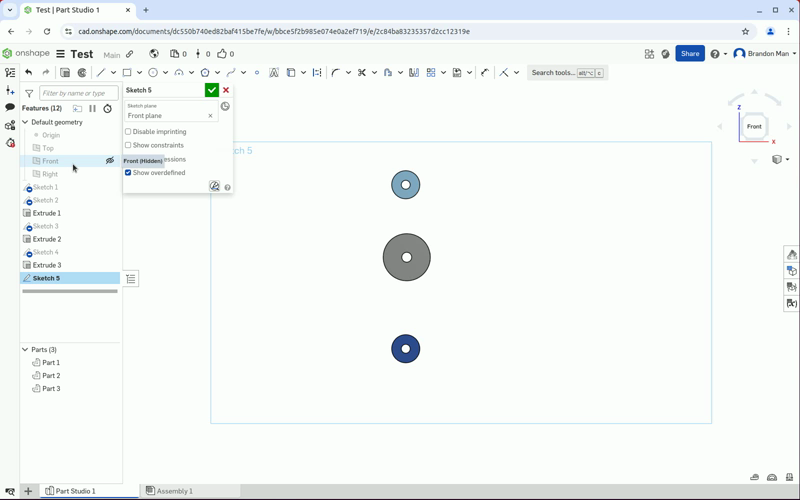
mouse_move(73, 352)
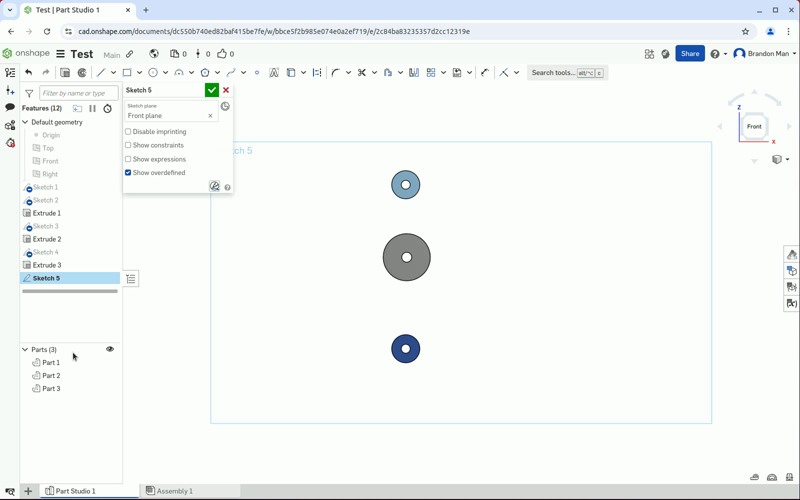
key(y)
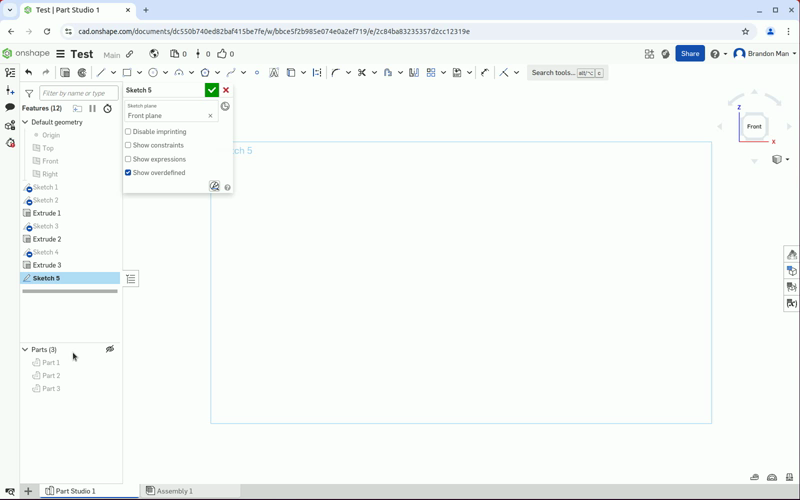
key(c)
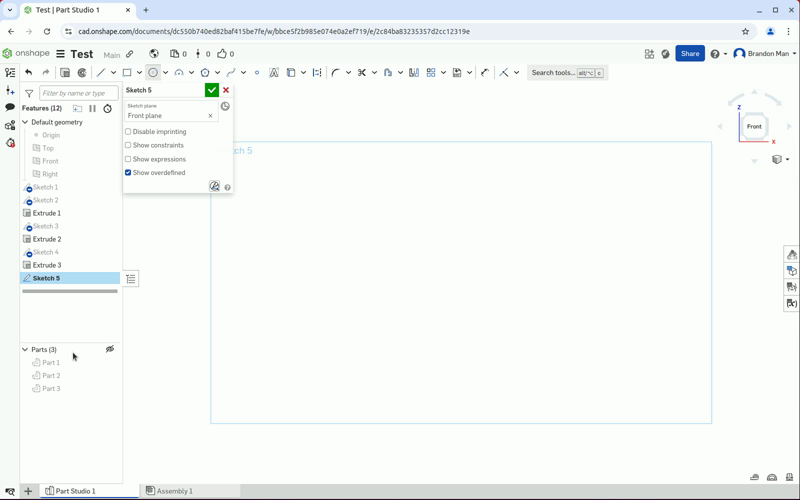
key_down(shift)
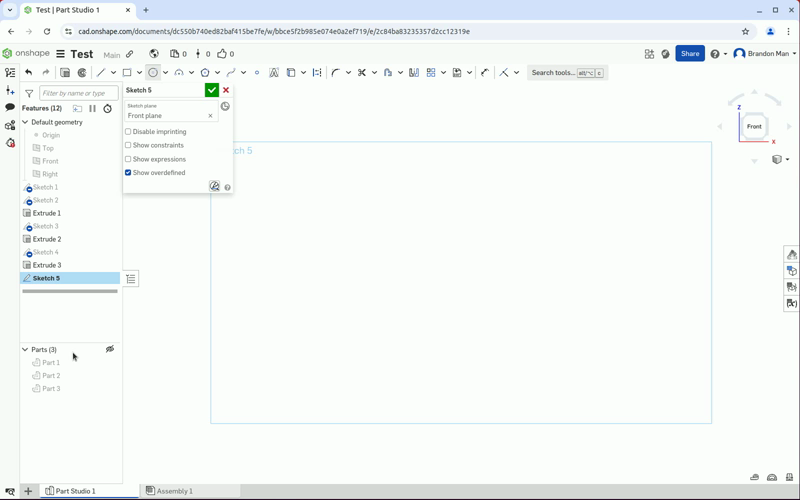
mouse_move(470, 348)
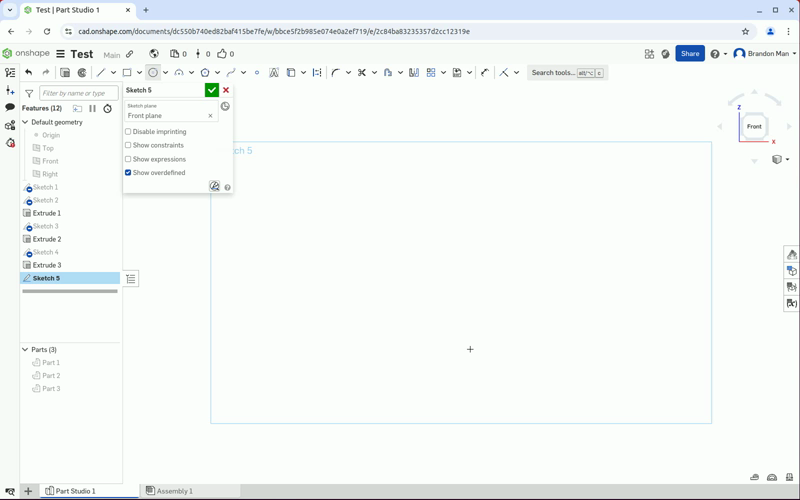
click(470, 348)
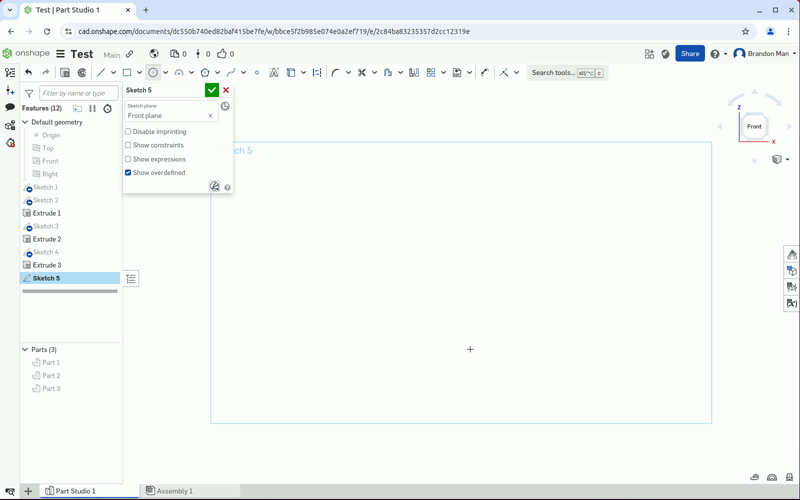
key_up(shift)
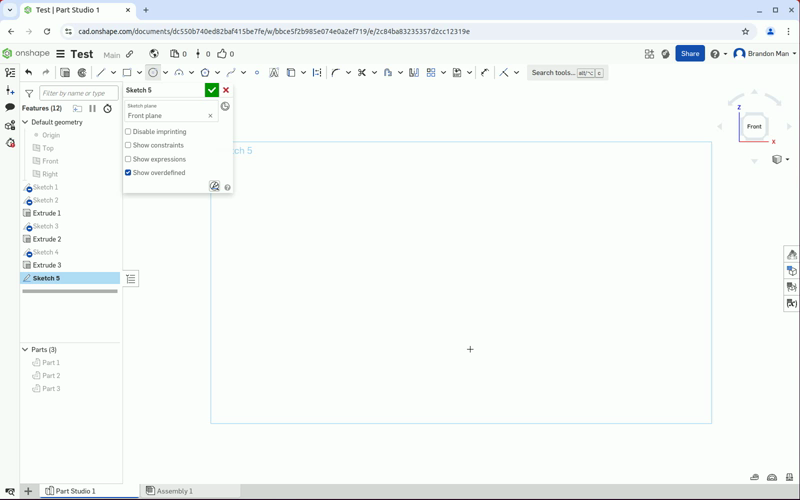
mouse_move(481, 348)
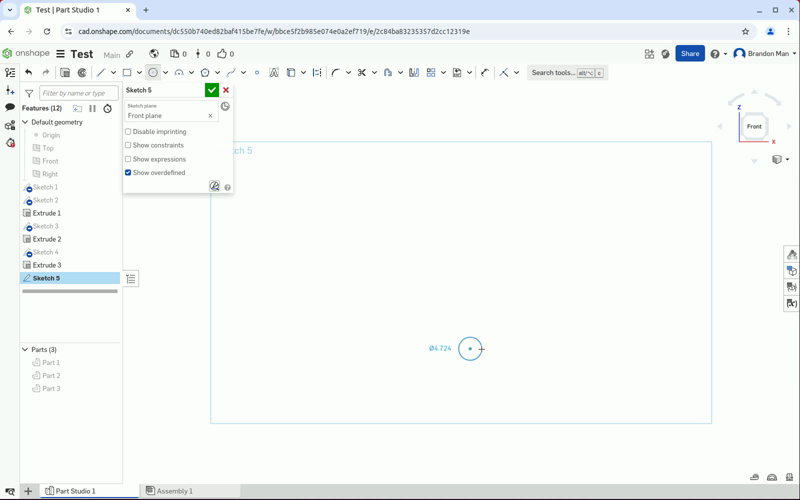
click(481, 348)
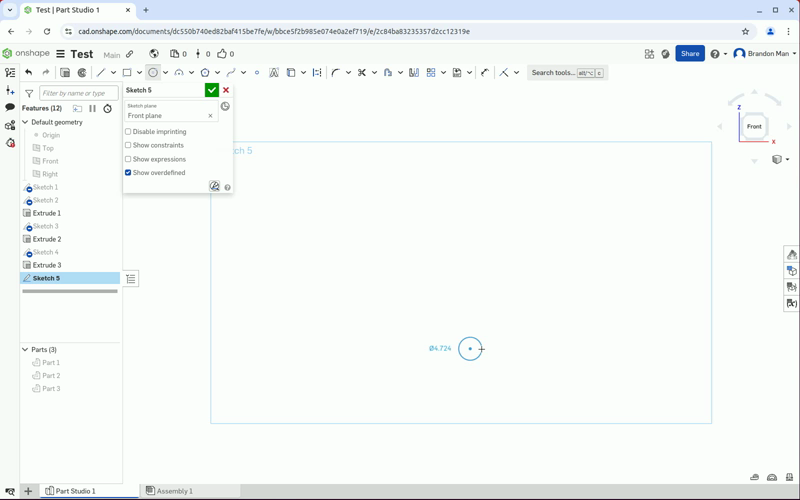
key(esc)
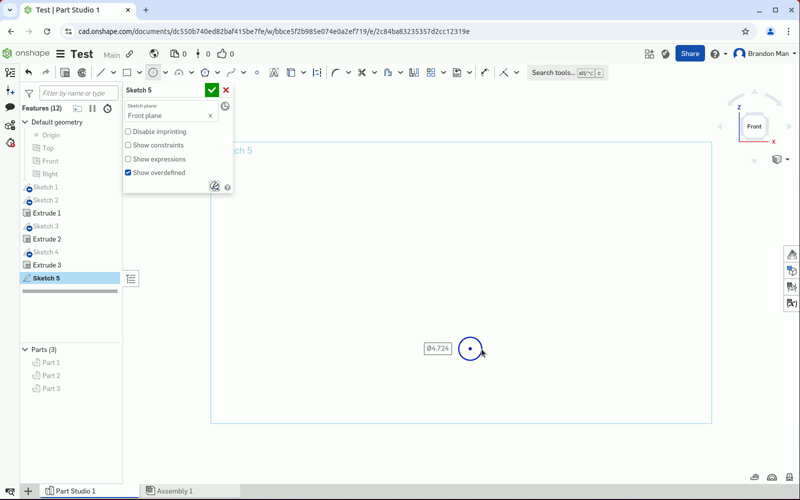
key(c)
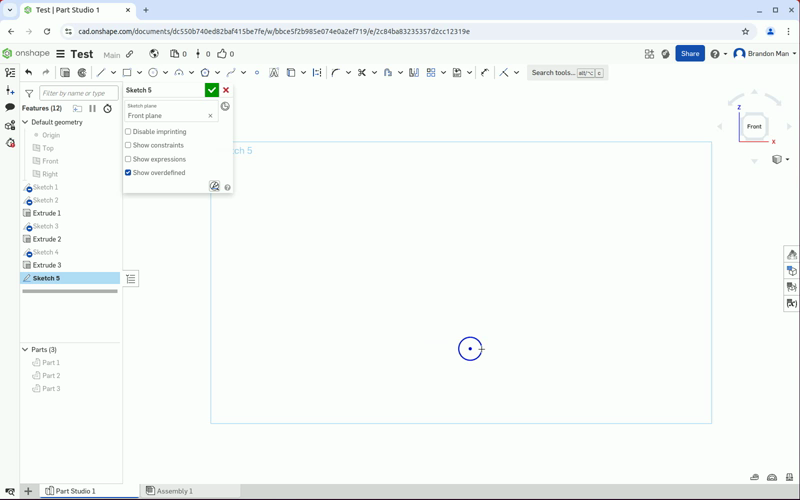
key_down(shift)
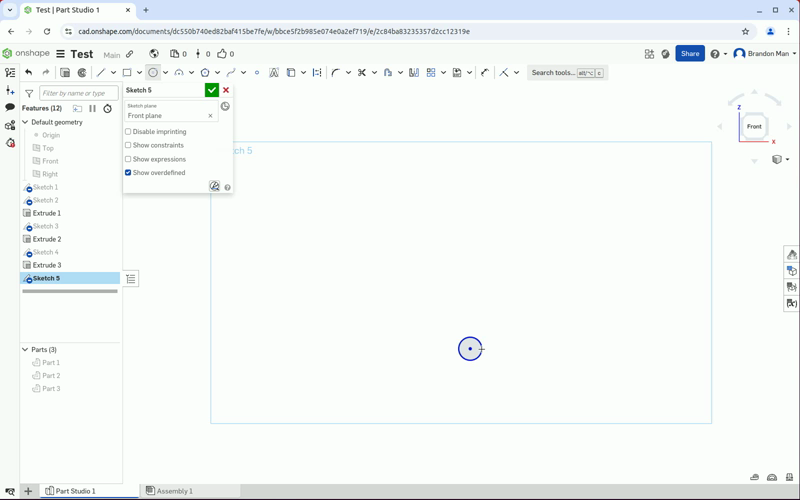
mouse_move(470, 348)
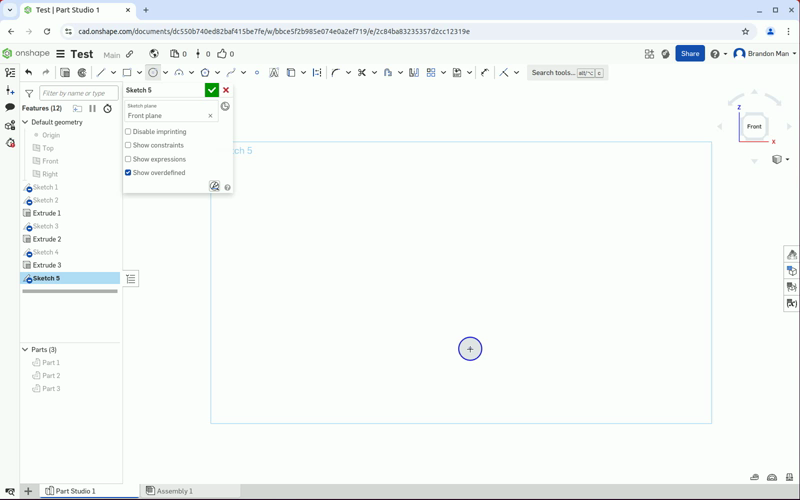
click(470, 348)
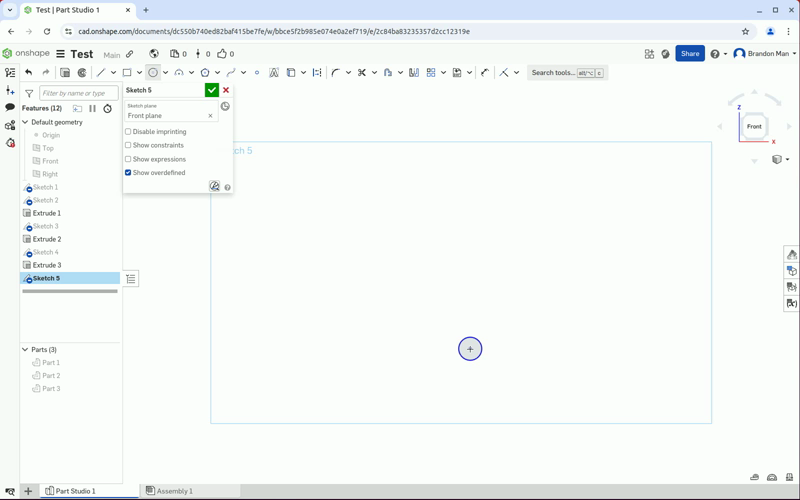
key_up(shift)
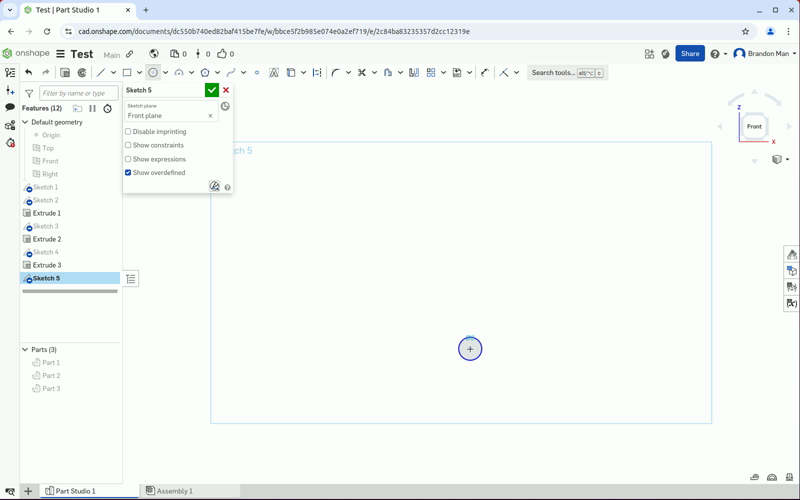
mouse_move(474, 348)
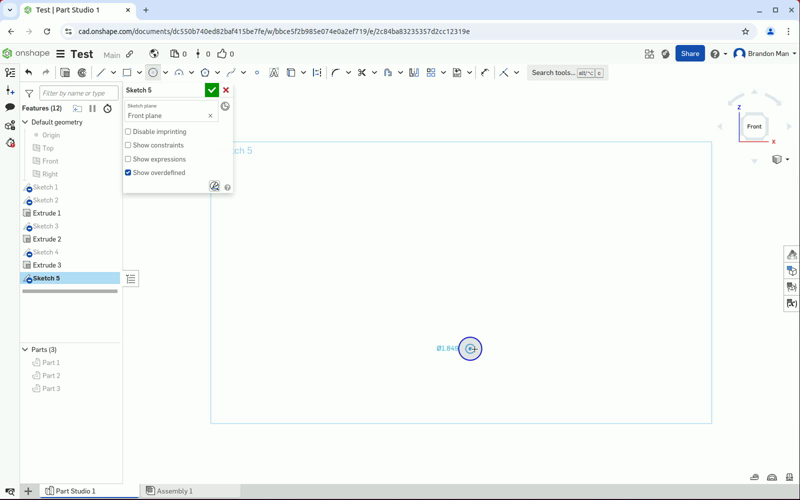
click(474, 348)
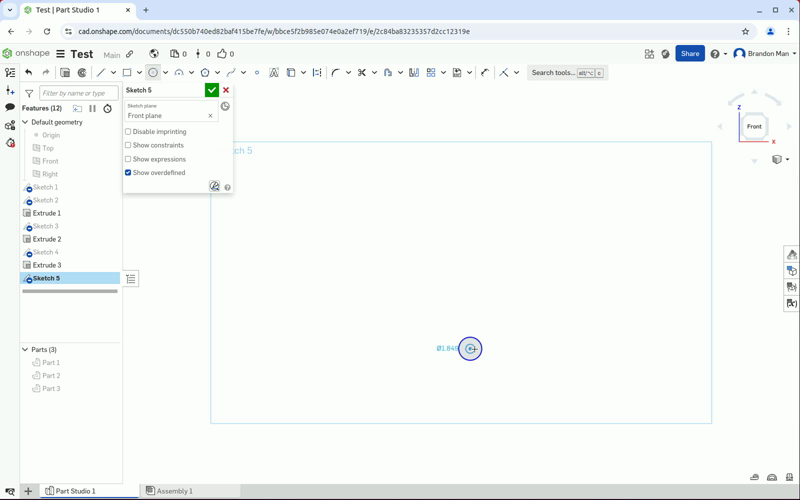
key(esc)
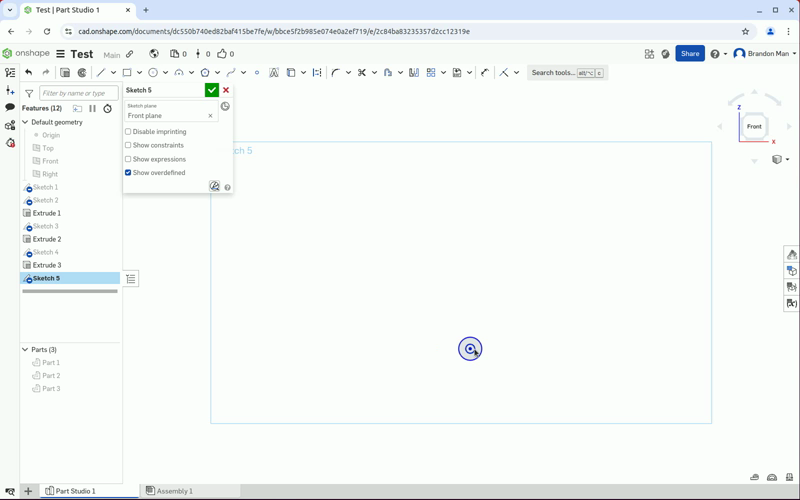
mouse_move(474, 338)
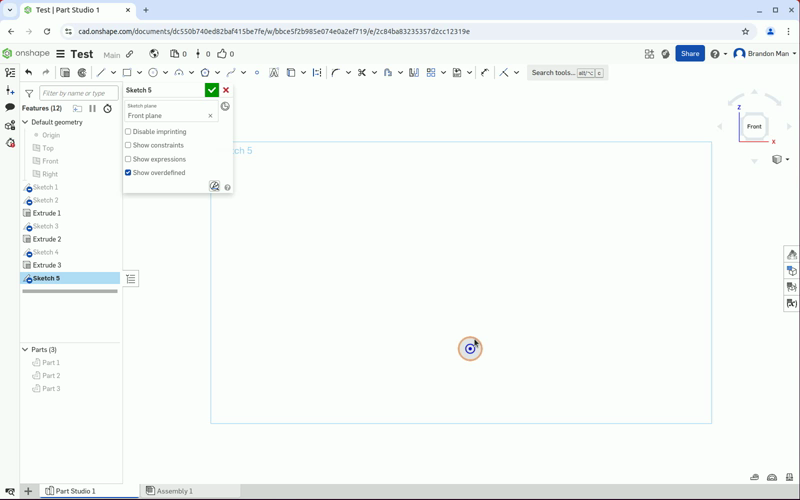
scroll(6)
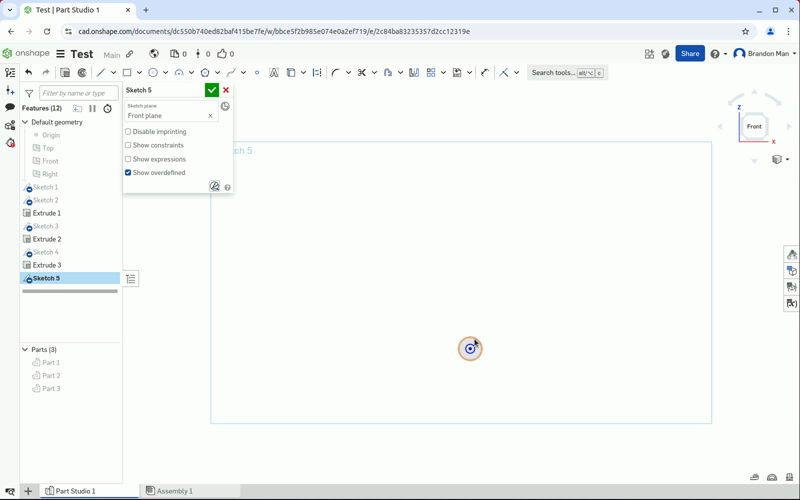
scroll(6)
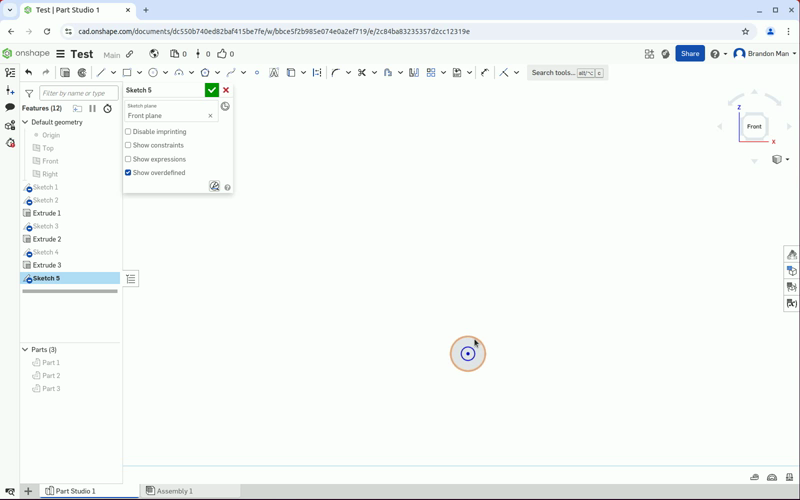
scroll(6)
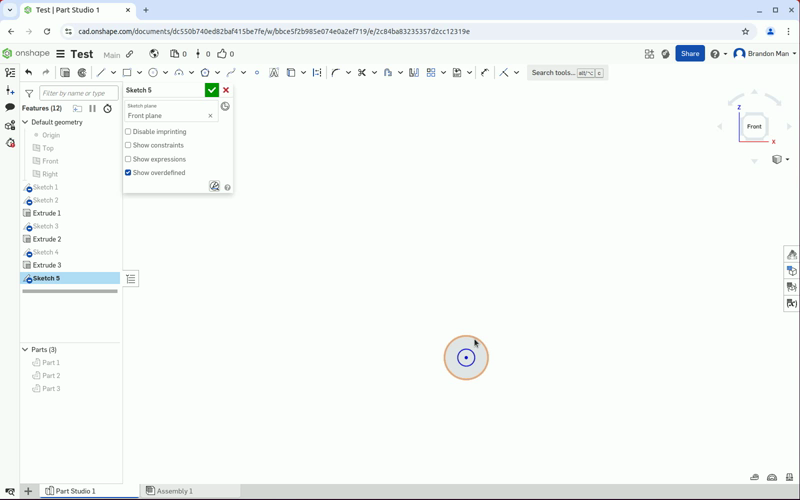
scroll(6)
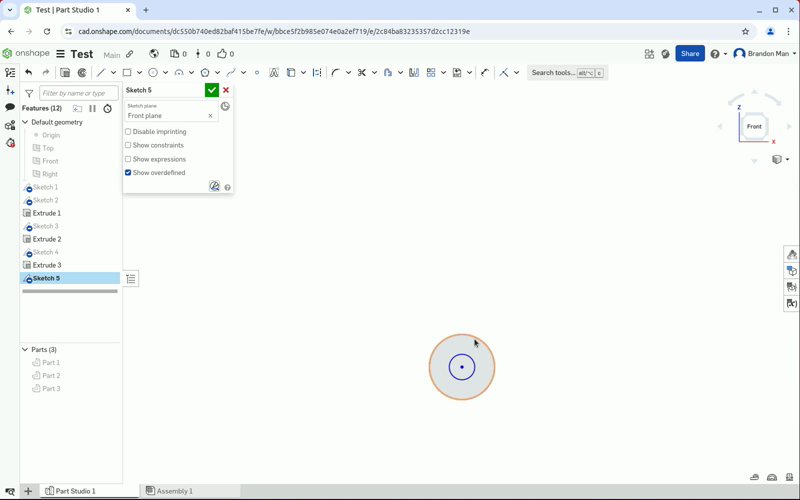
scroll(6)
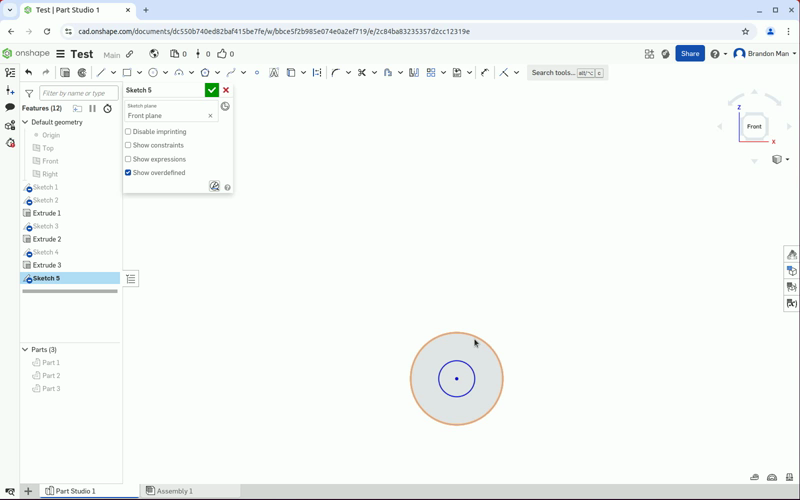
scroll(6)
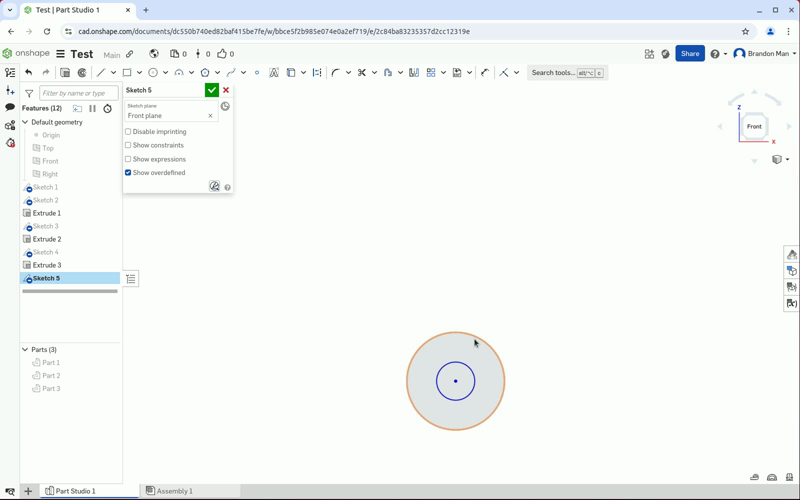
scroll(6)
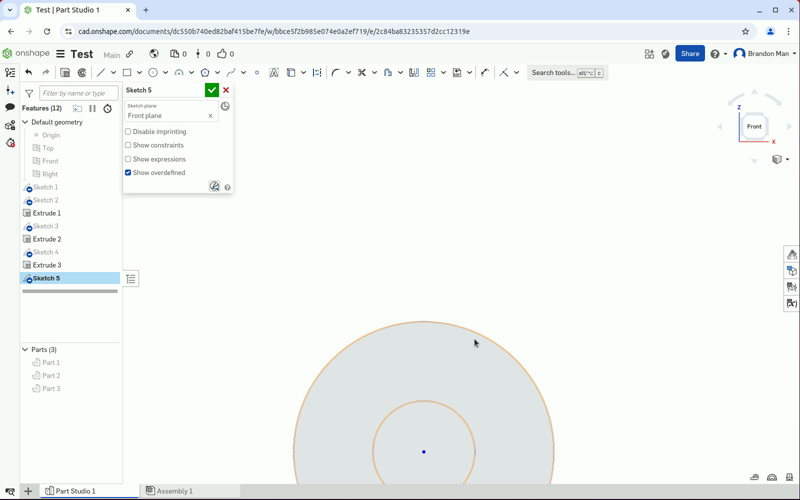
click(474, 338)
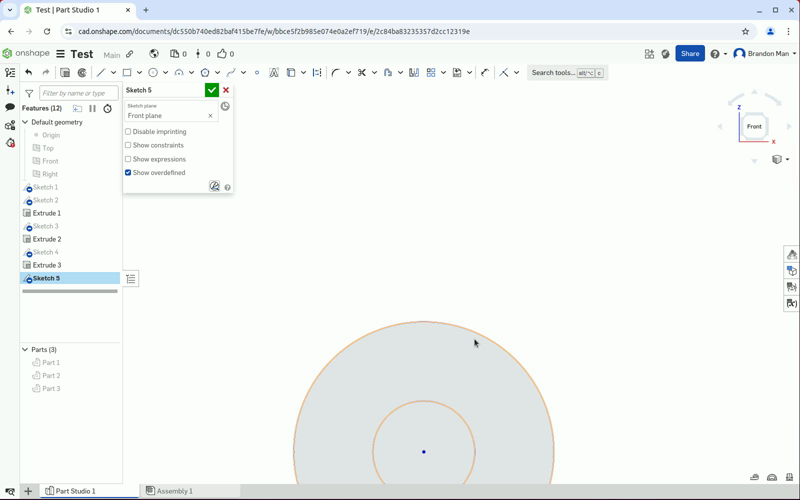
scroll(-6)
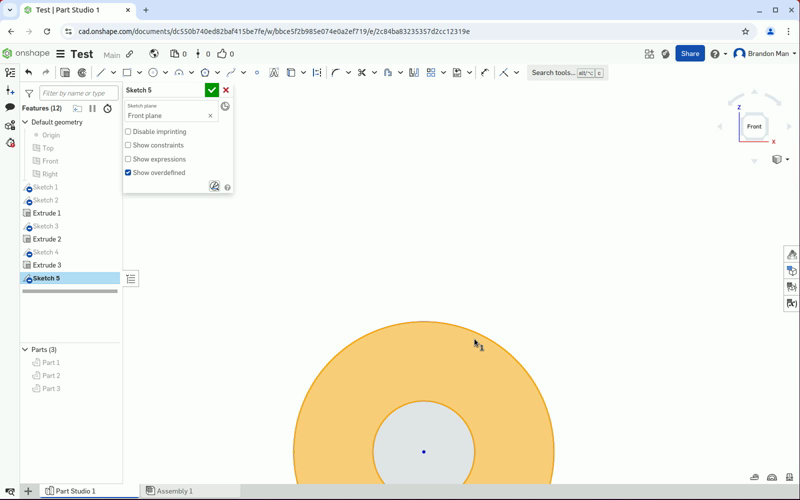
scroll(-6)
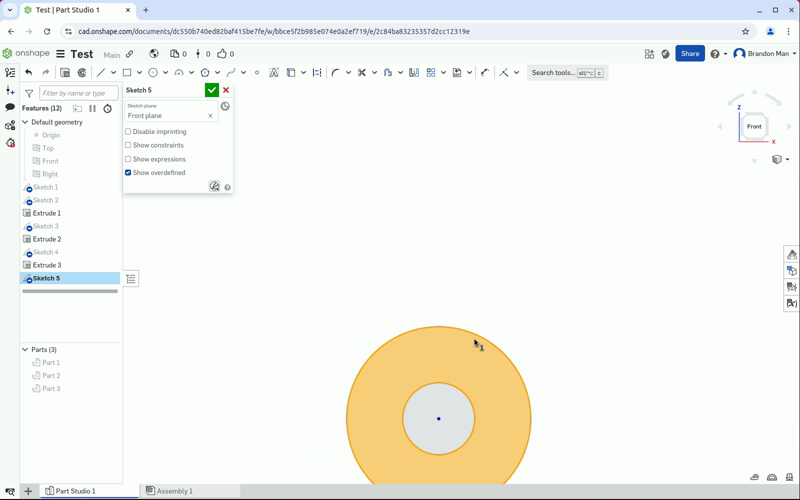
scroll(-6)
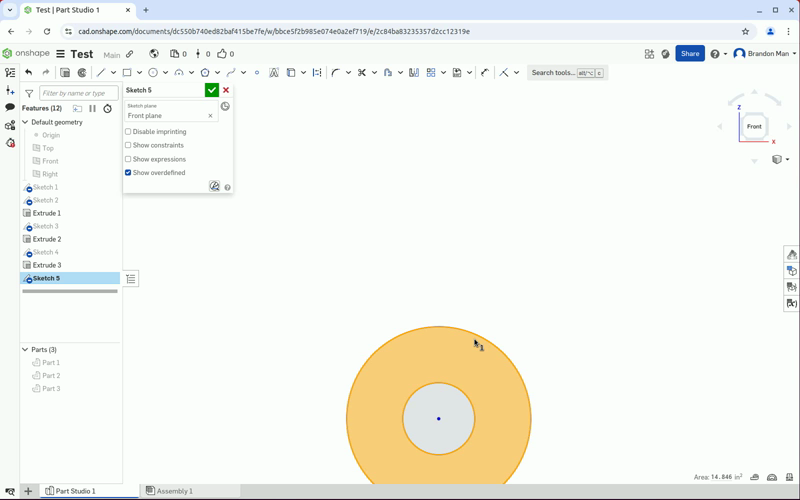
scroll(-6)
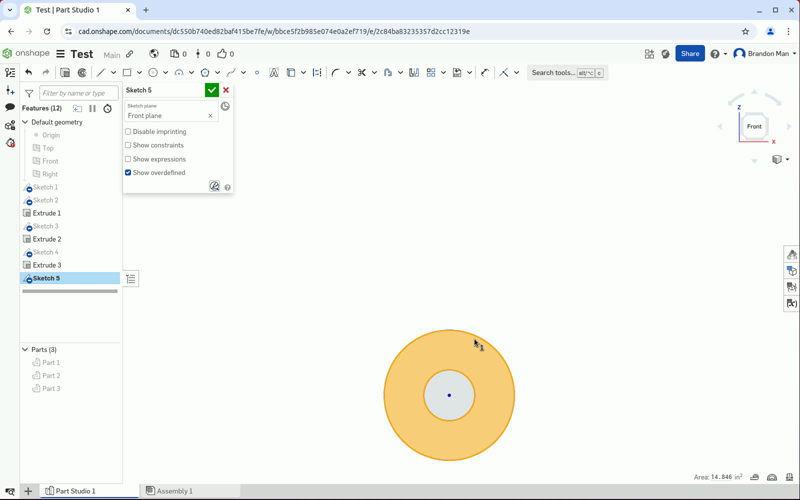
scroll(-6)
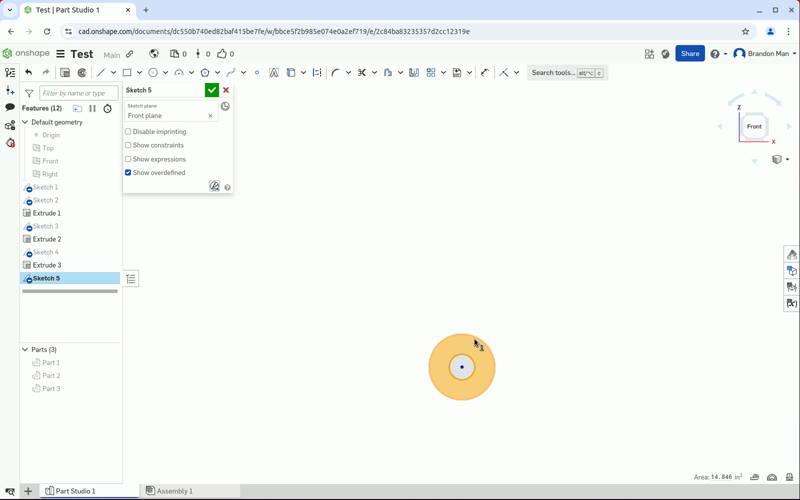
scroll(-6)
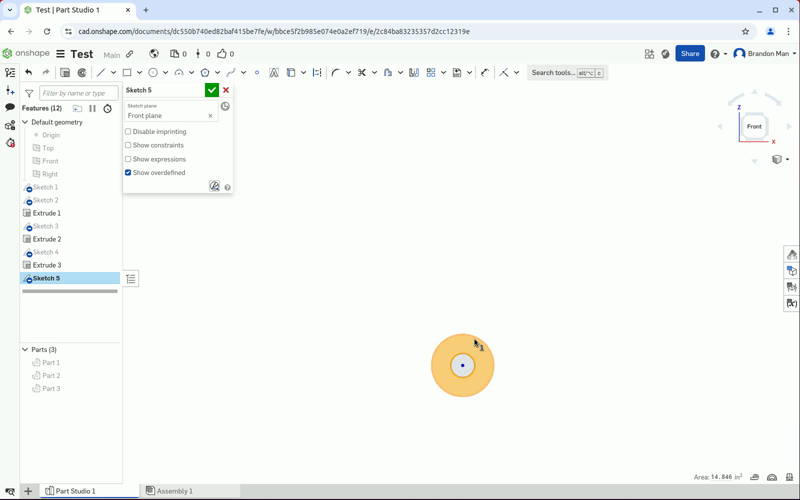
scroll(-6)
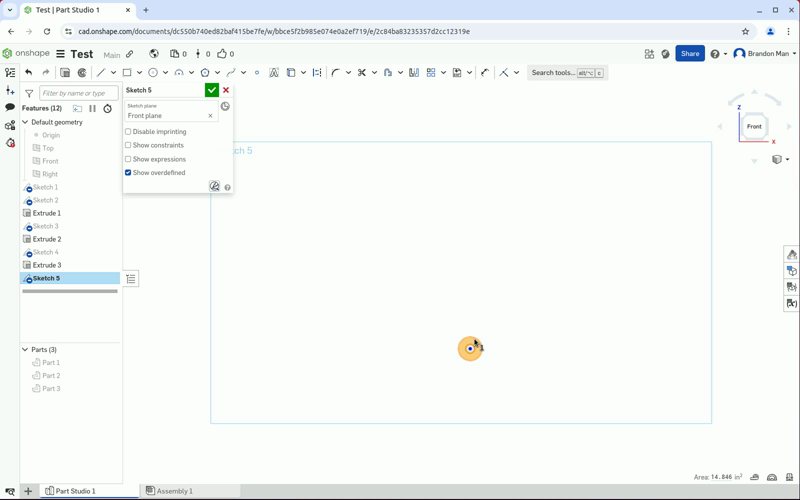
mouse_move(73, 352)
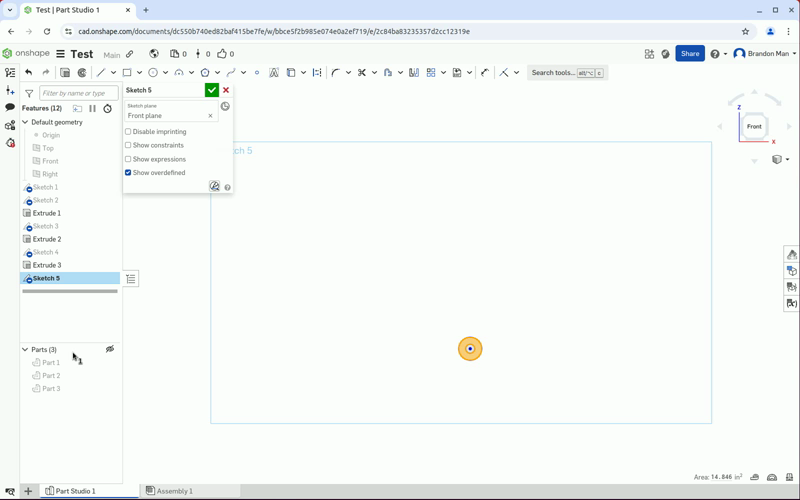
key(shift+y)
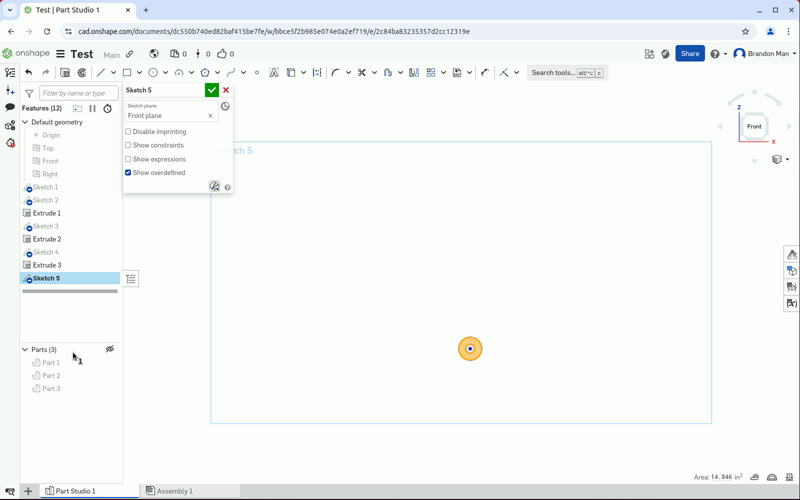
key(shift+e)
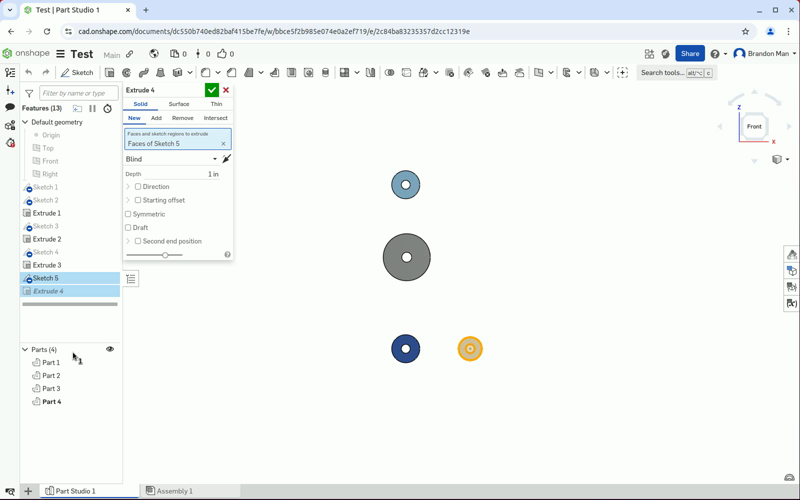
mouse_move(143, 106)
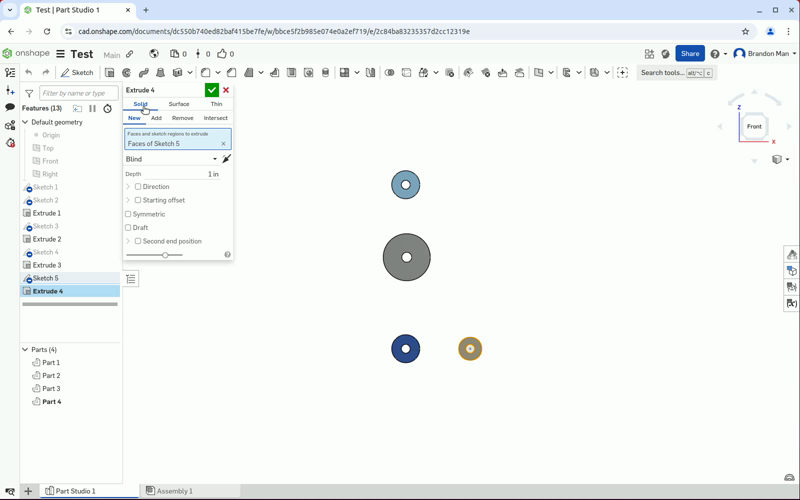
click(143, 106)
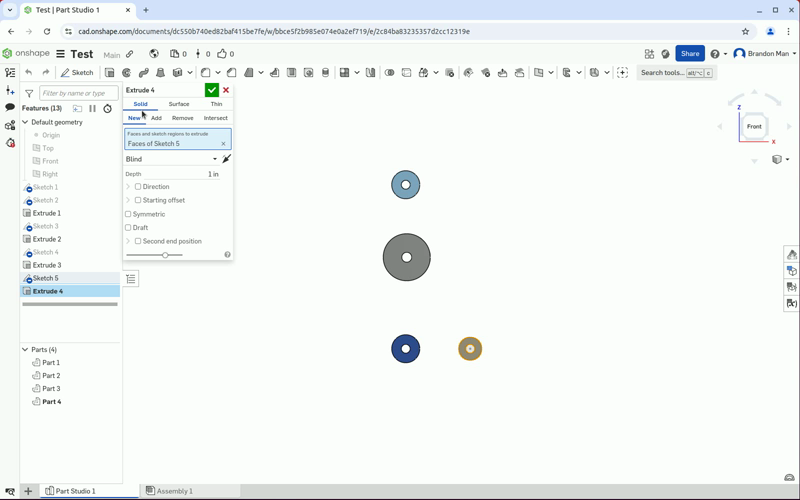
mouse_move(137, 120)
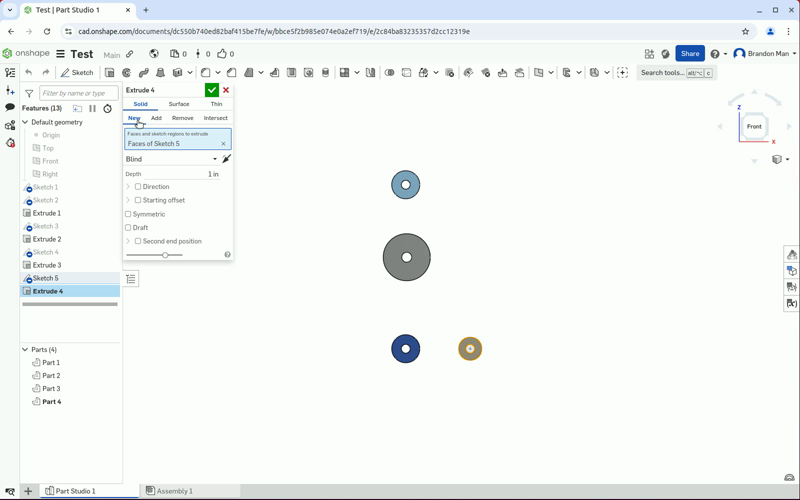
click(137, 120)
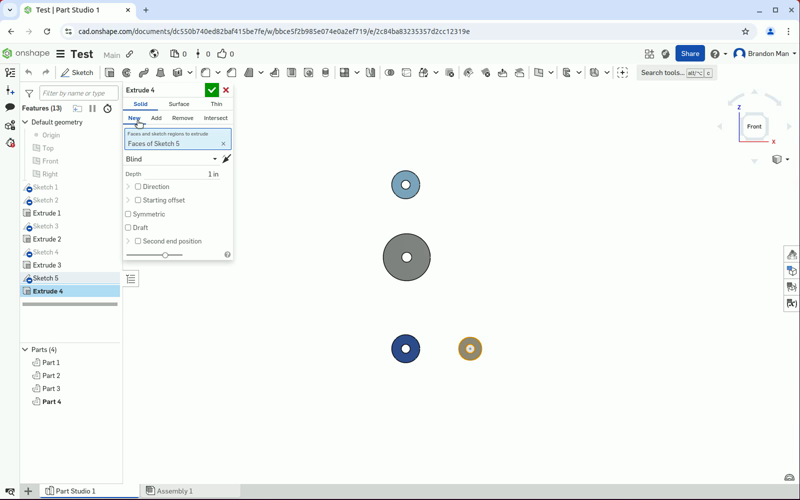
key(tab, 4)
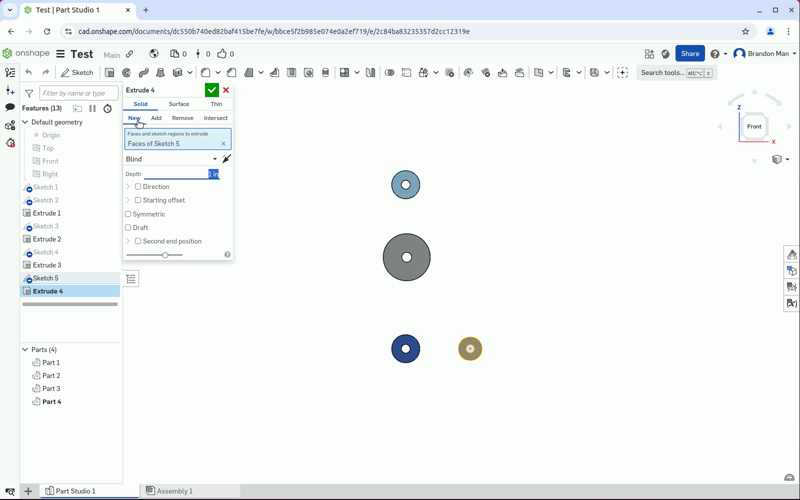
text(0.963)
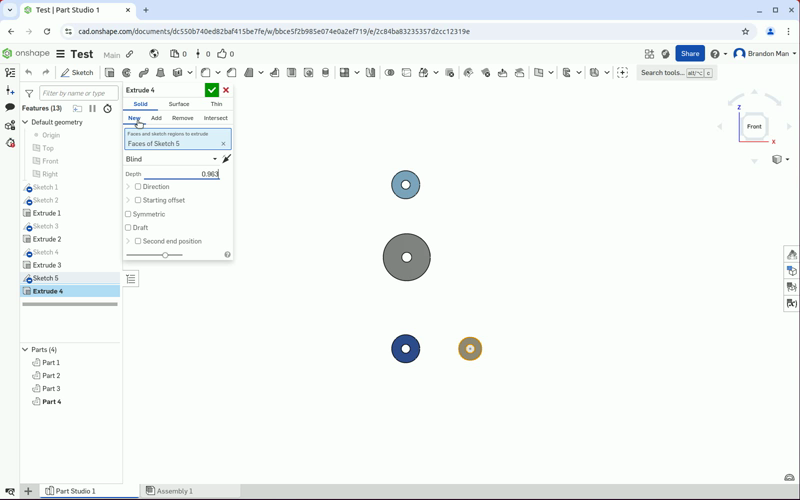
key(enter)
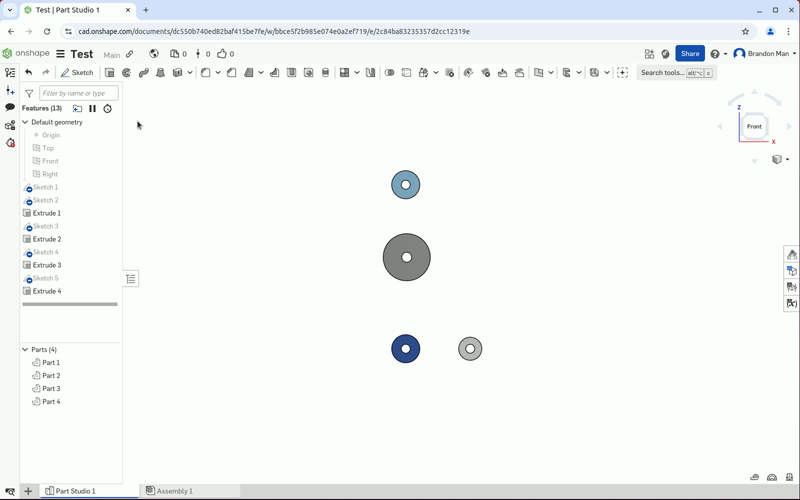
key(shift+h)
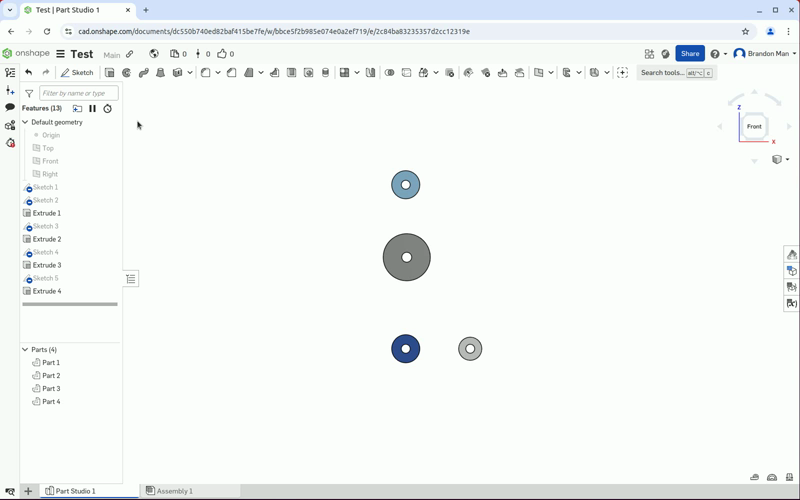
key(shift+h)
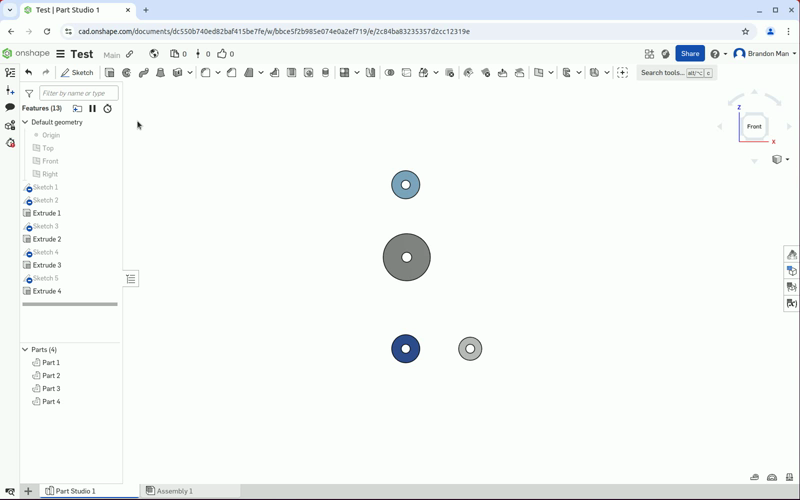
mouse_move(73, 189)
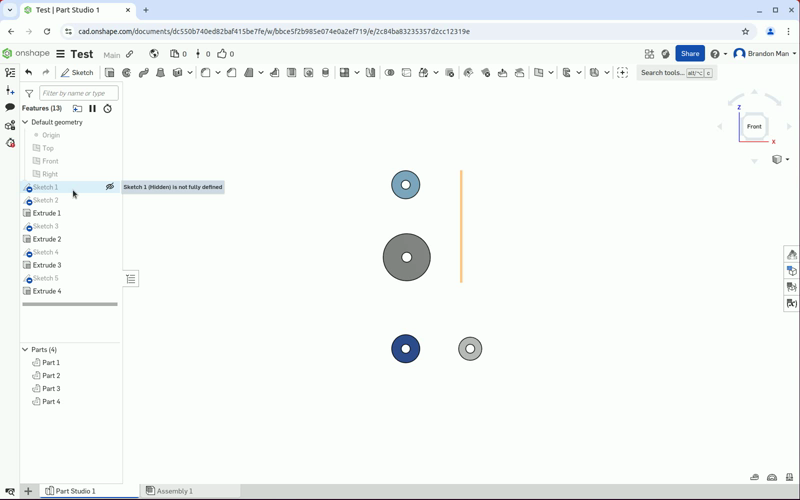
click(73, 189)
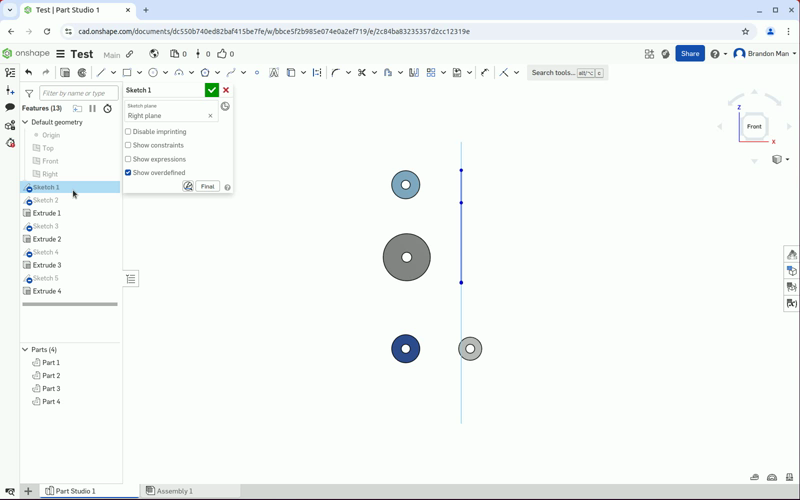
mouse_move(229, 92)
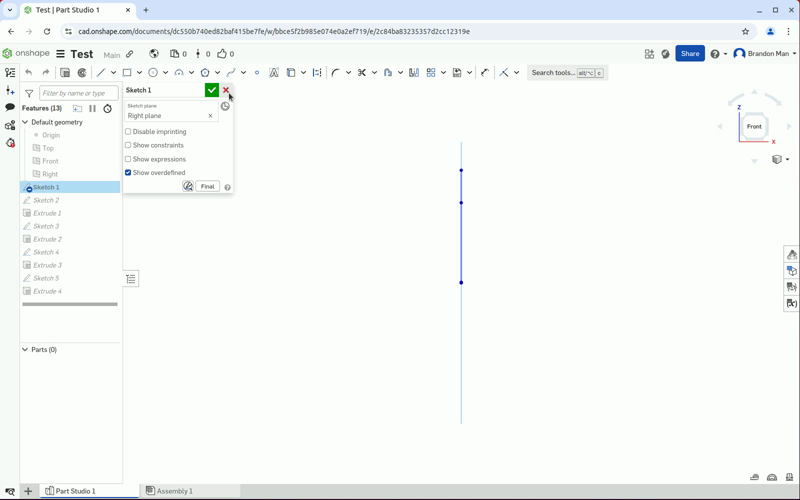
click(229, 92)
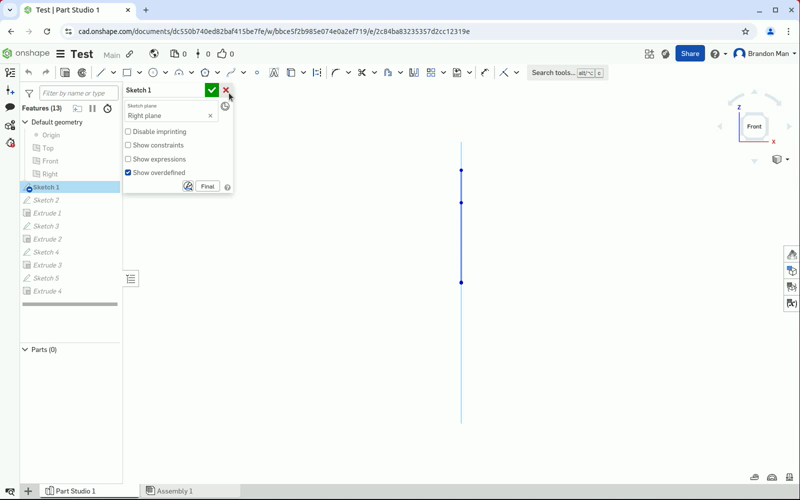
key(shift+s)
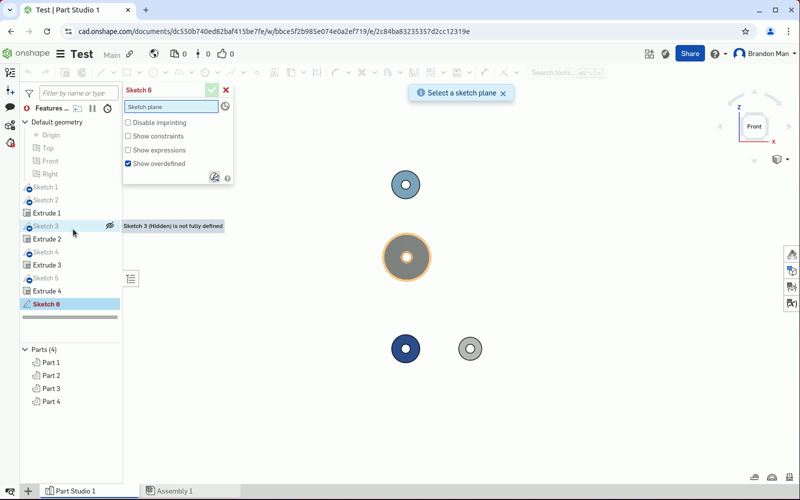
scroll(3)
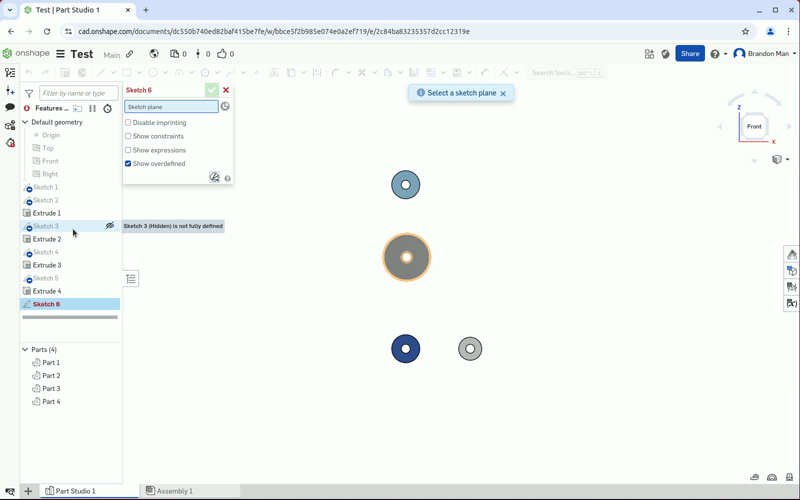
mouse_move(73, 163)
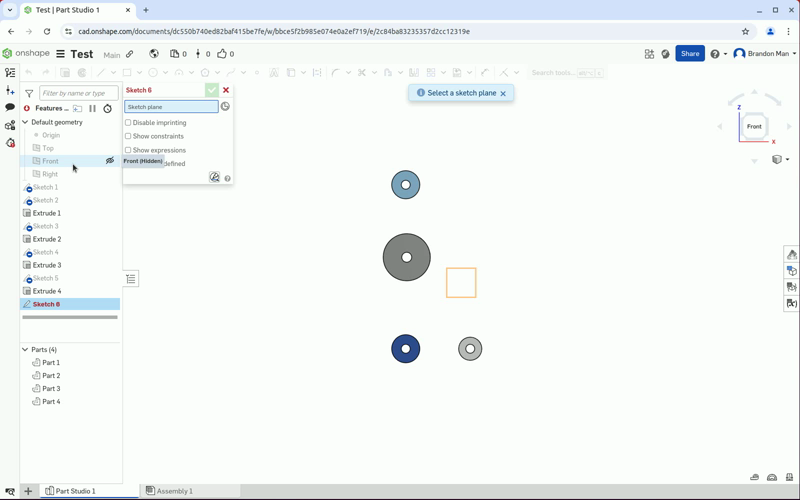
click(73, 163)
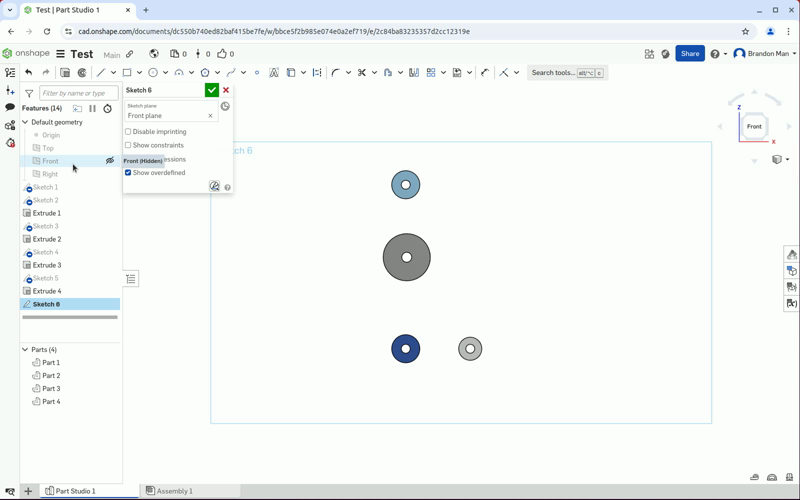
mouse_move(73, 352)
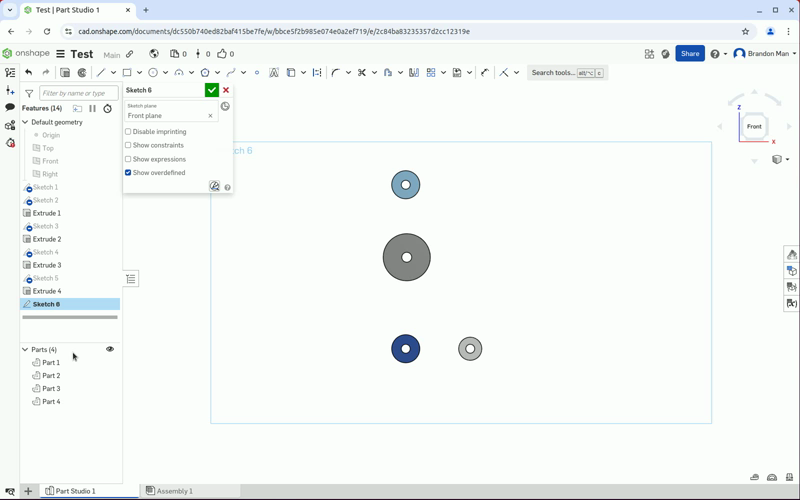
key(y)
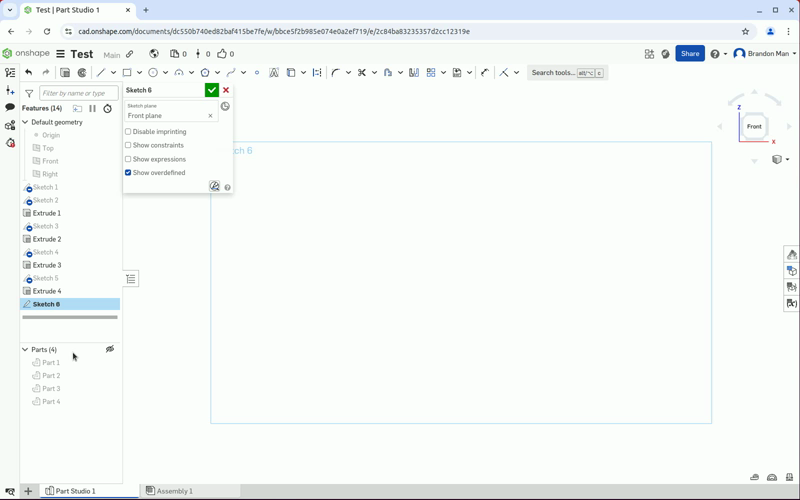
key(l)
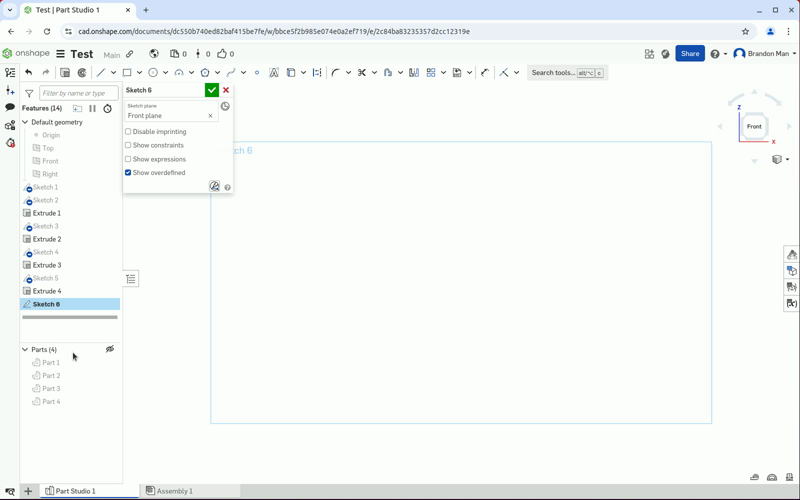
key_down(shift)
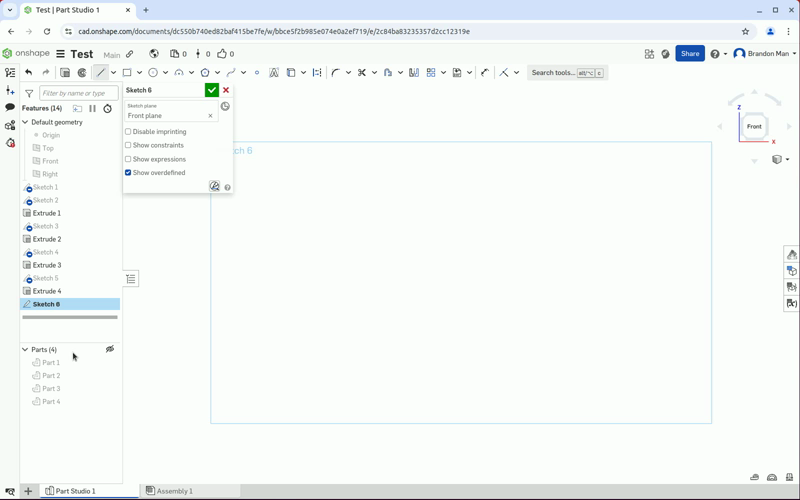
mouse_move(383, 259)
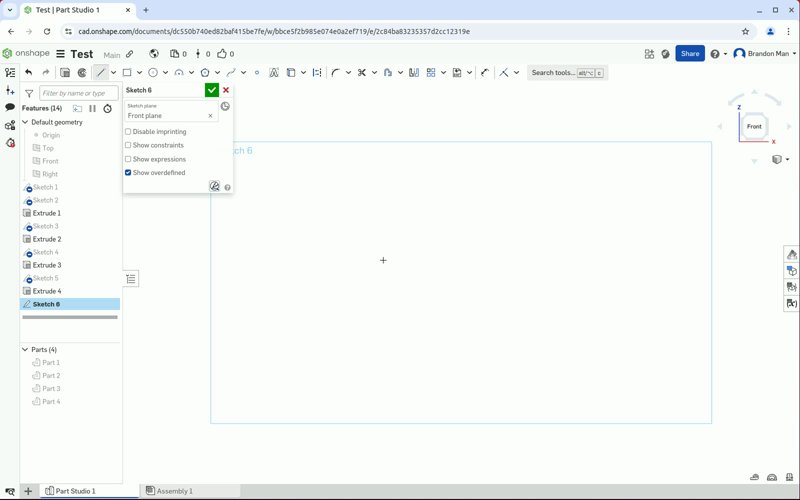
click(383, 259)
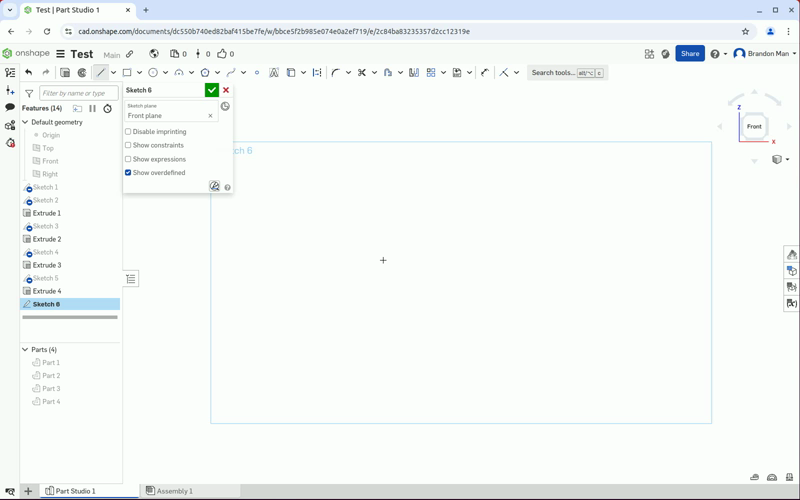
key_up(shift)
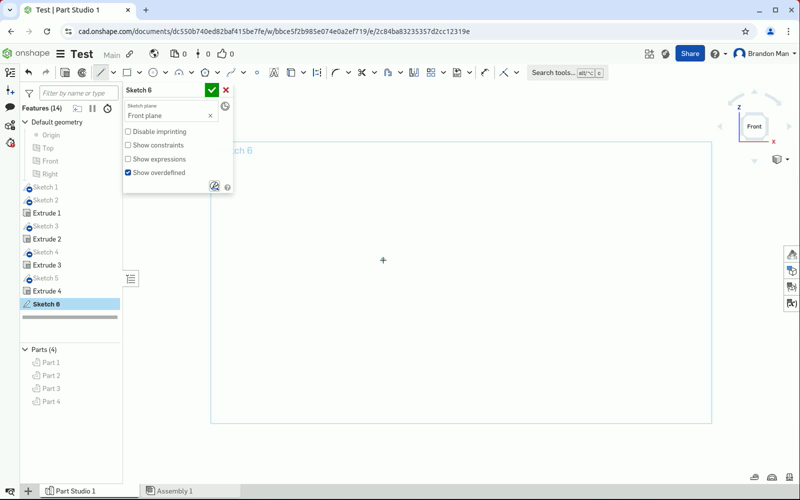
key_down(shift)
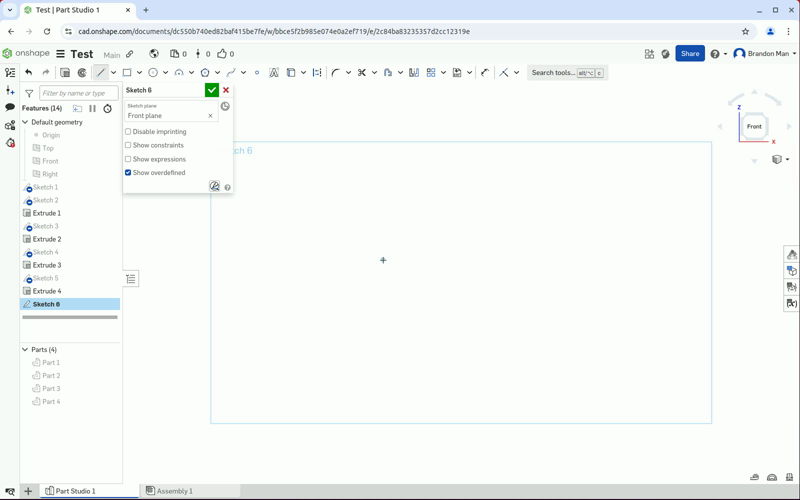
mouse_move(392, 349)
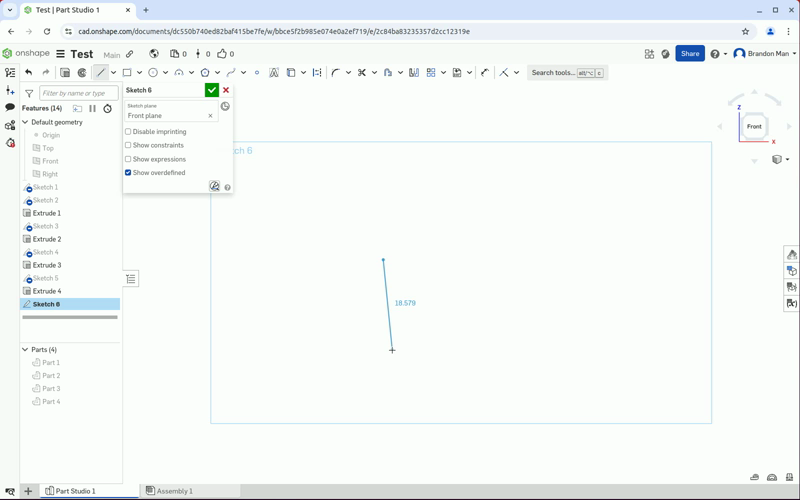
click(392, 349)
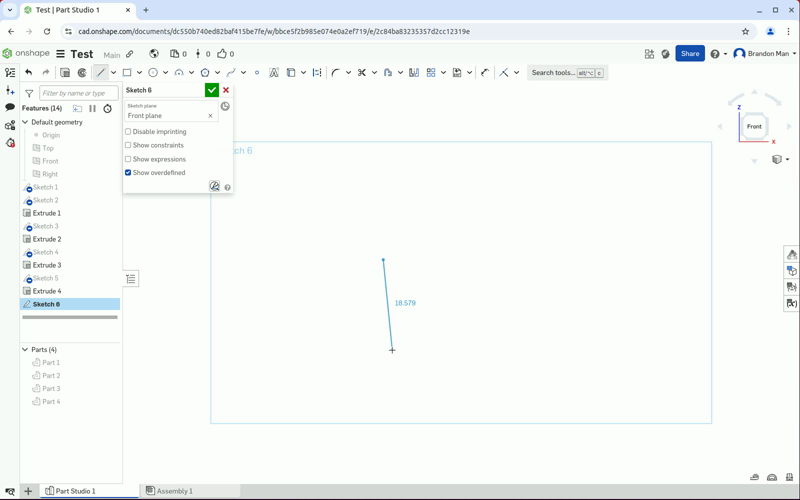
key_up(shift)
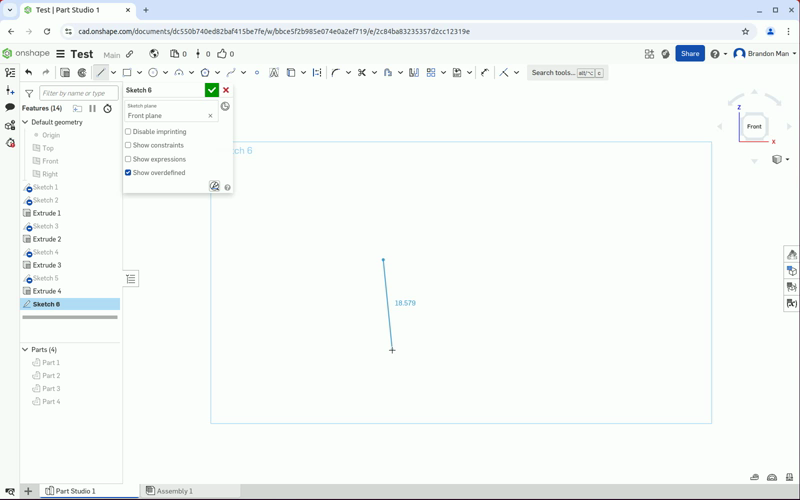
key(esc)
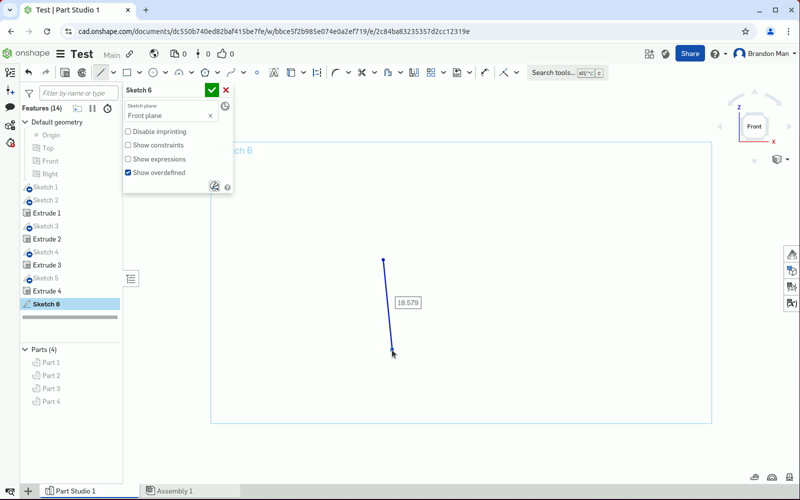
key(a)
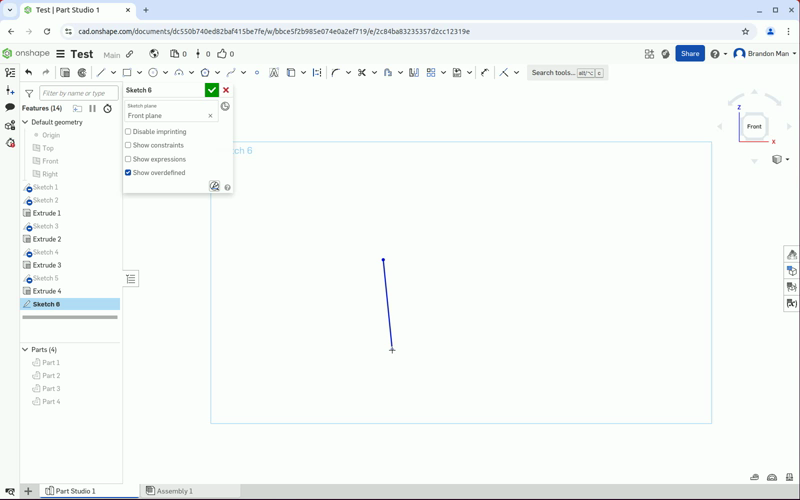
mouse_move(392, 349)
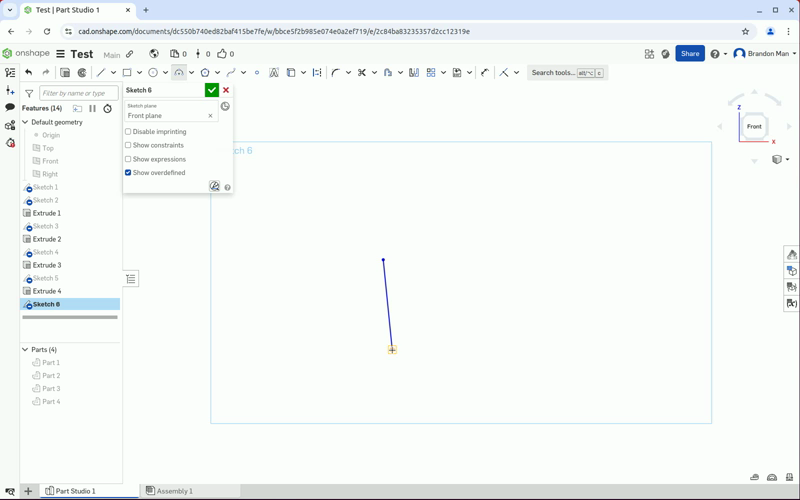
click(392, 349)
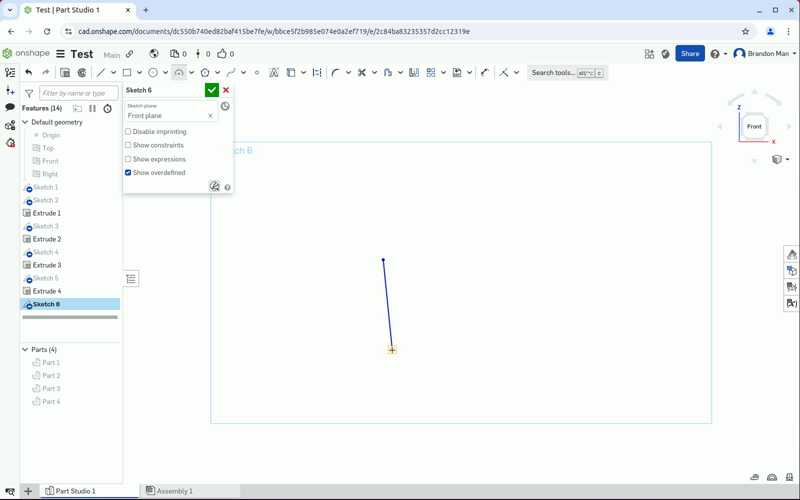
key_down(shift)
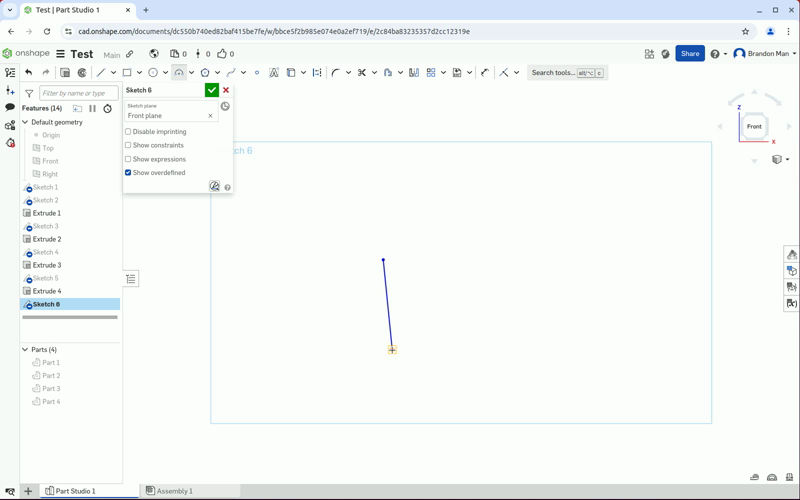
mouse_move(405, 361)
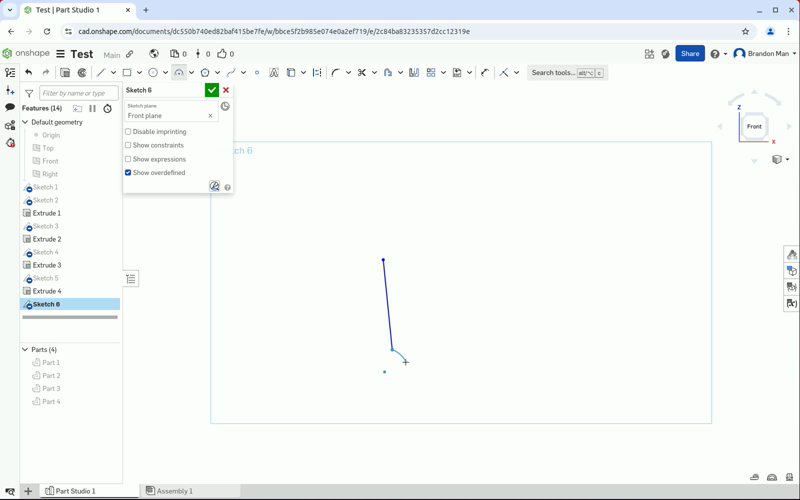
click(405, 361)
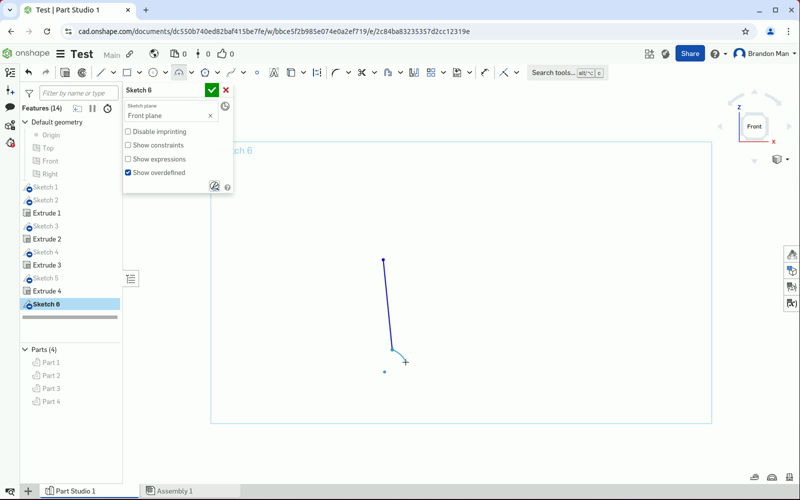
mouse_move(413, 337)
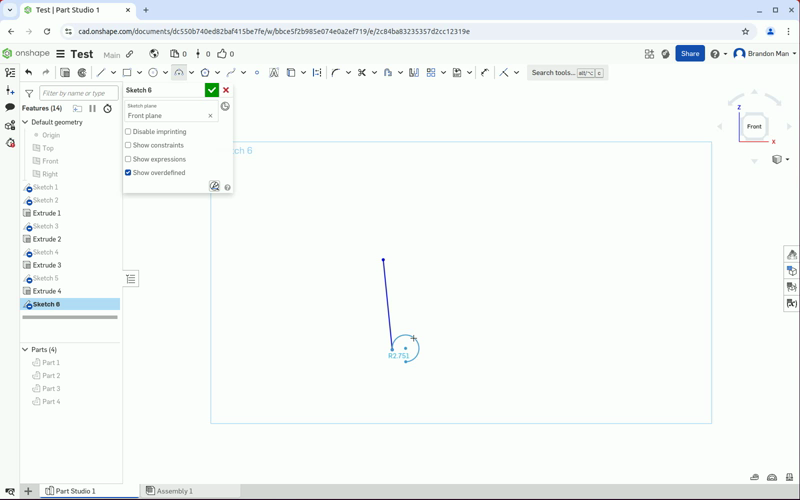
click(413, 337)
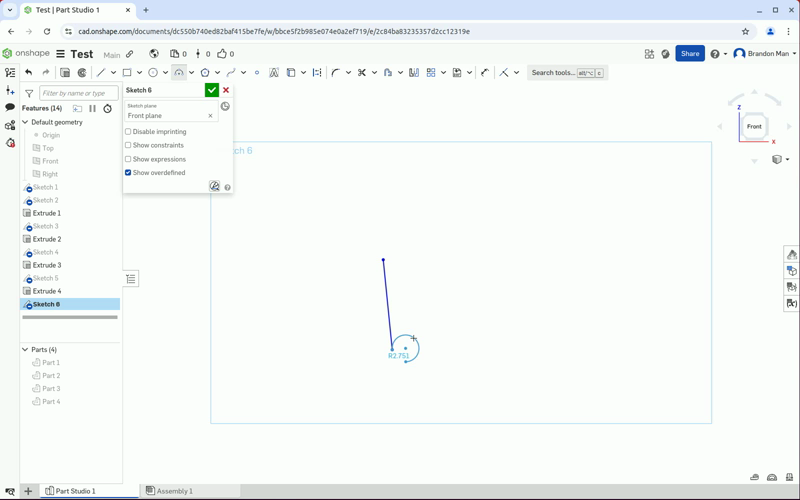
key_up(shift)
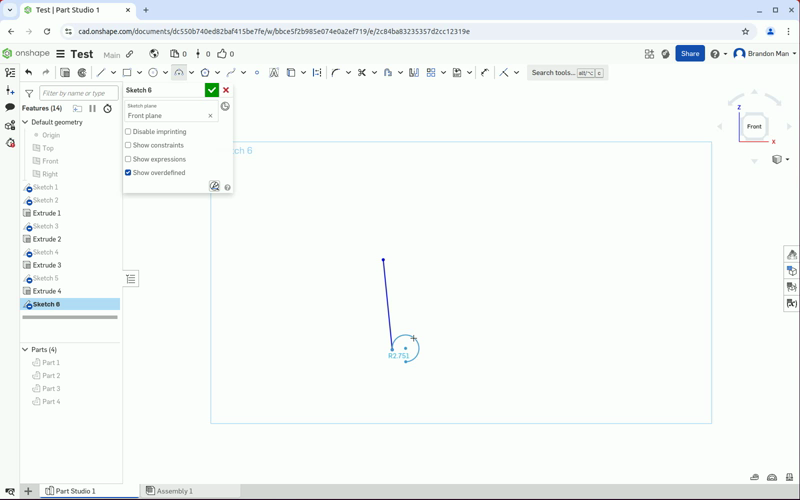
key(esc)
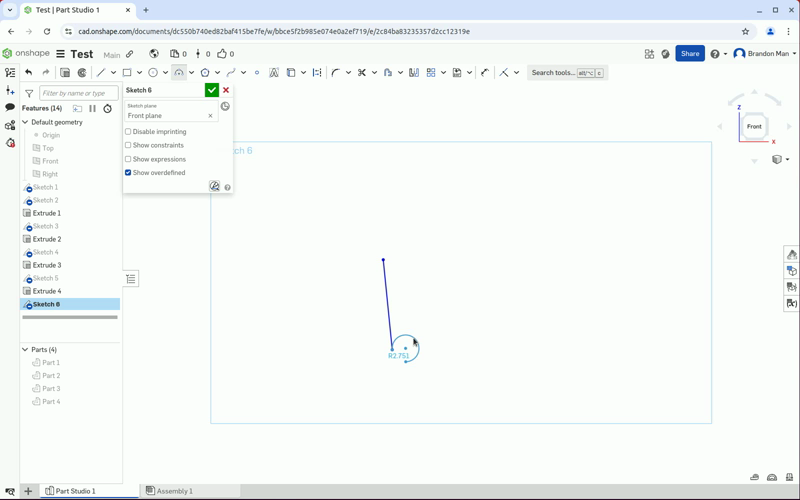
key(l)
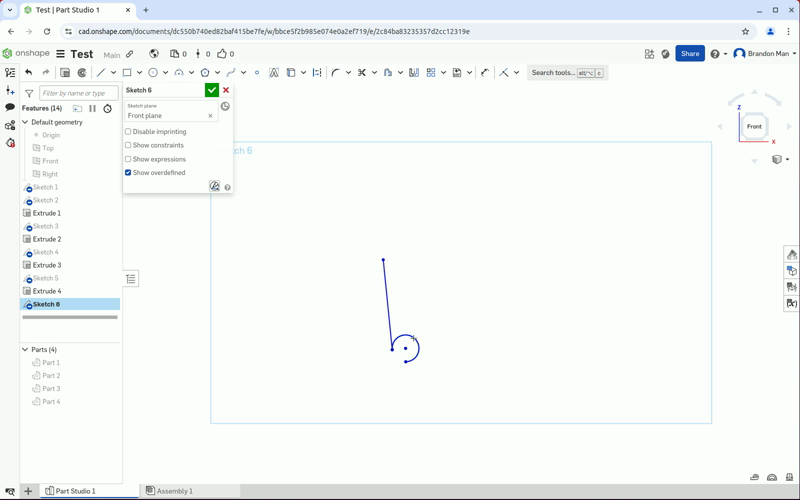
mouse_move(405, 361)
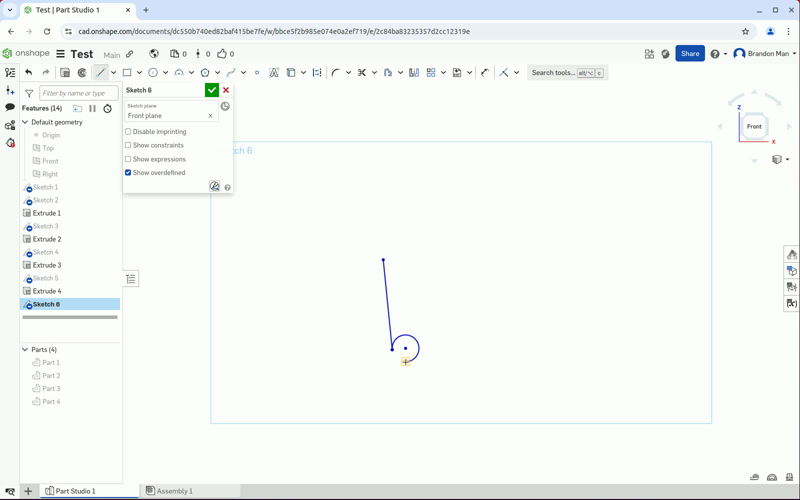
click(405, 361)
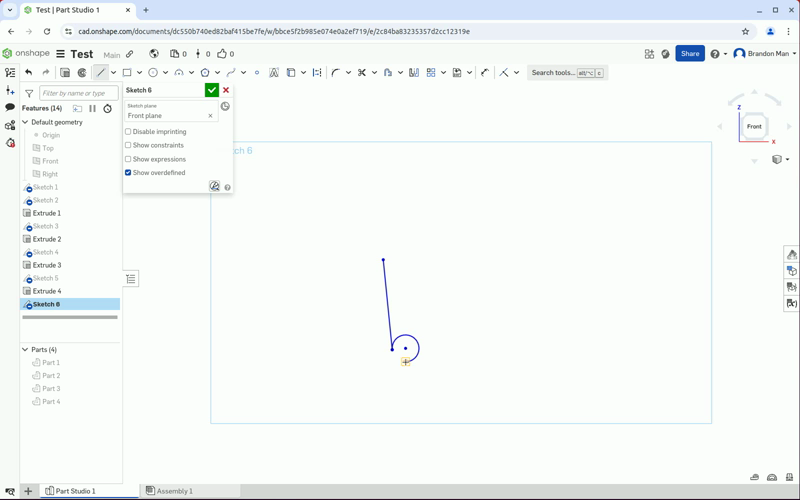
key_down(shift)
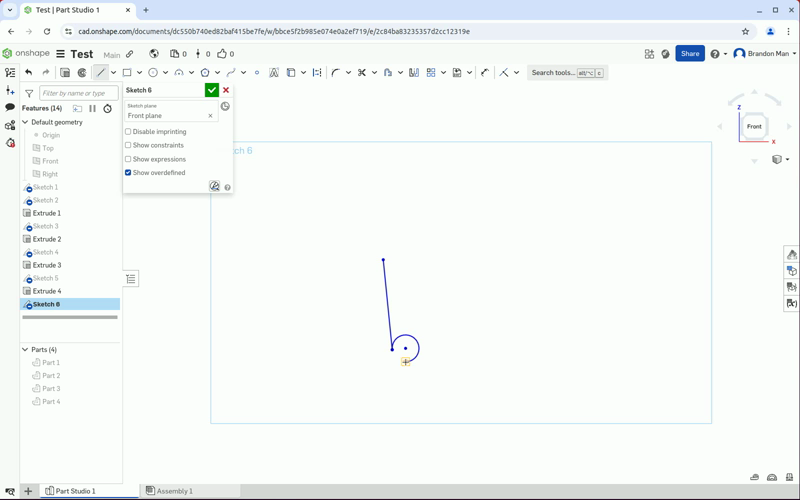
mouse_move(470, 359)
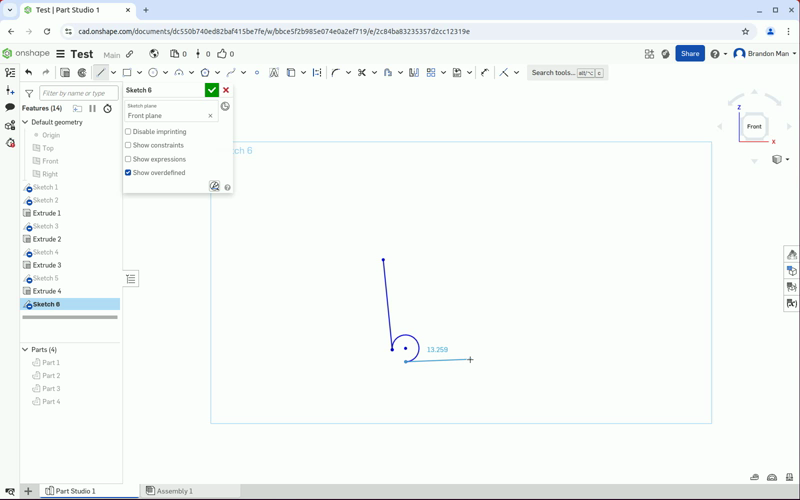
click(470, 359)
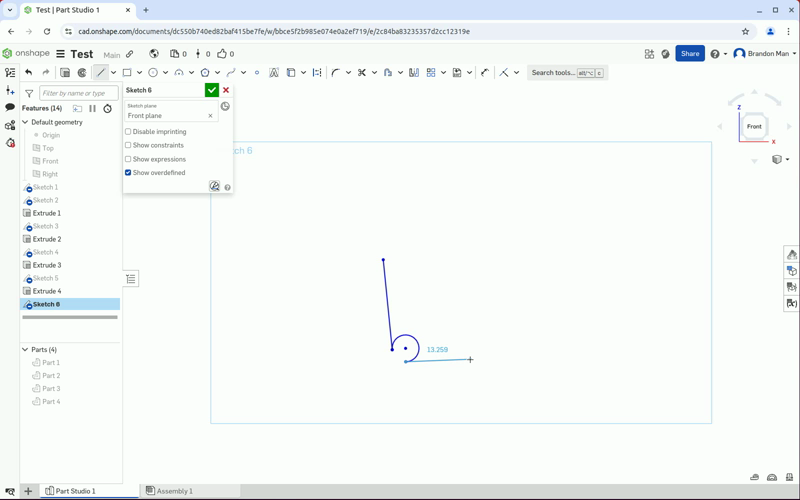
key_up(shift)
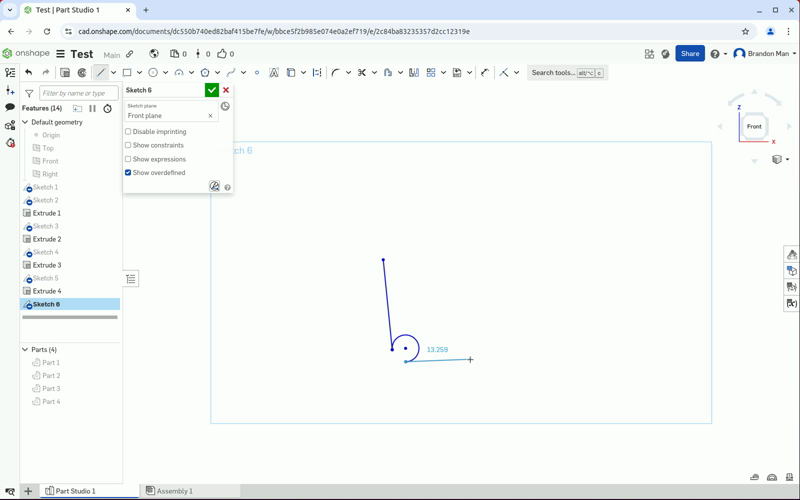
key(esc)
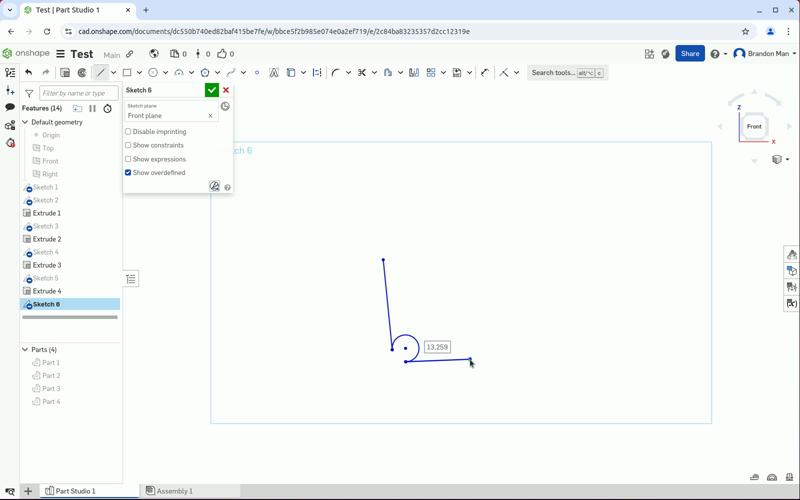
key(a)
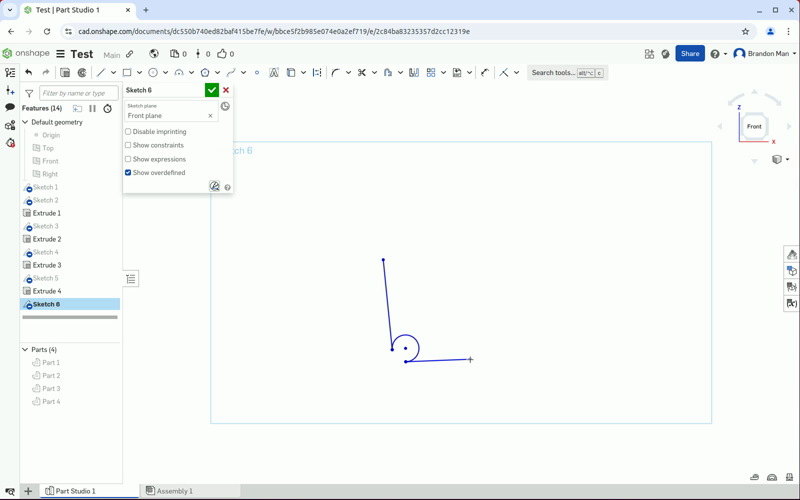
mouse_move(470, 359)
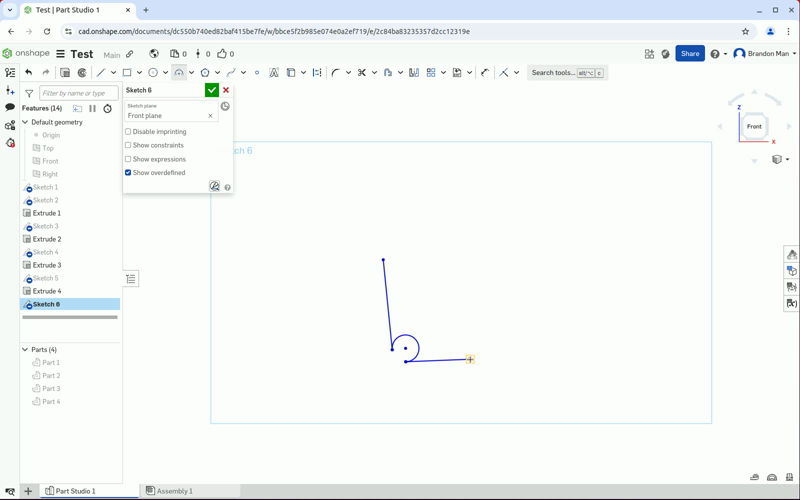
click(470, 359)
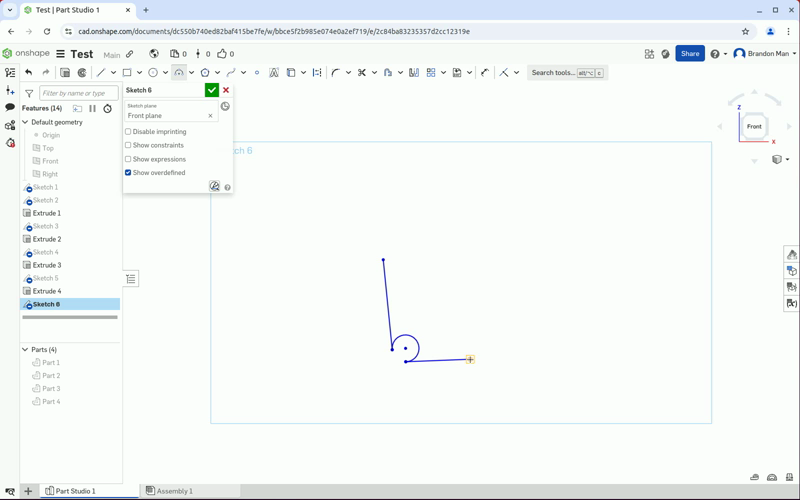
key_down(shift)
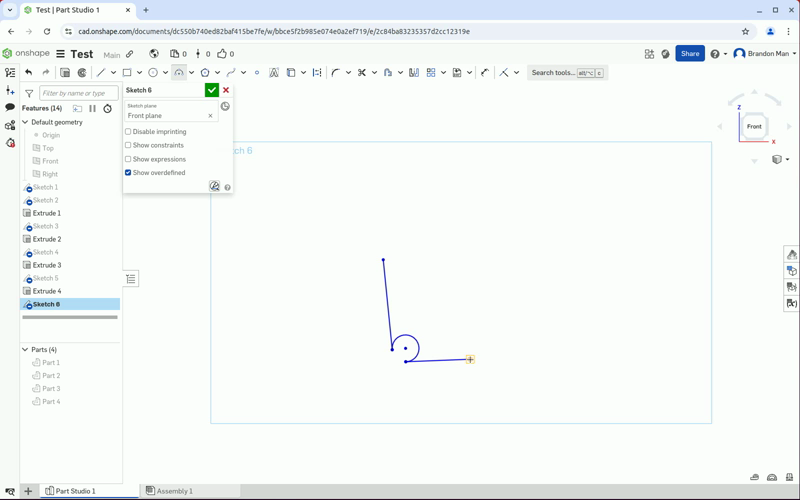
mouse_move(469, 336)
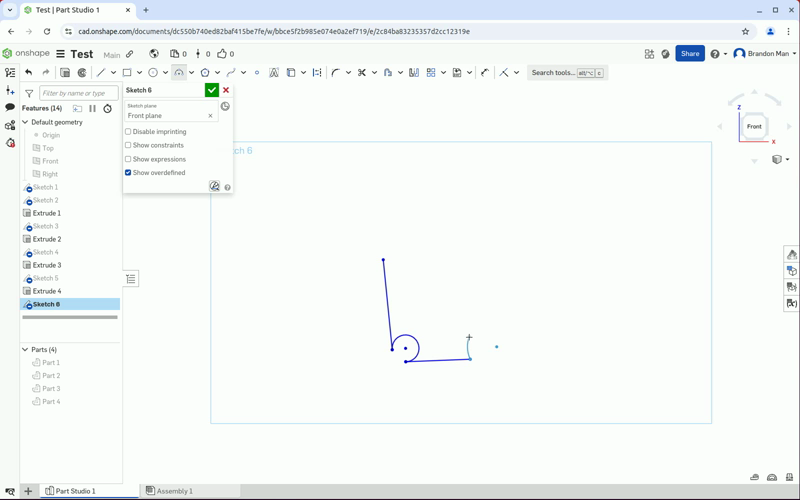
click(469, 336)
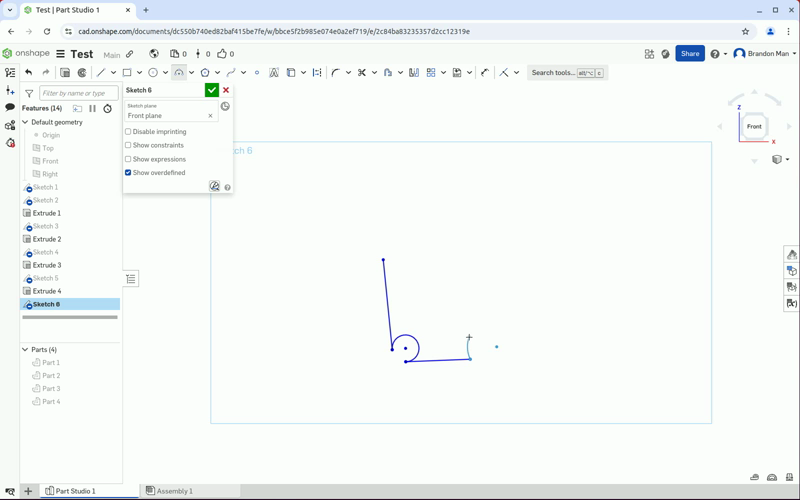
mouse_move(458, 348)
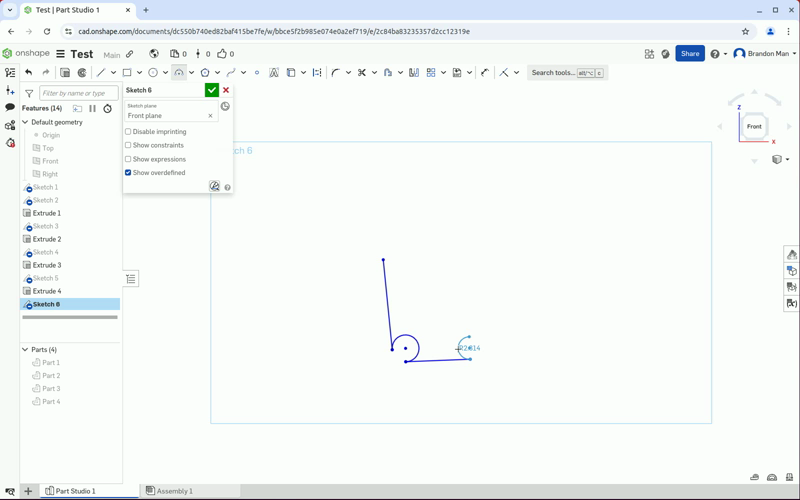
click(458, 348)
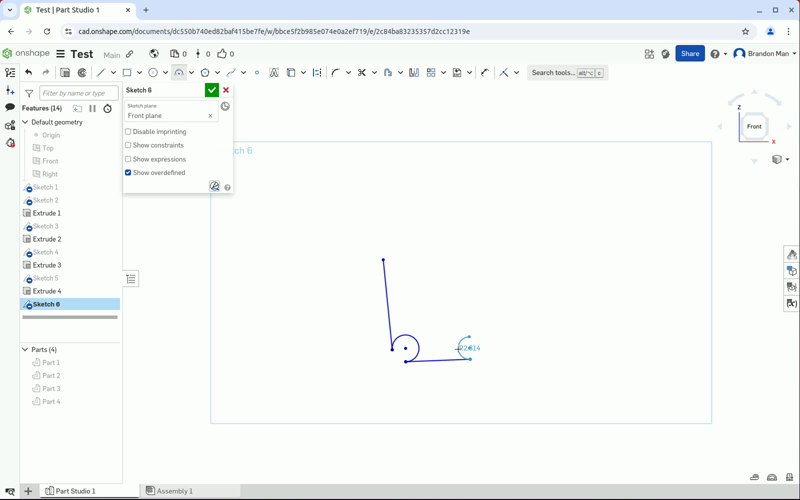
key_up(shift)
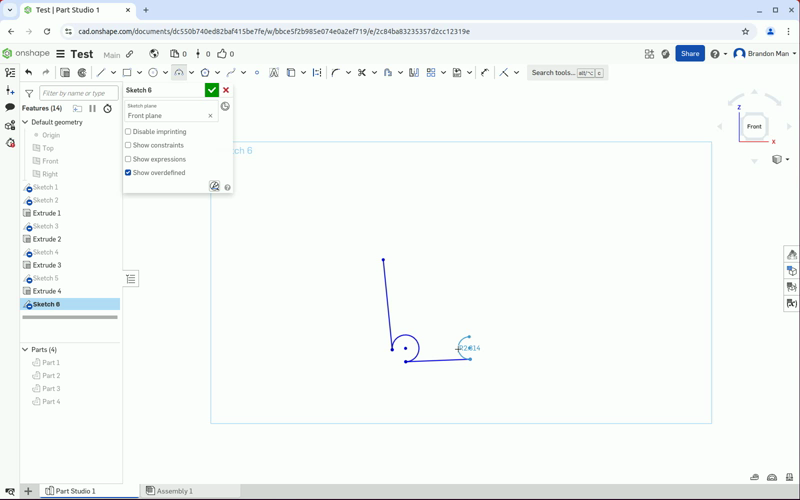
key(esc)
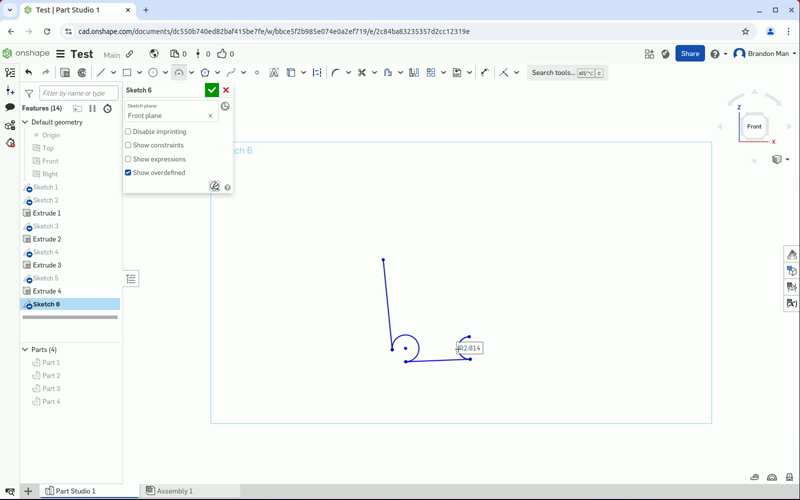
key(l)
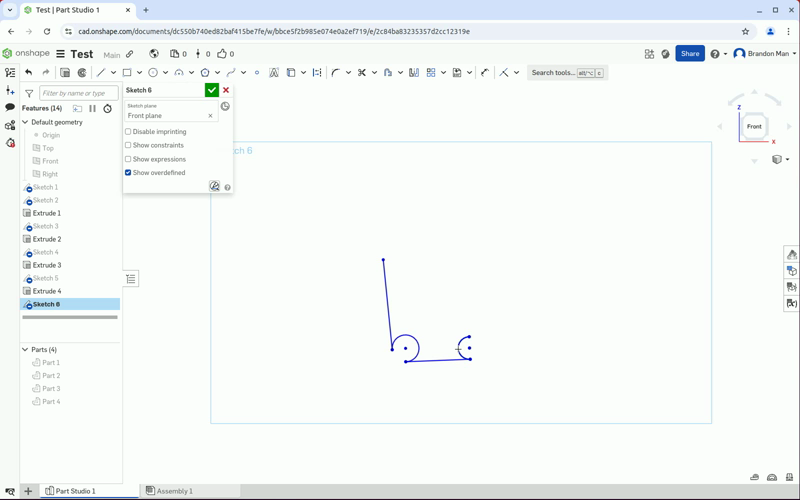
mouse_move(469, 336)
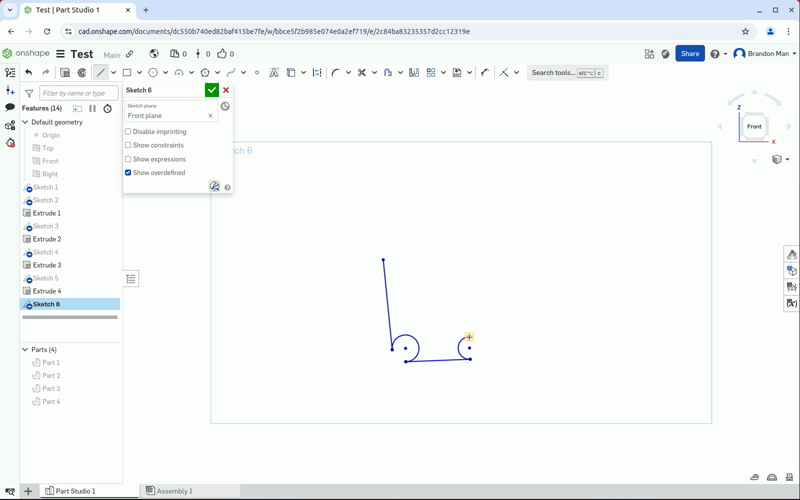
click(469, 336)
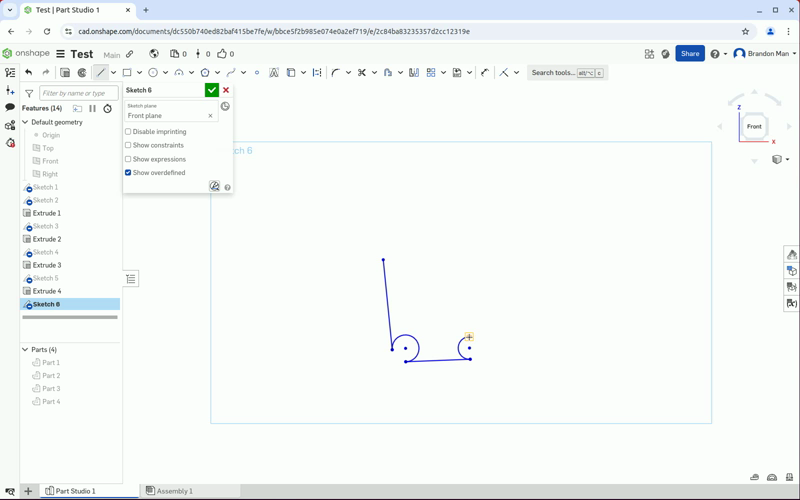
key_down(shift)
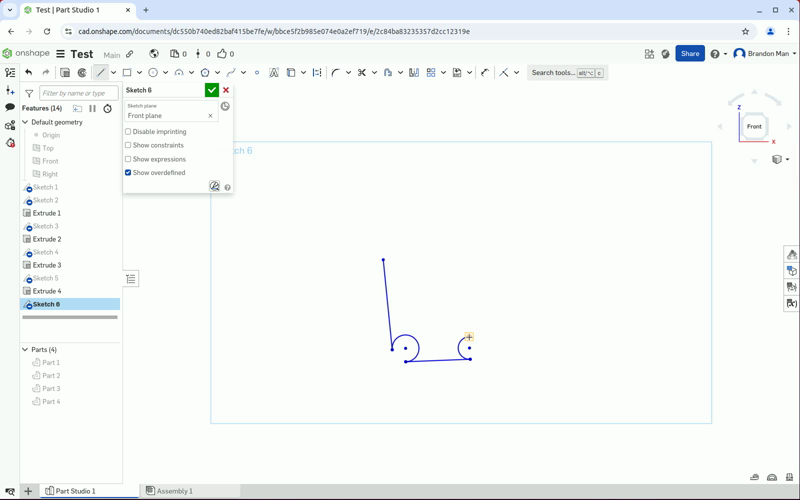
mouse_move(499, 336)
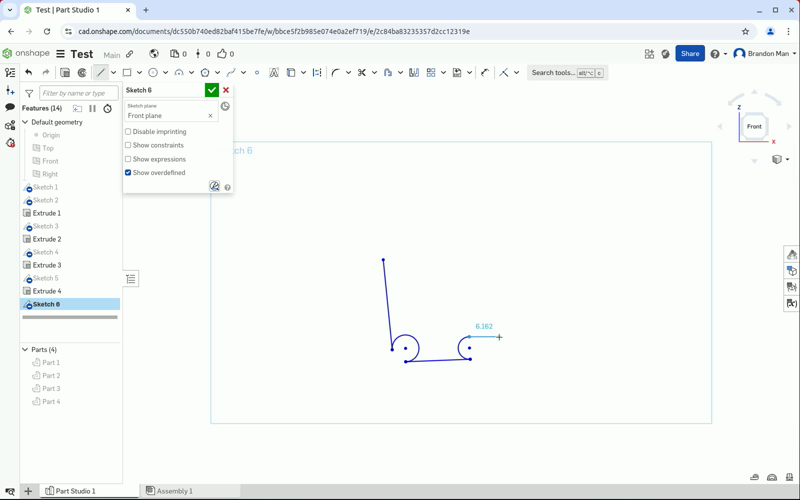
mouse_move(432, 335)
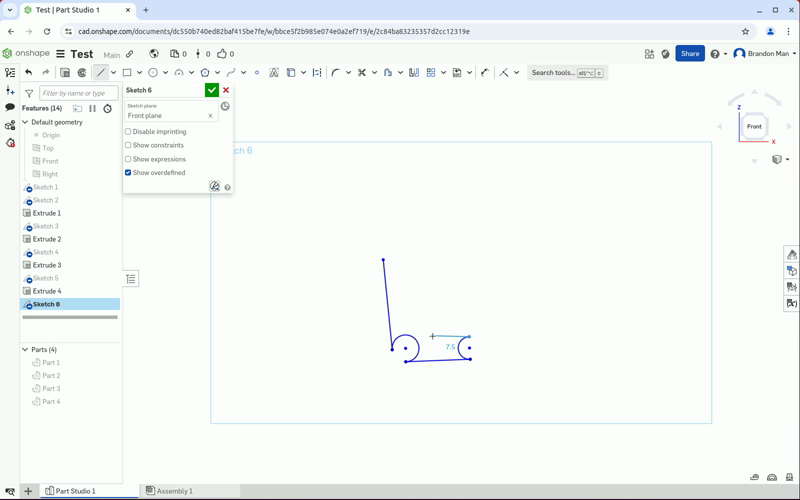
click(432, 335)
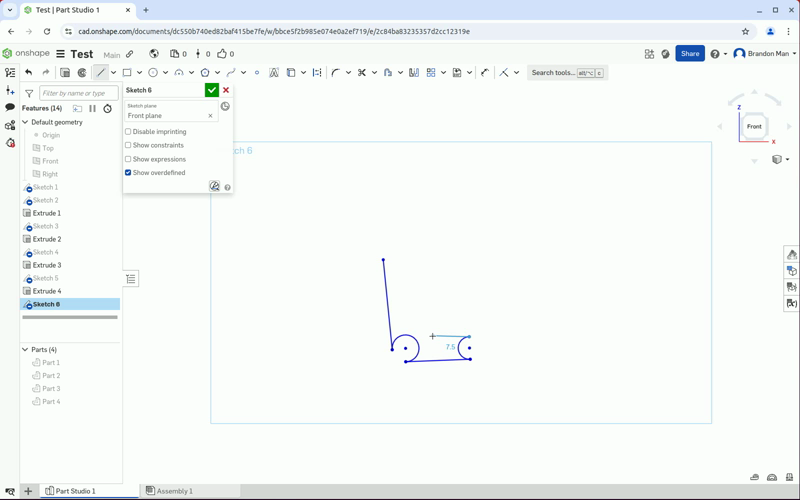
key_up(shift)
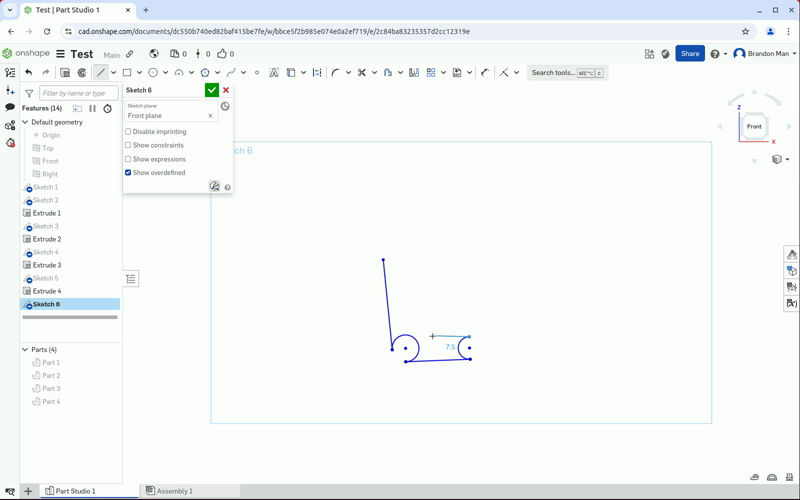
key(esc)
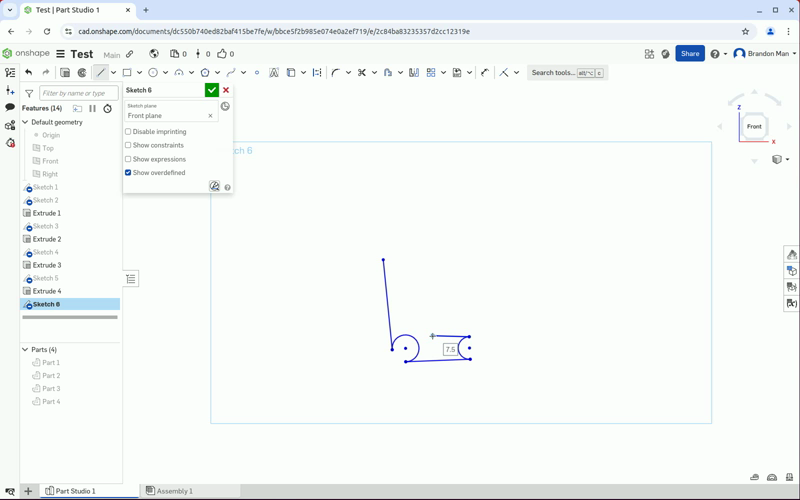
key(a)
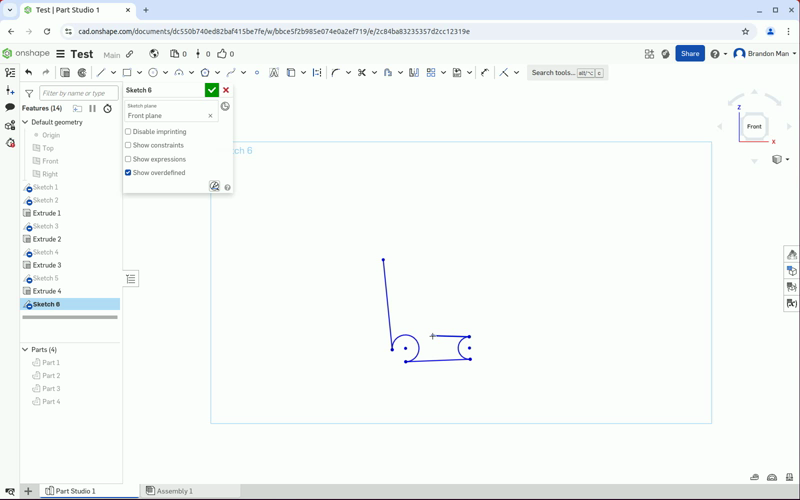
mouse_move(432, 335)
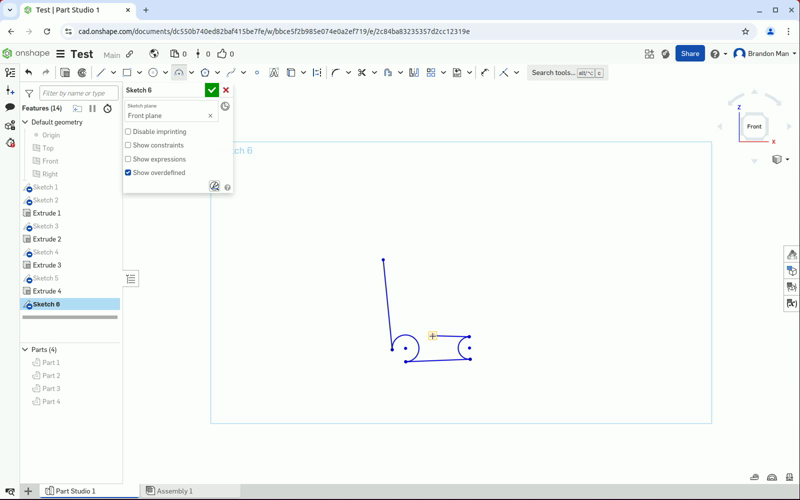
click(432, 335)
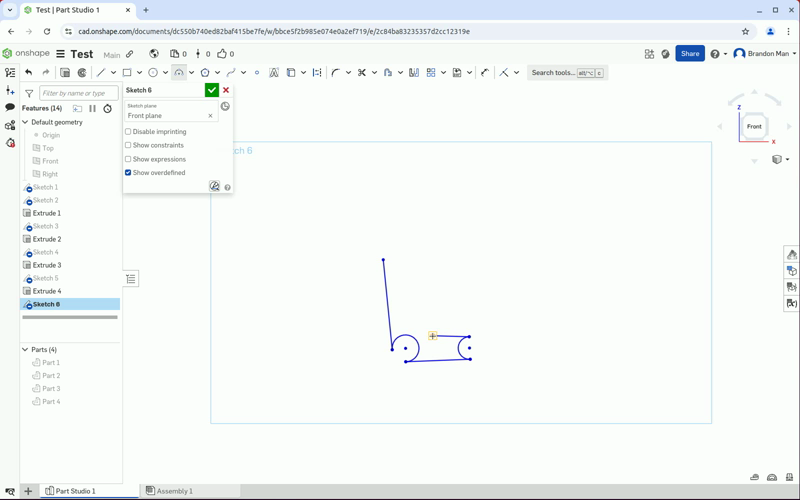
key_down(shift)
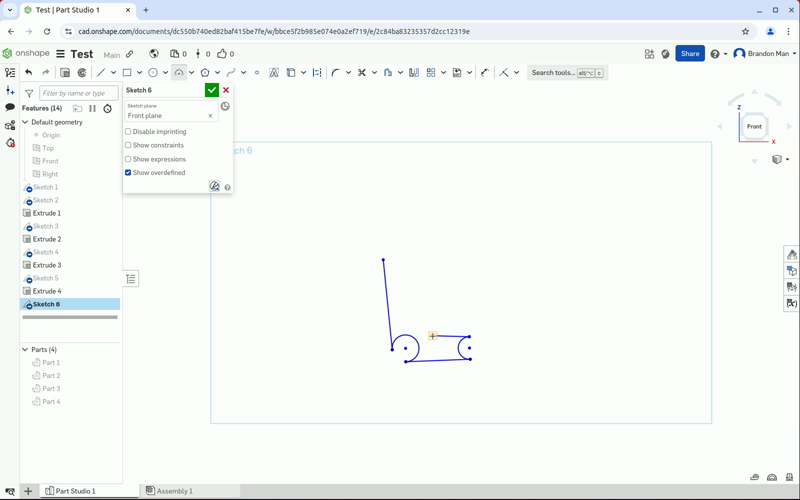
mouse_move(422, 322)
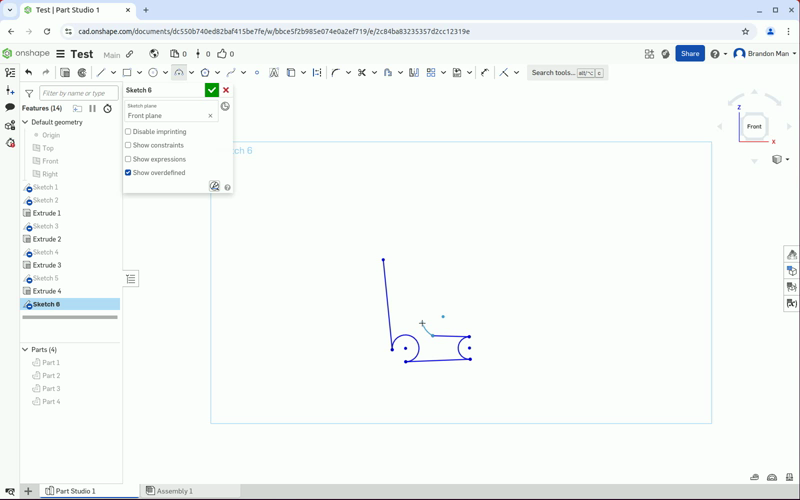
click(422, 322)
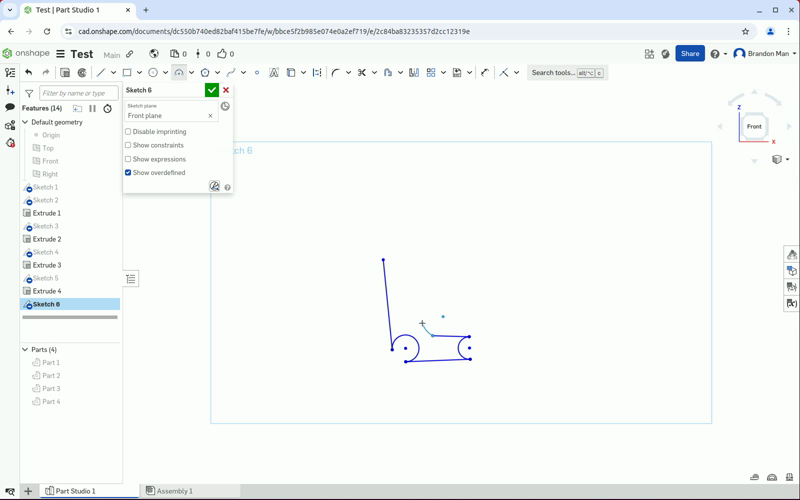
mouse_move(424, 331)
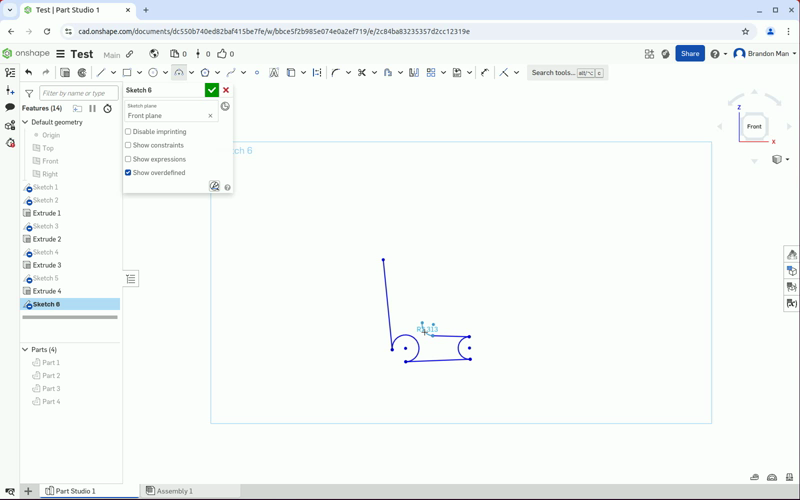
click(424, 331)
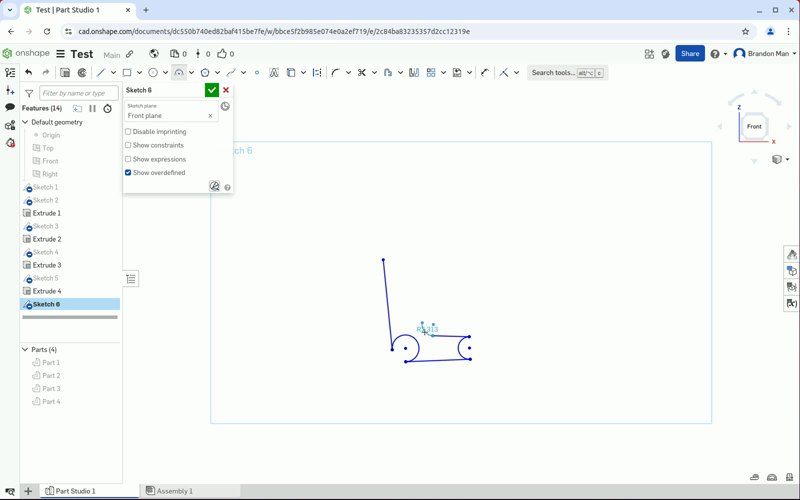
key_up(shift)
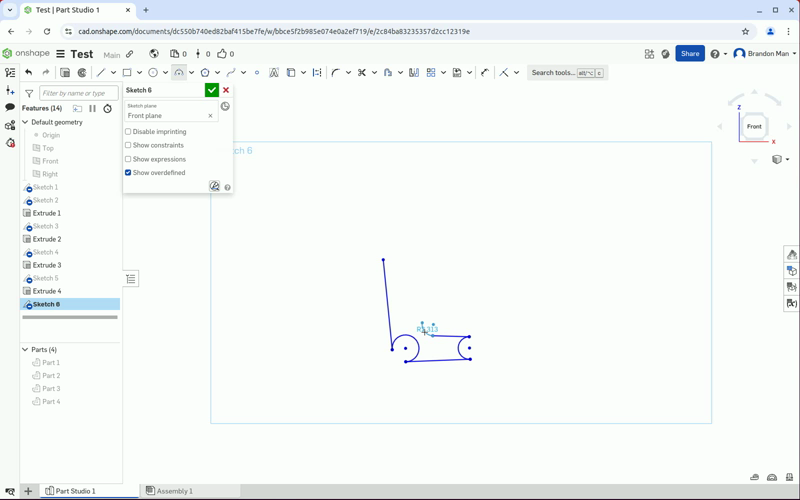
key(esc)
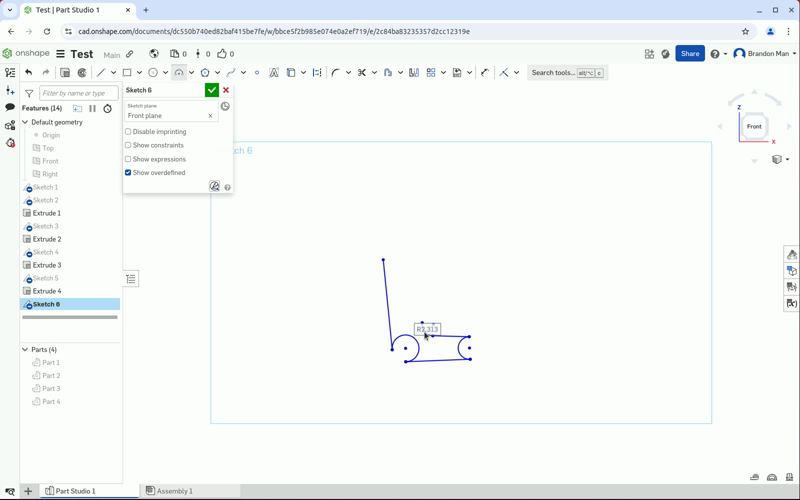
key(l)
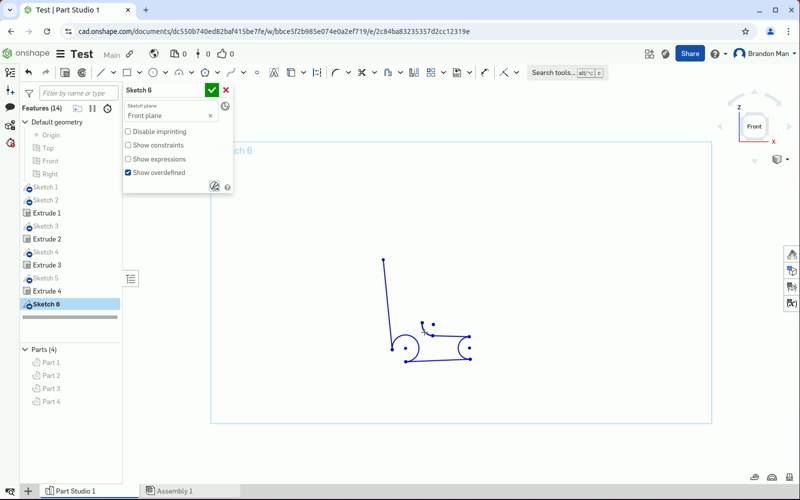
mouse_move(422, 322)
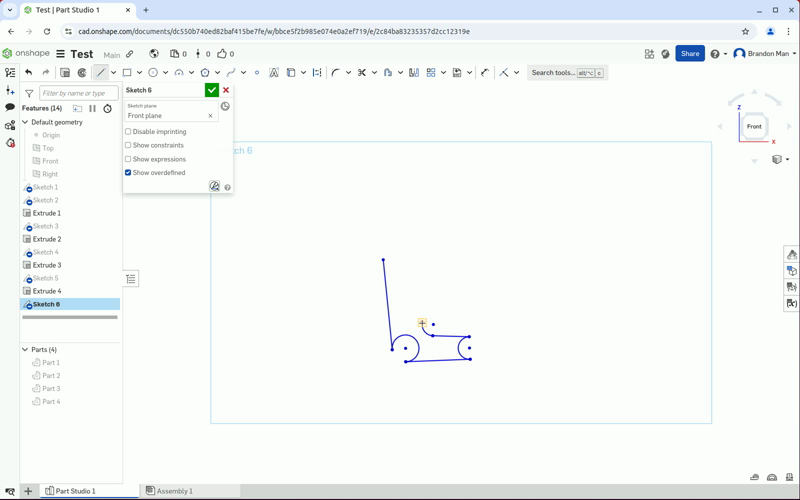
click(422, 322)
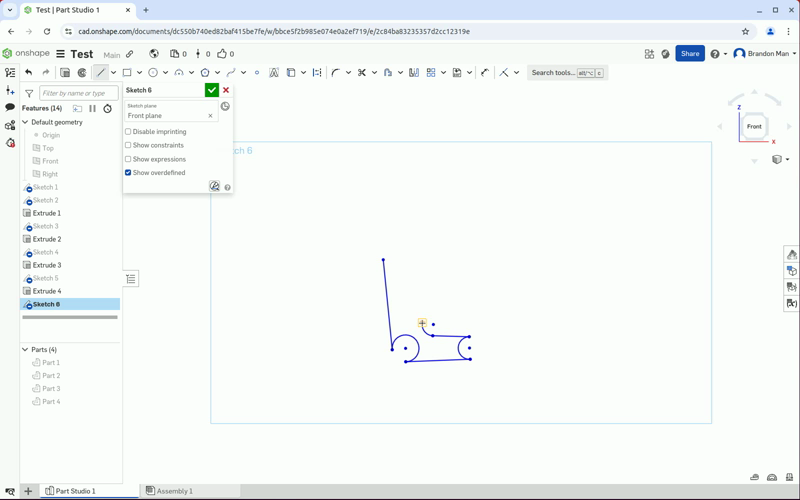
key_down(shift)
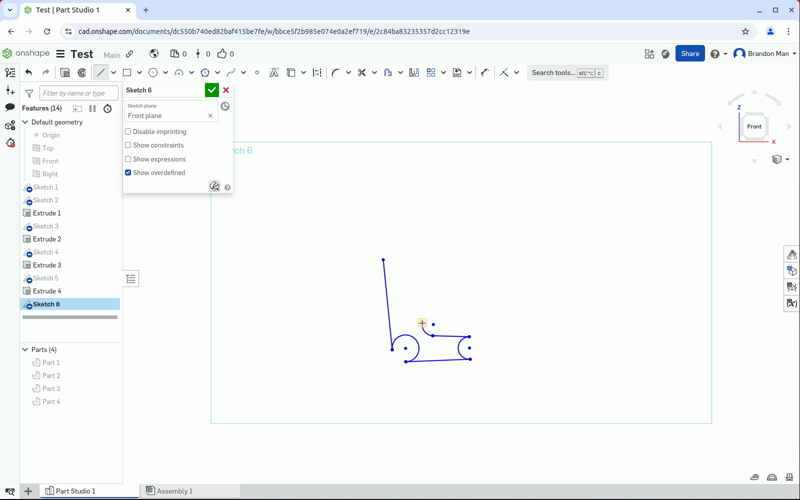
mouse_move(428, 259)
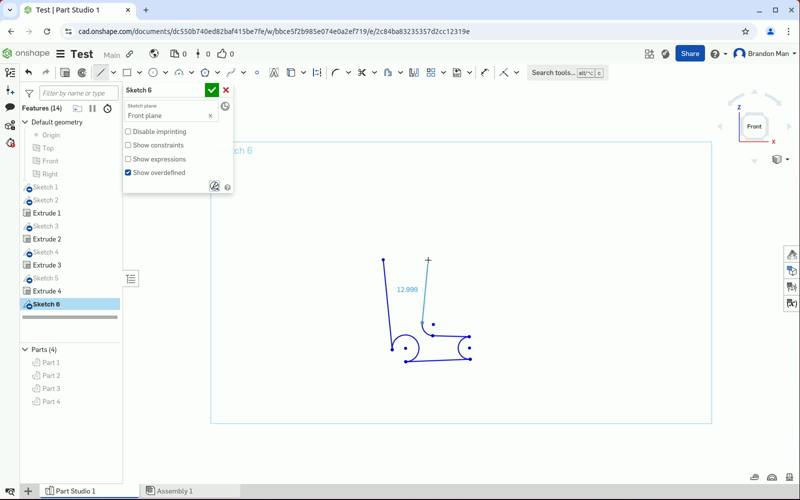
click(428, 259)
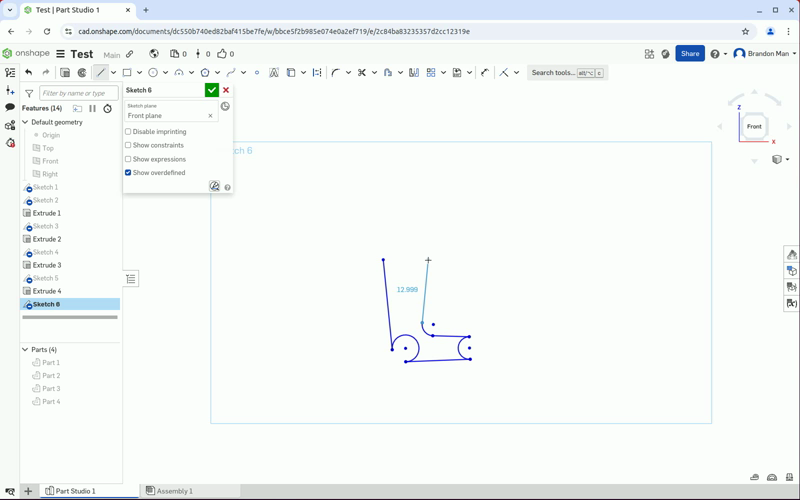
key_up(shift)
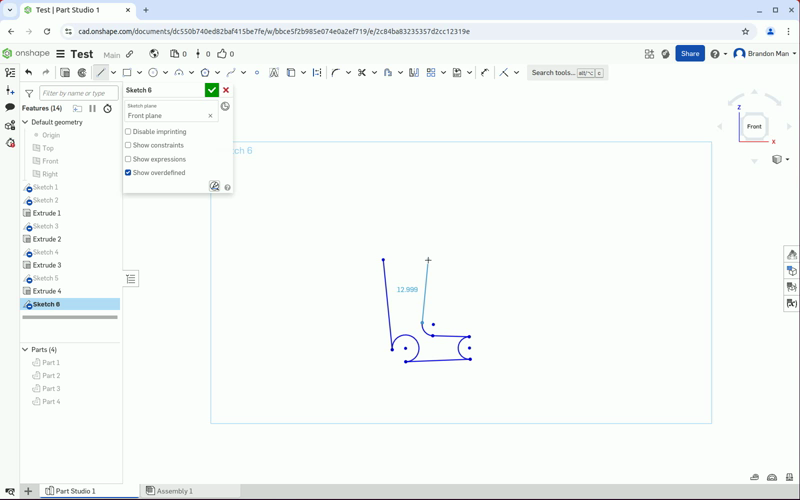
key(esc)
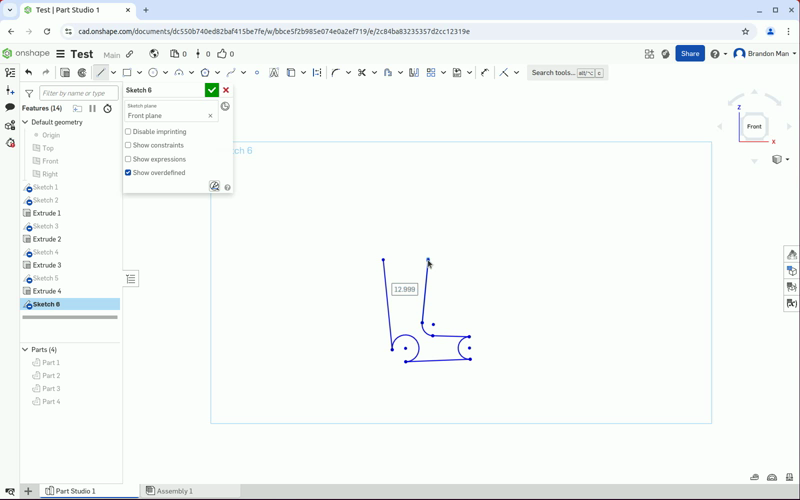
key(a)
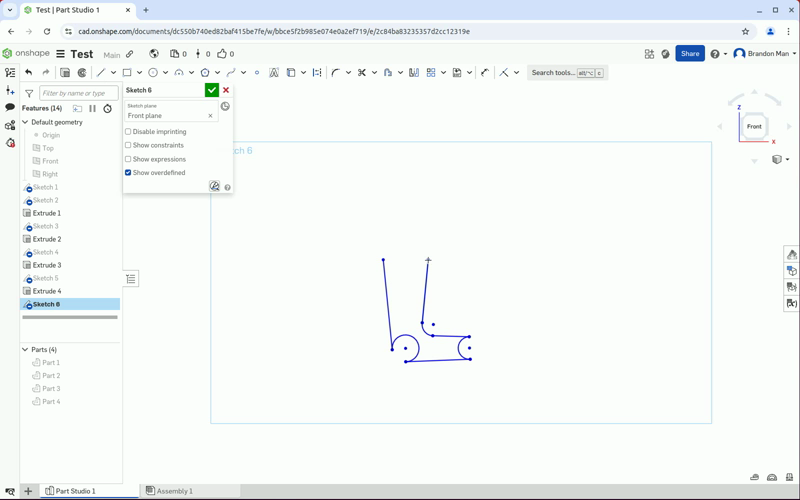
mouse_move(428, 259)
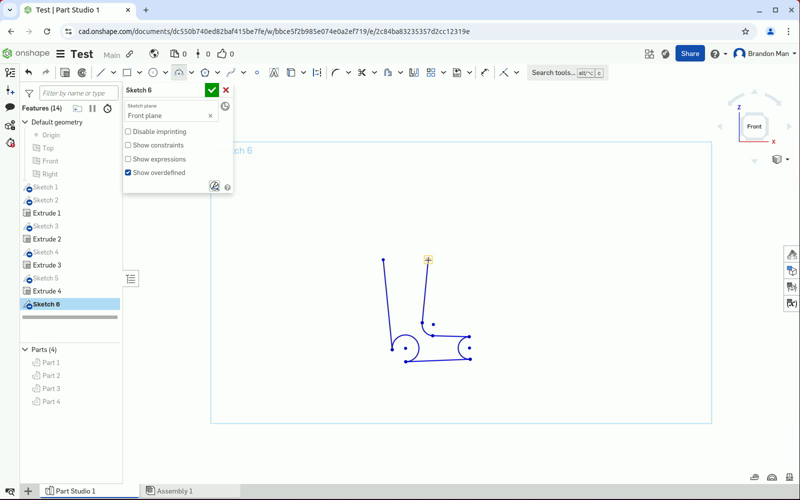
click(428, 259)
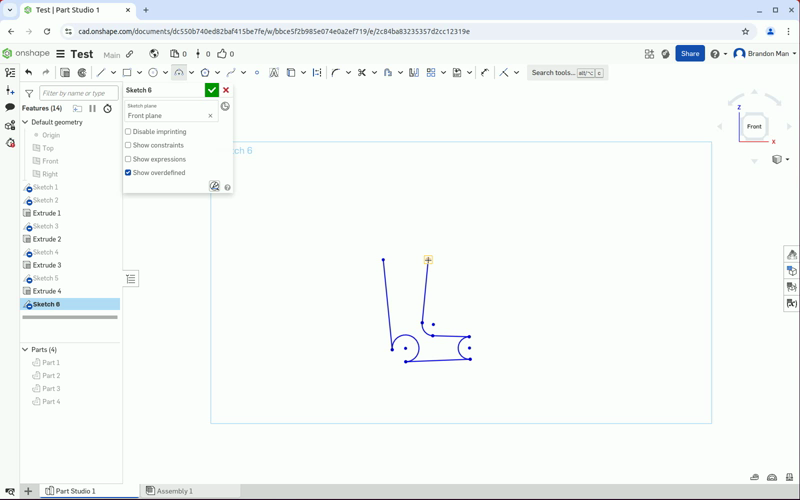
mouse_move(383, 259)
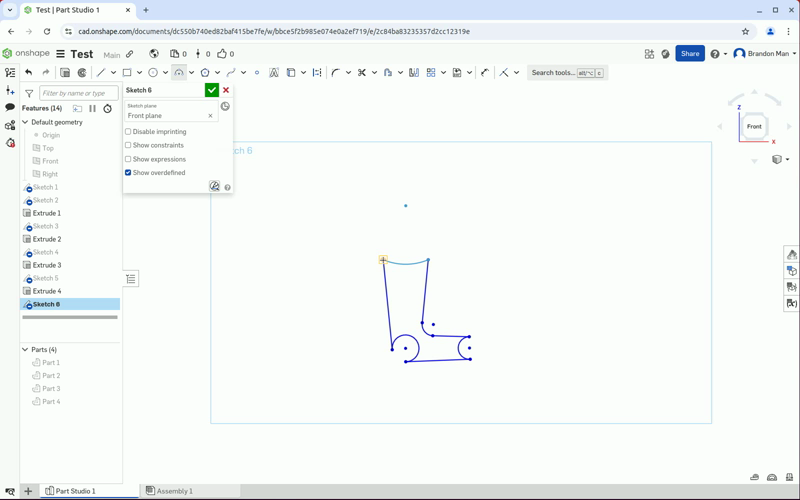
click(383, 259)
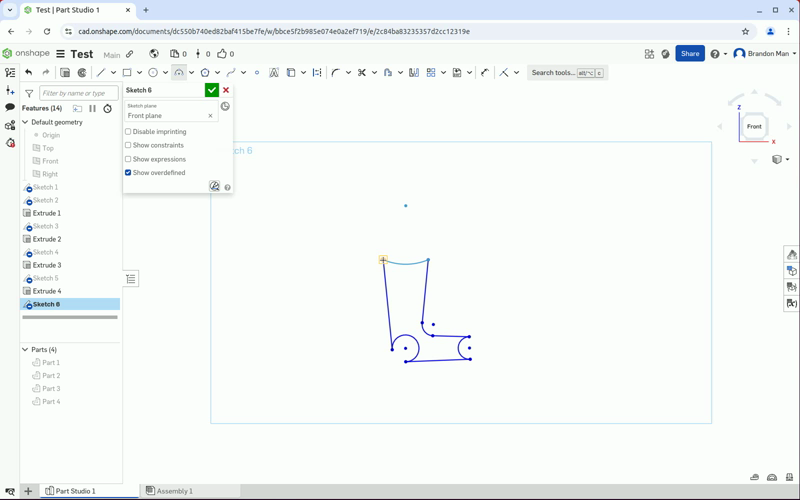
key_down(shift)
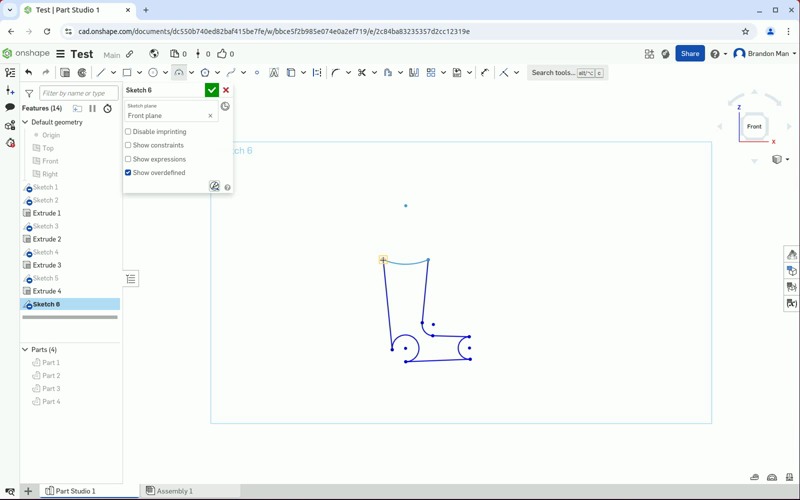
mouse_move(405, 279)
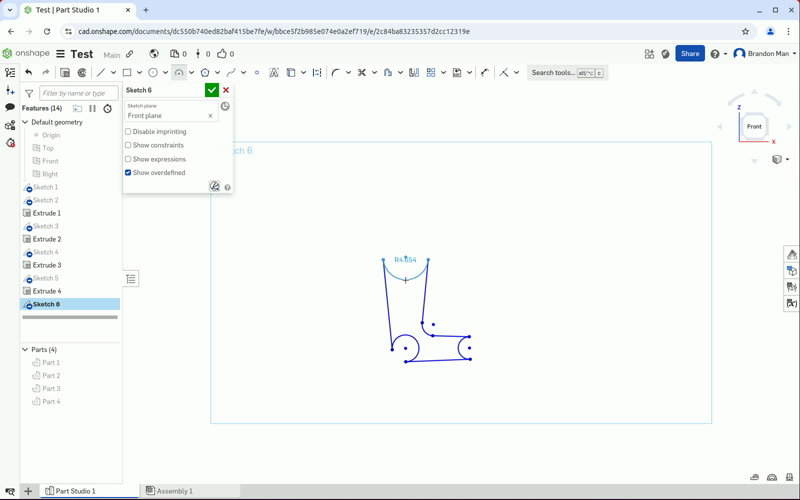
click(405, 279)
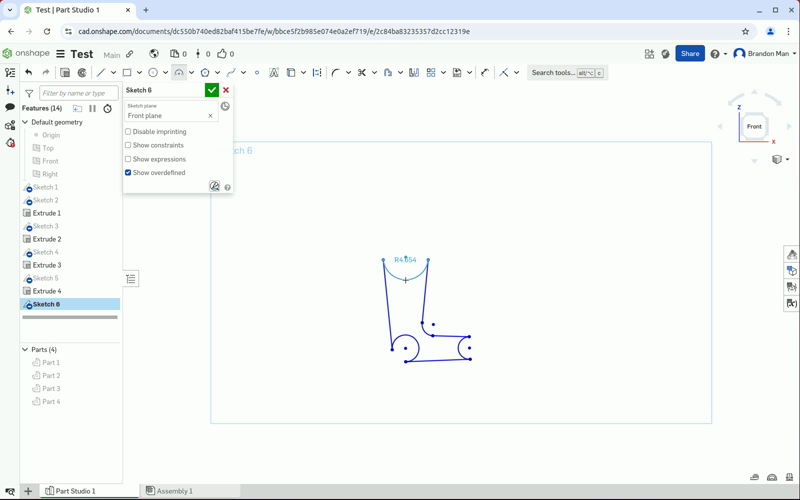
key_up(shift)
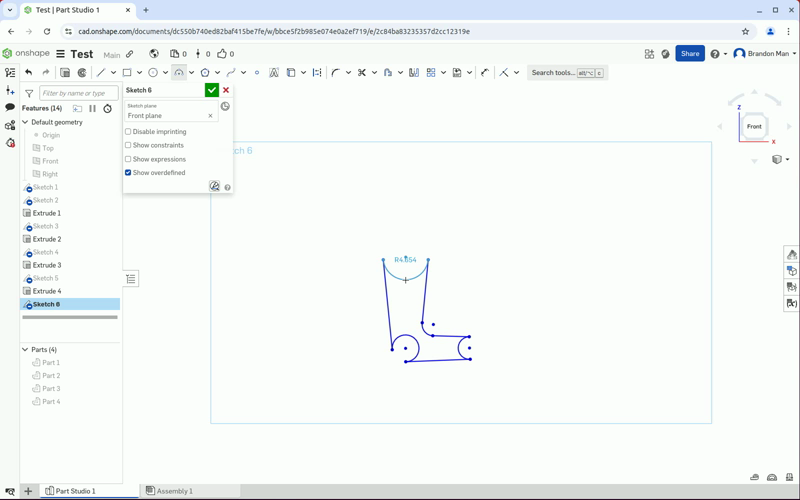
key(esc)
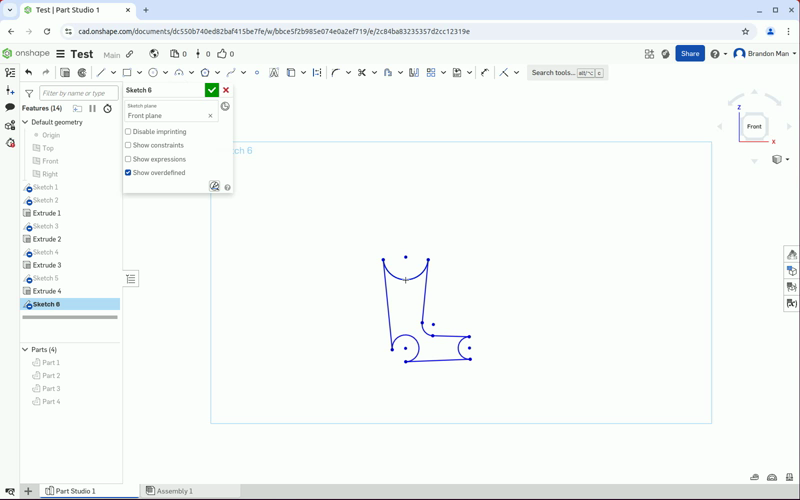
mouse_move(415, 308)
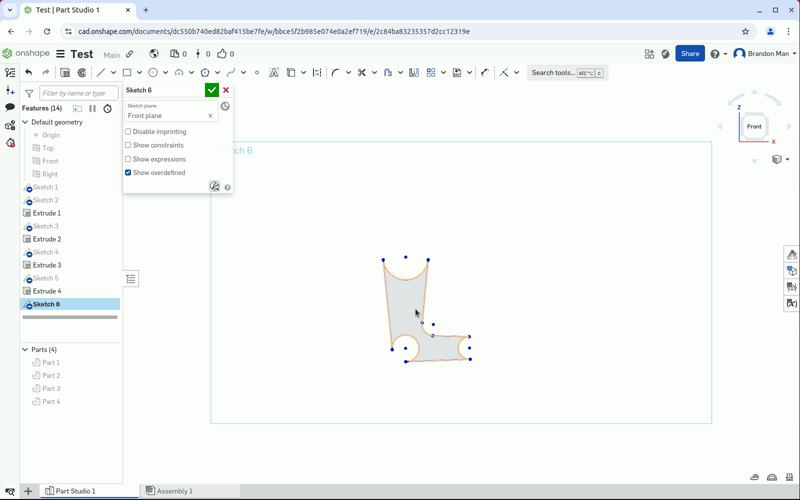
click(415, 308)
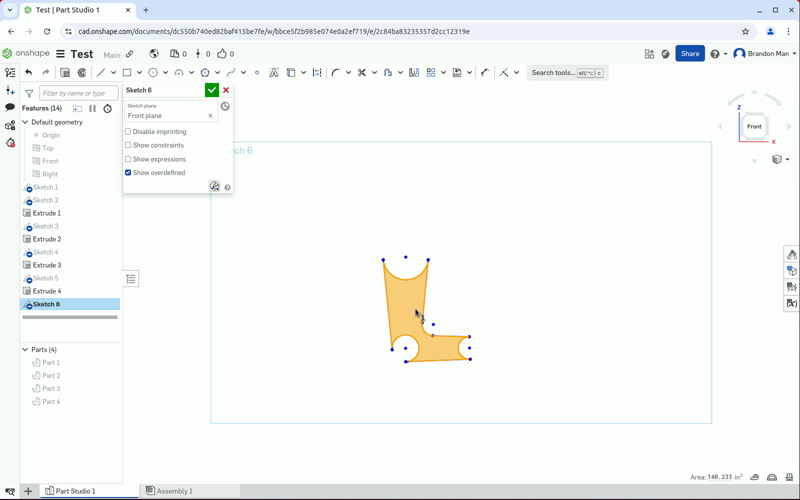
mouse_move(73, 352)
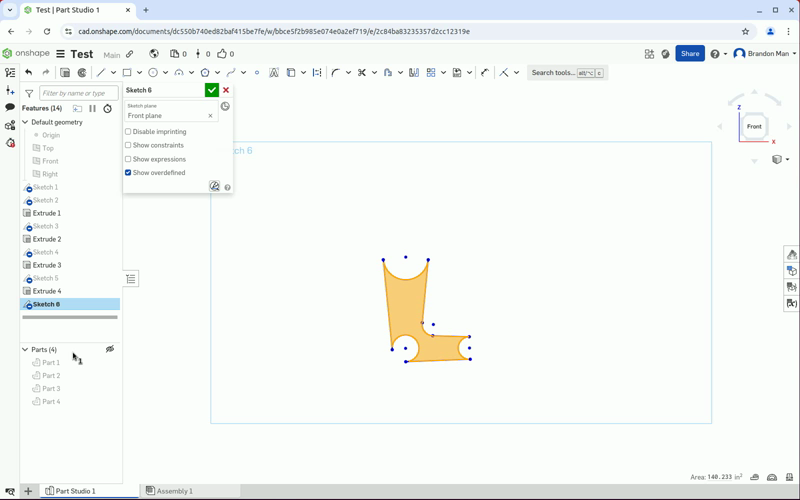
key(shift+y)
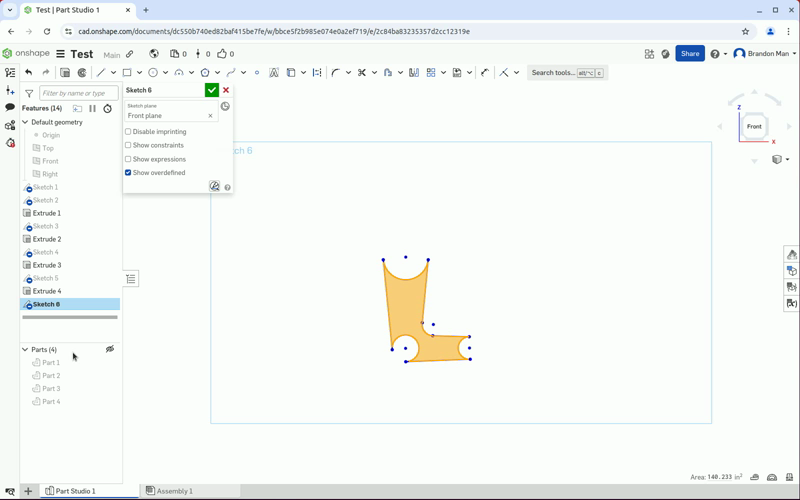
key(shift+e)
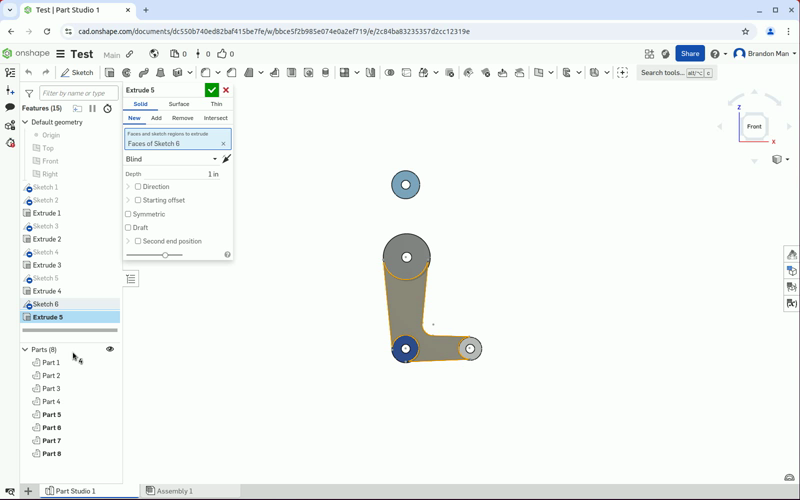
mouse_move(143, 106)
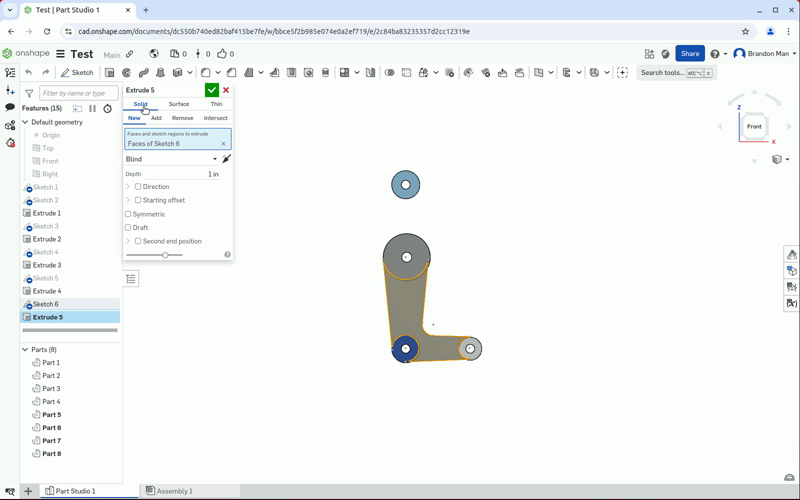
click(143, 106)
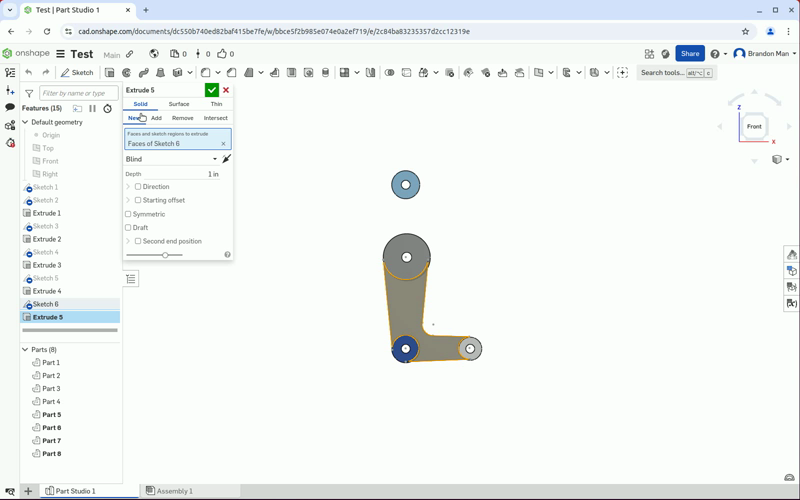
mouse_move(137, 120)
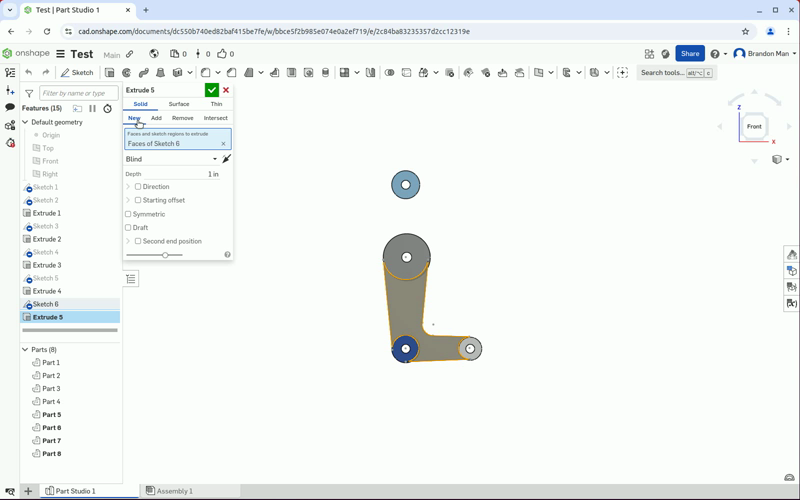
click(137, 120)
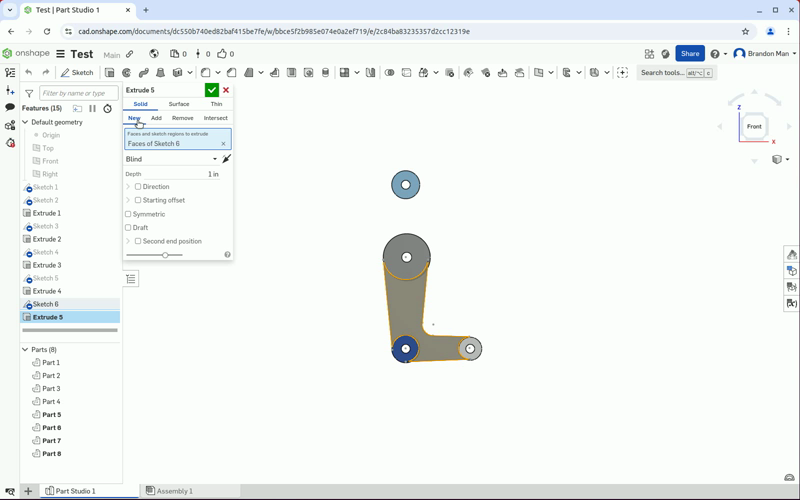
key(tab, 4)
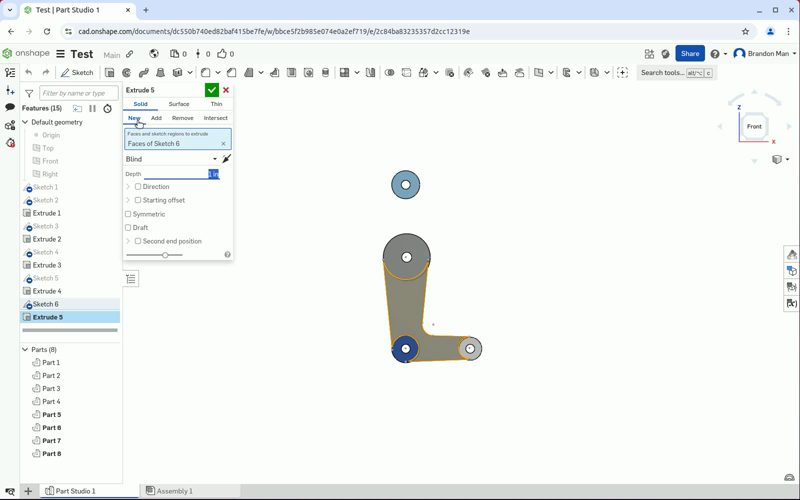
text(0.963)
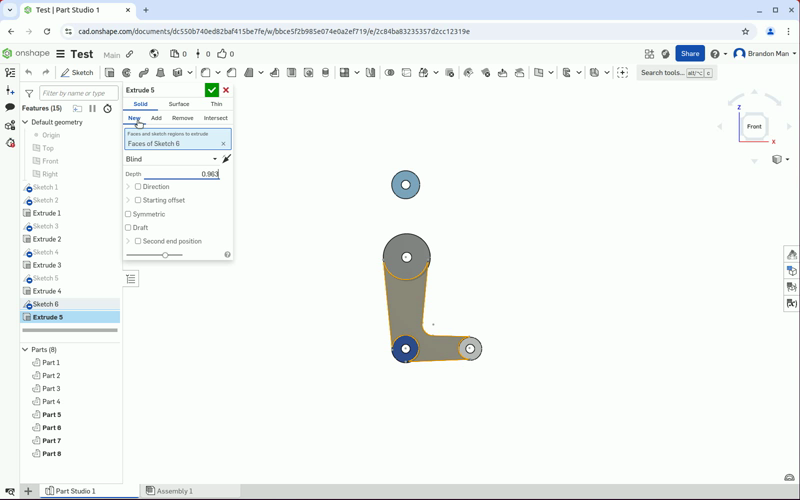
key(enter)
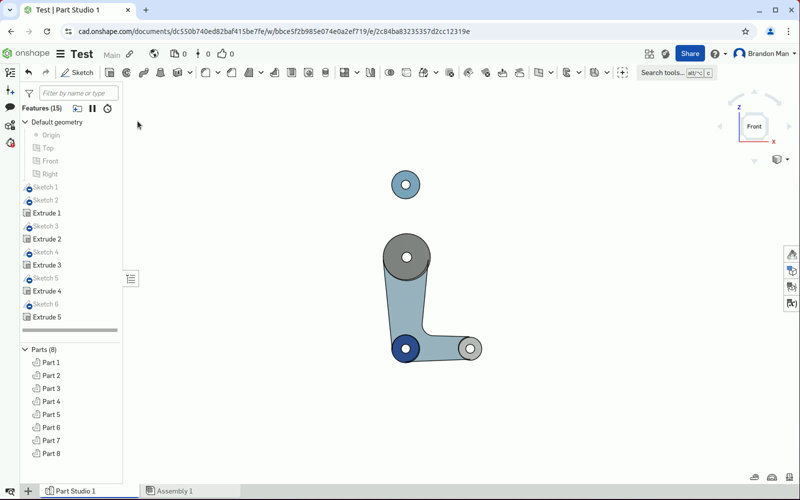
key(shift+h)
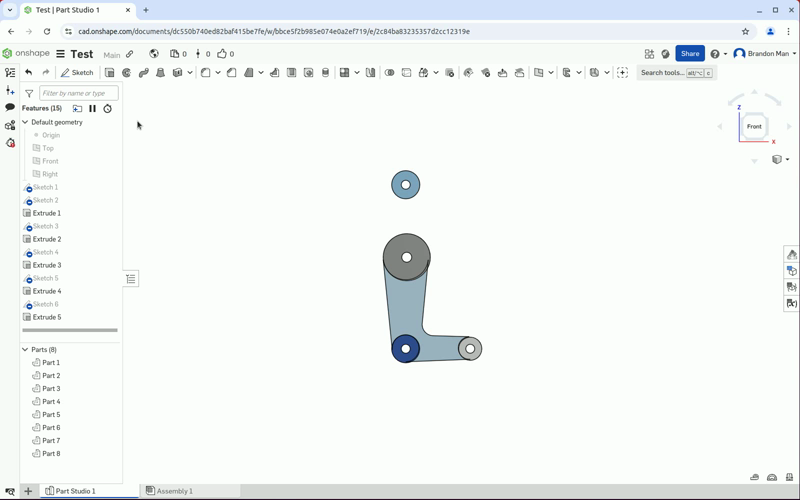
key(shift+h)
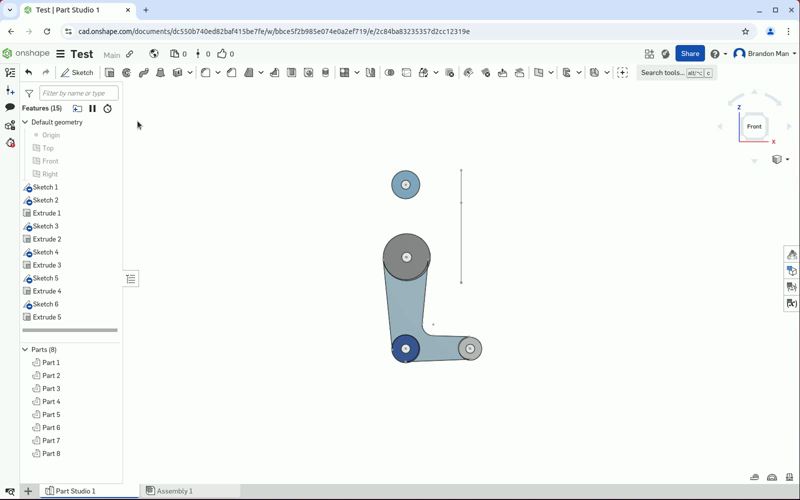
key(shift+7)
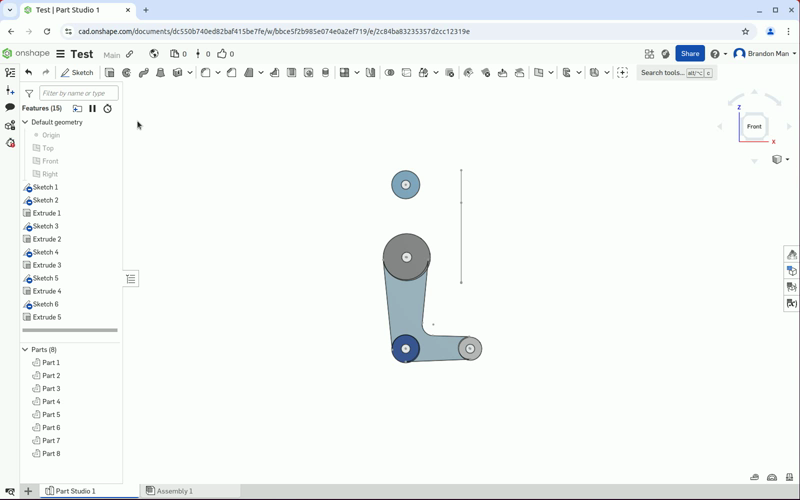
key(left, 2)
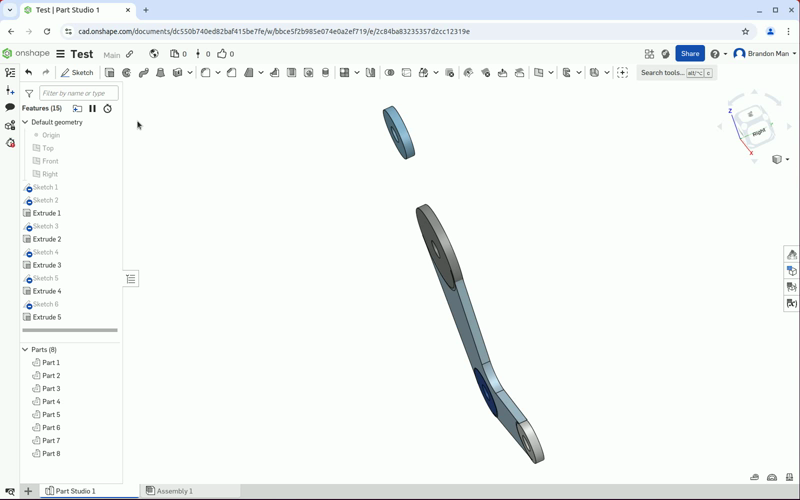
key(down, 2)
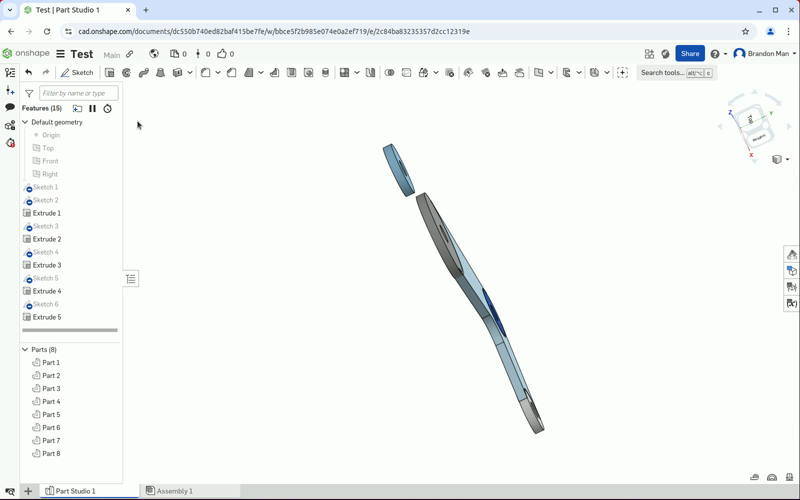
key(up, 2)
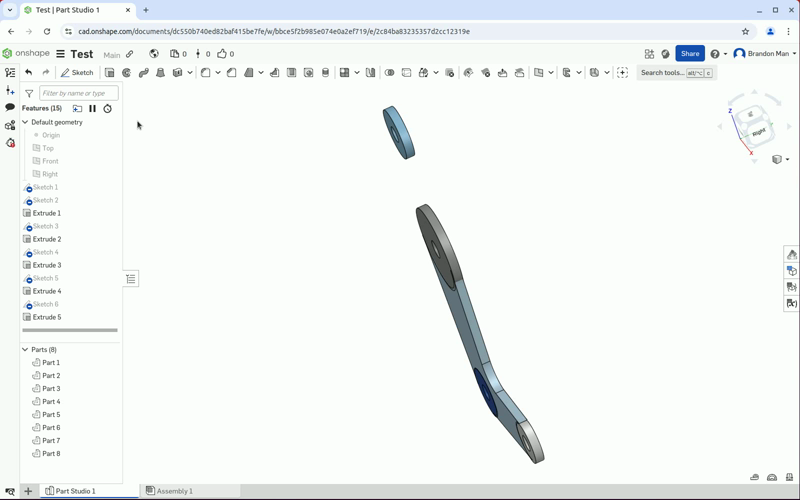
key(right, 2)
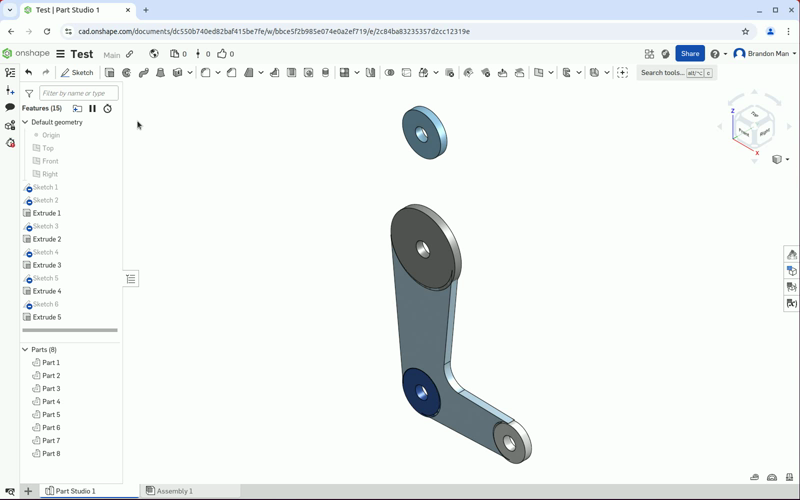
mouse_move(73, 189)
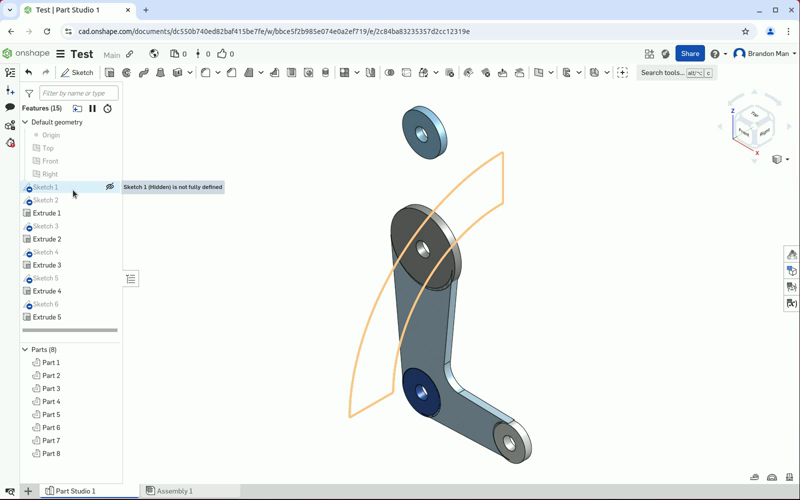
click(73, 189)